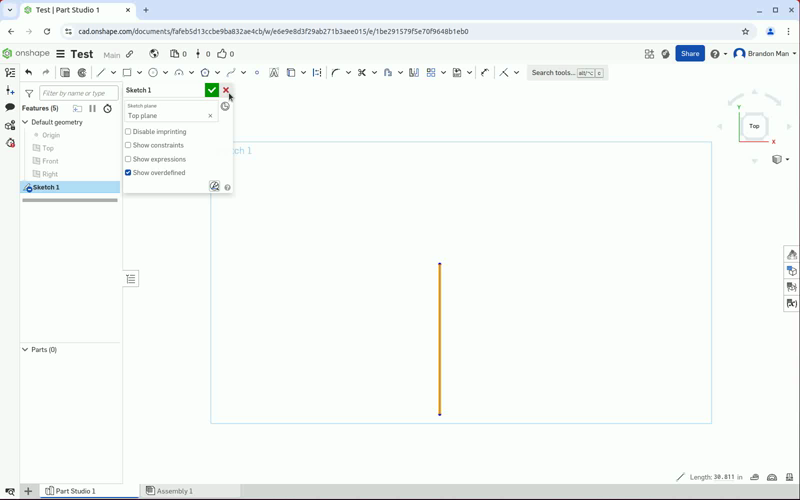
key(shift+h)
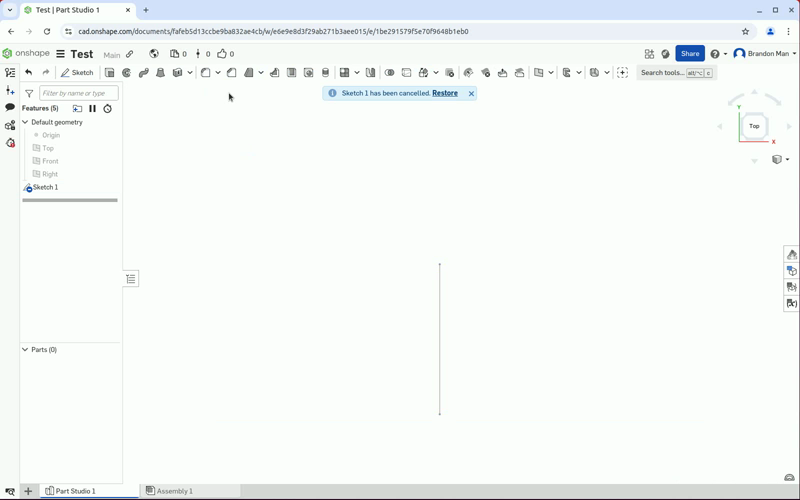
key(shift+s)
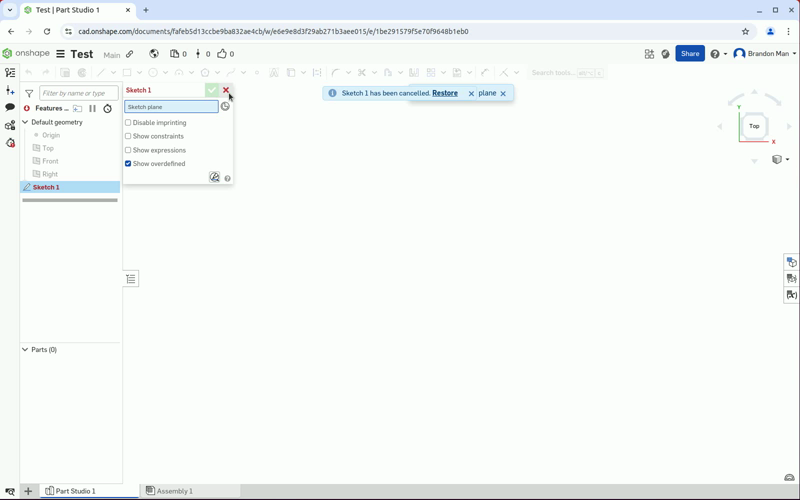
mouse_move(73, 150)
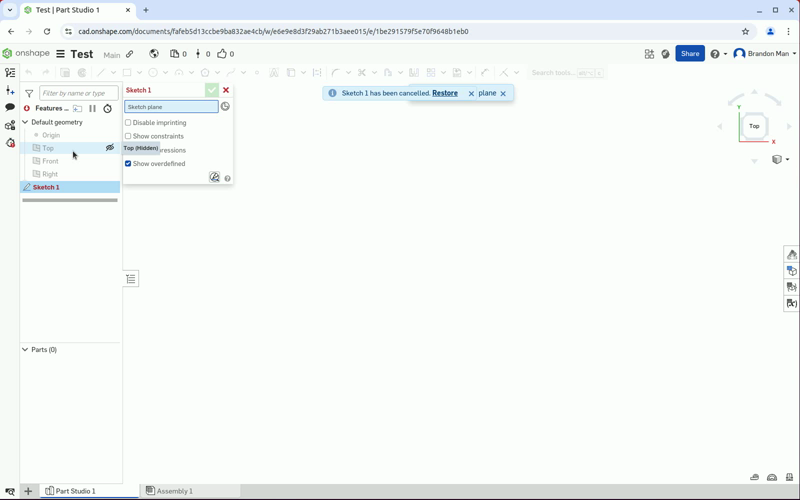
click(73, 150)
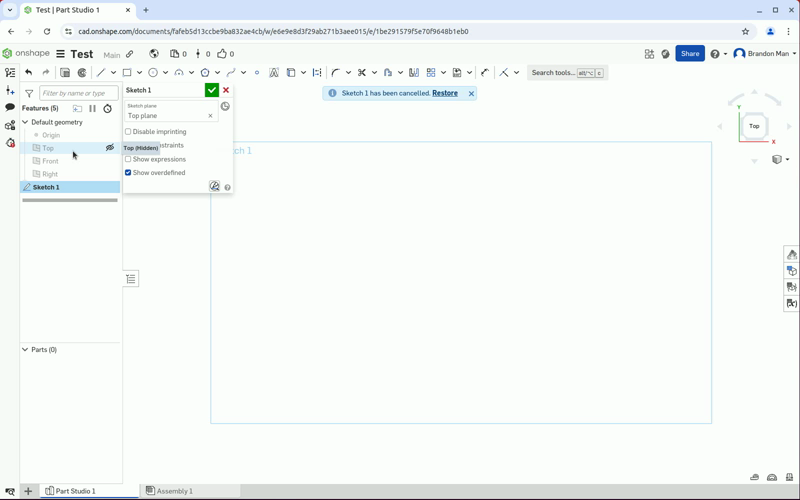
mouse_move(73, 352)
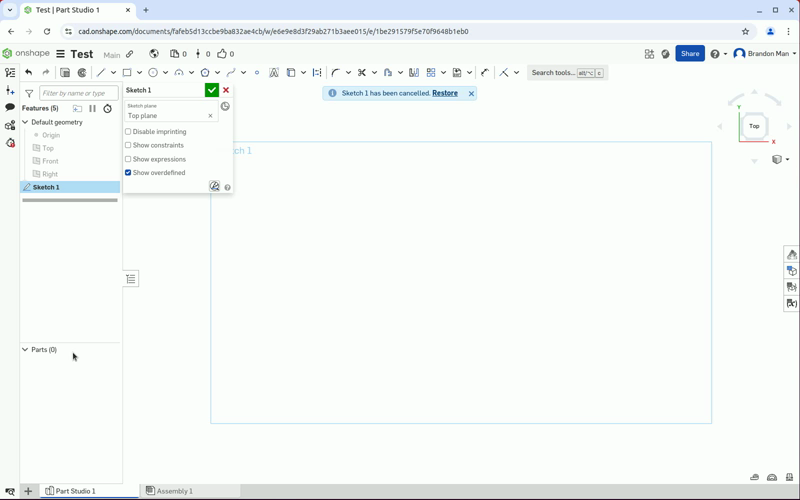
key(y)
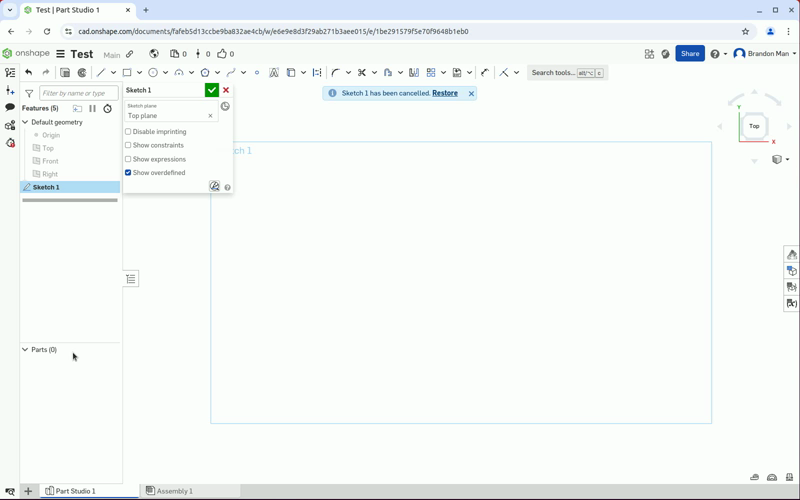
key(l)
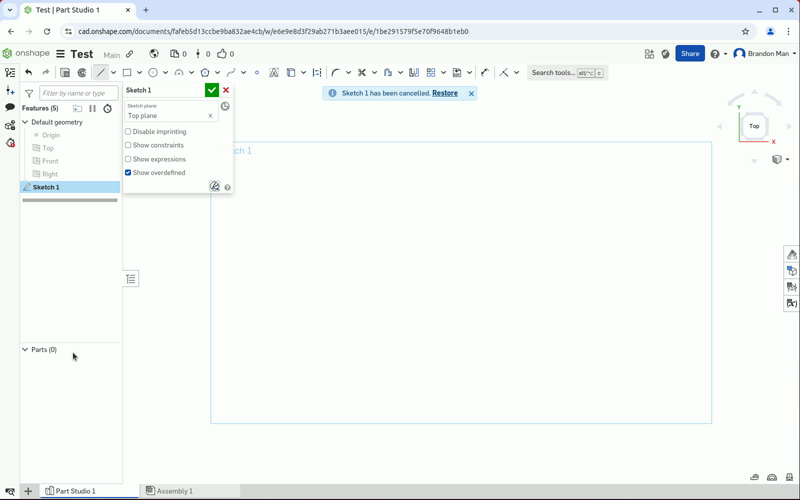
key_down(shift)
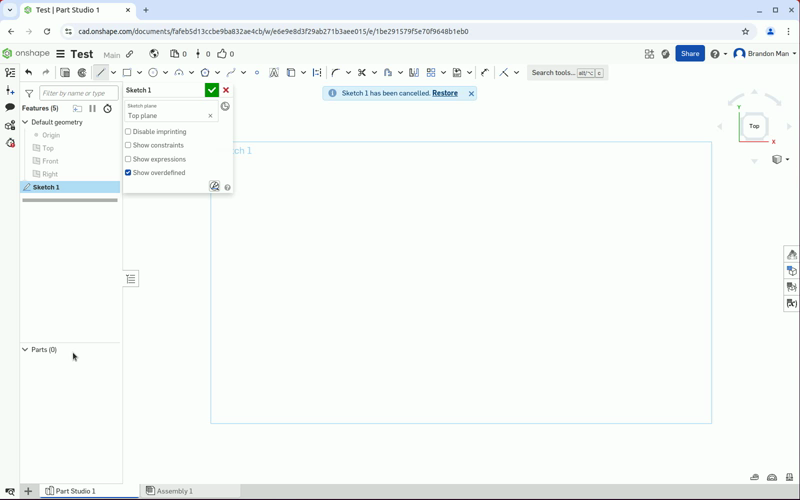
mouse_move(454, 292)
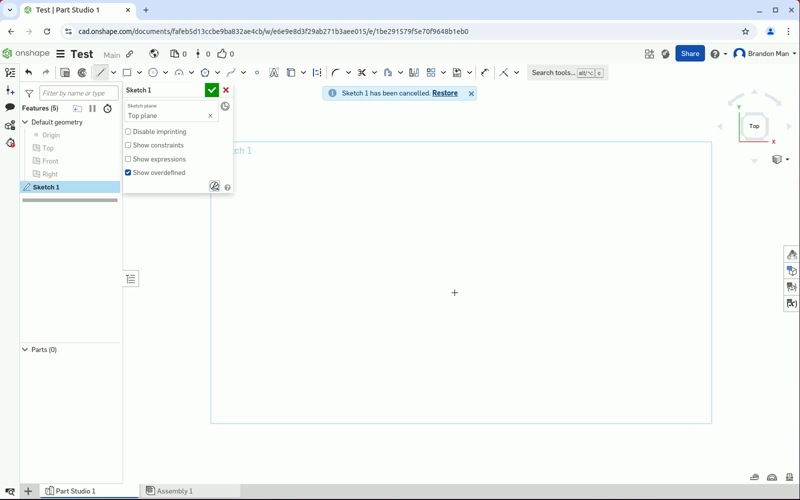
click(454, 292)
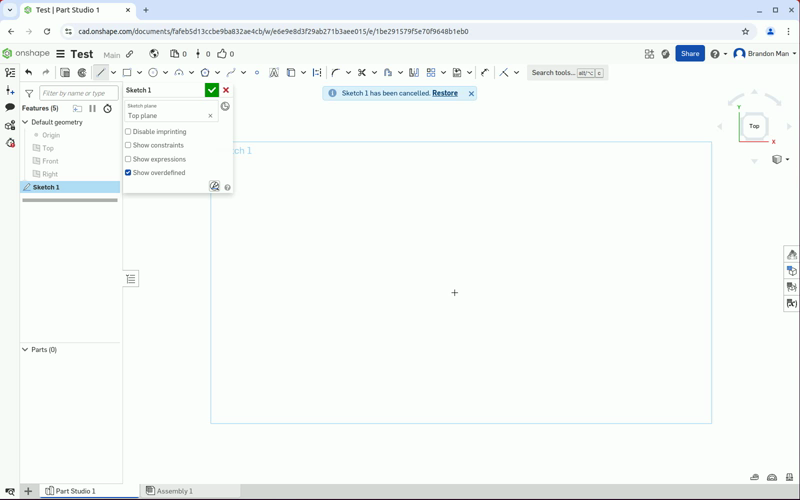
key_up(shift)
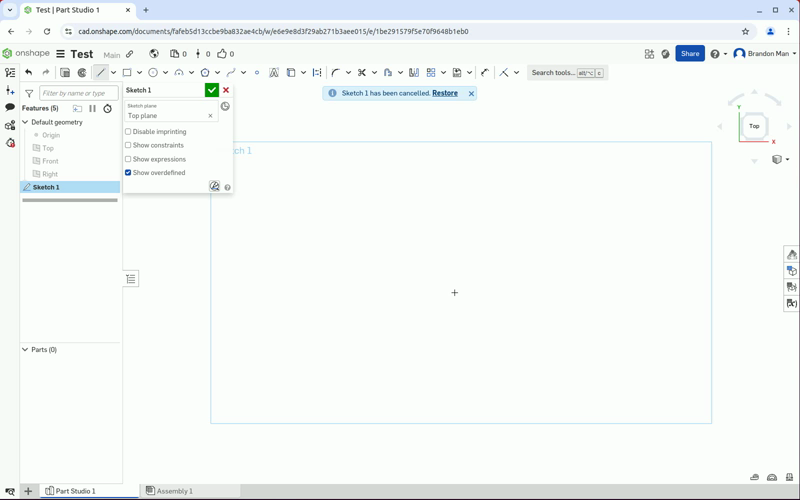
key_down(shift)
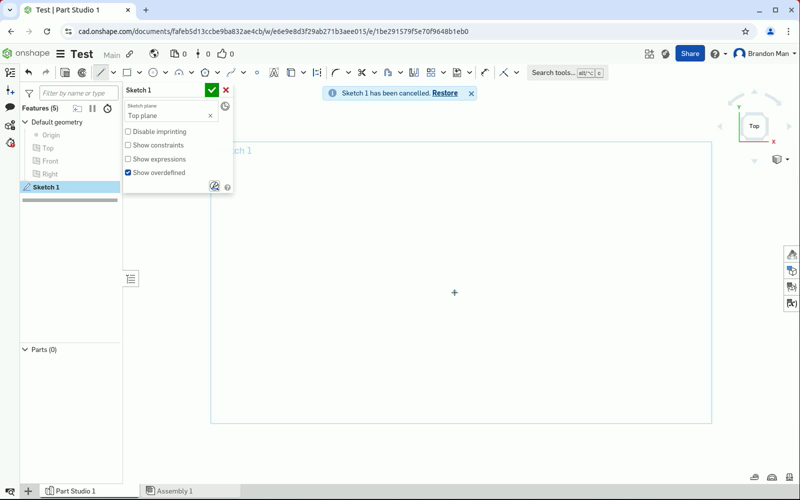
mouse_move(573, 292)
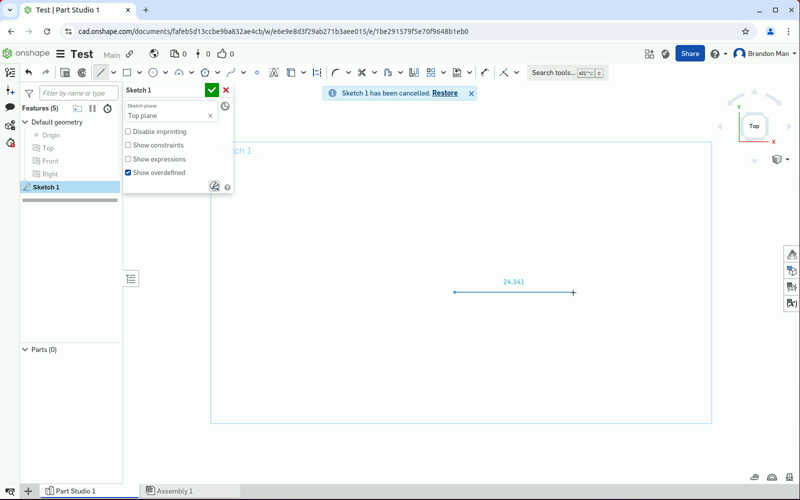
click(573, 292)
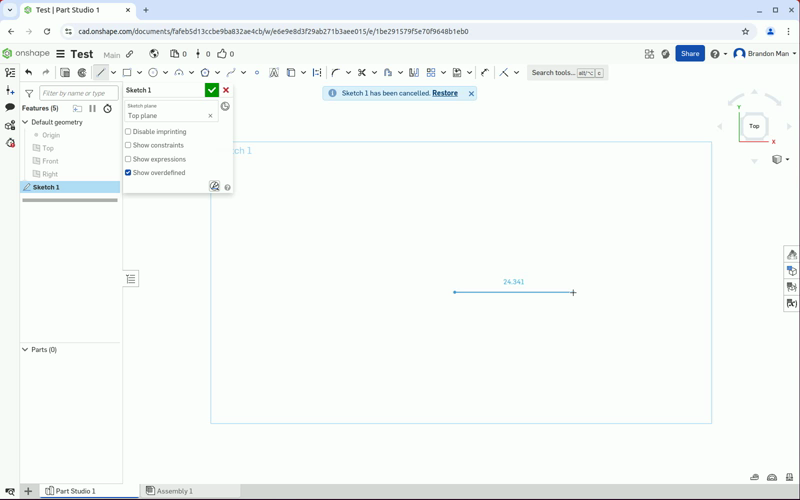
key_up(shift)
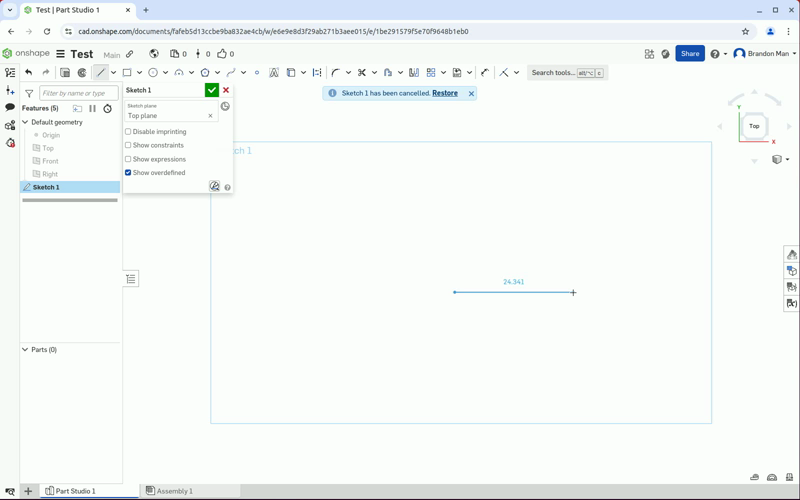
key_down(shift)
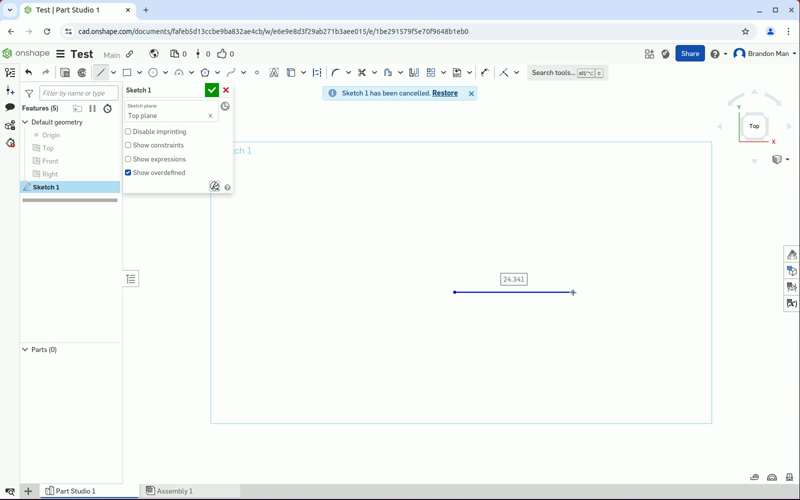
mouse_move(589, 292)
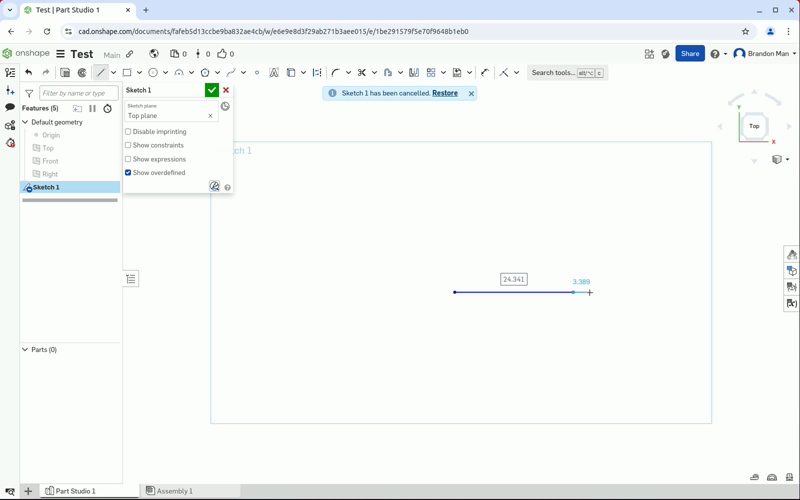
mouse_move(573, 272)
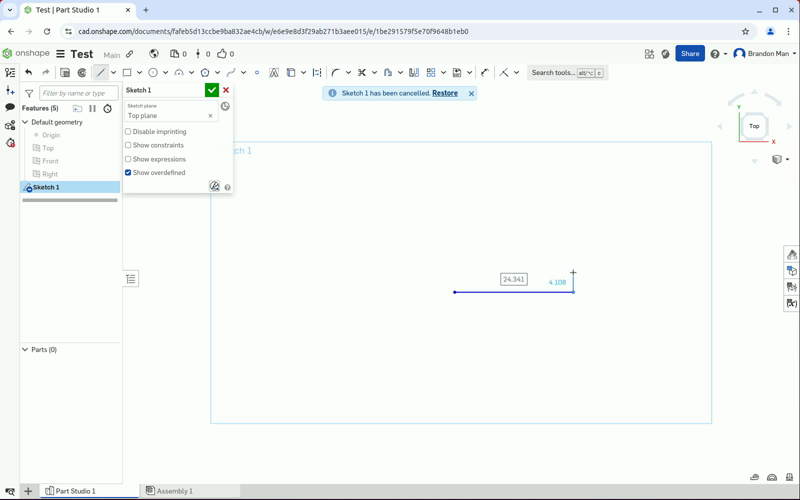
click(573, 272)
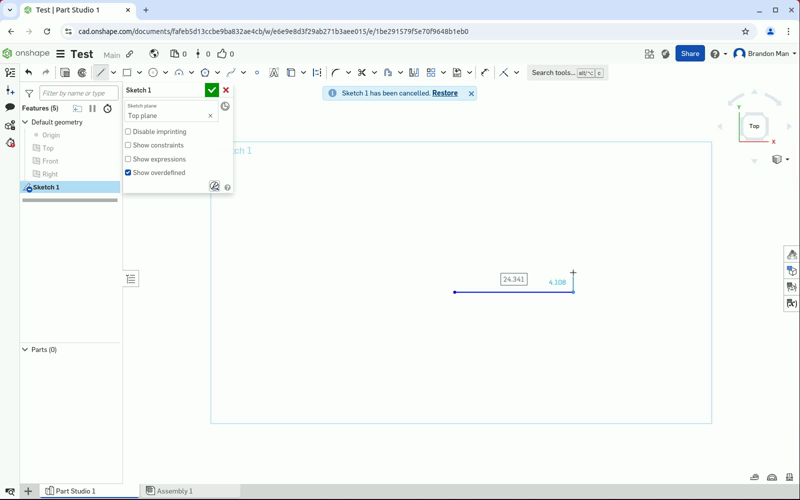
key_up(shift)
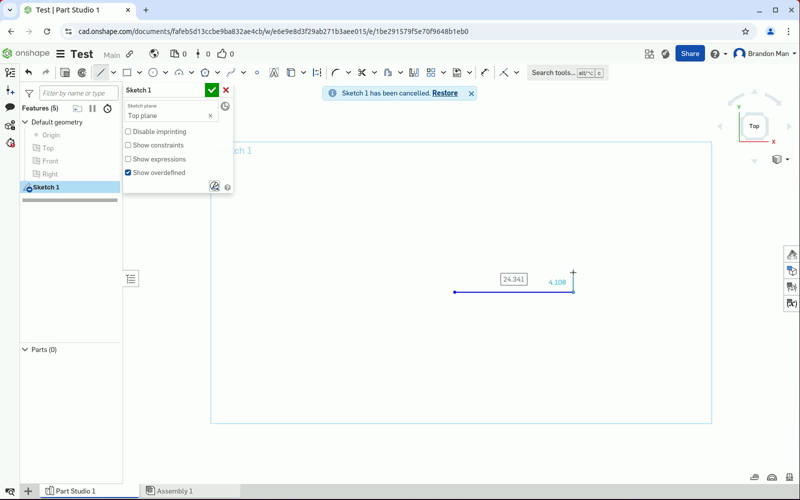
key_down(shift)
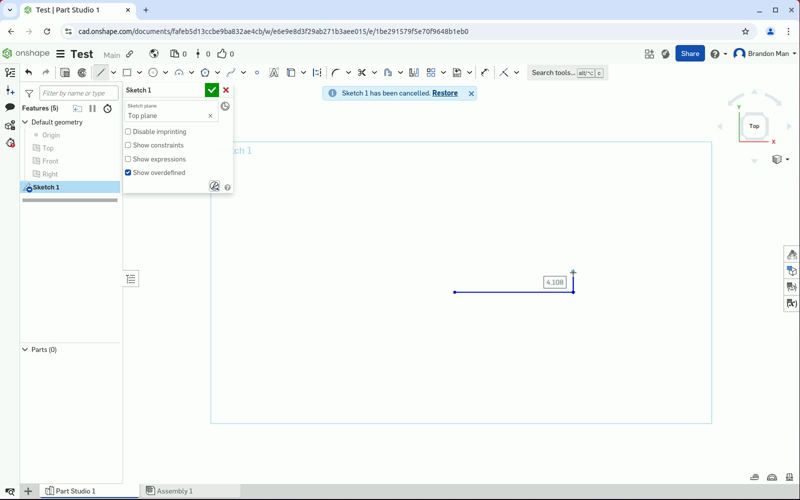
mouse_move(454, 272)
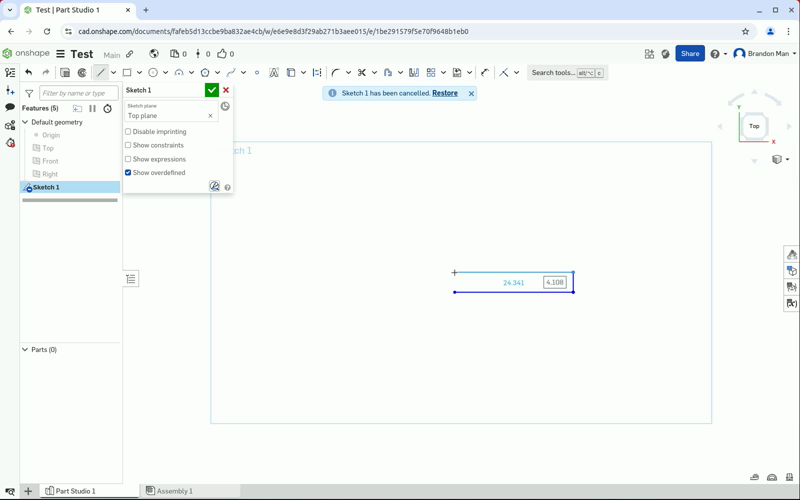
click(454, 272)
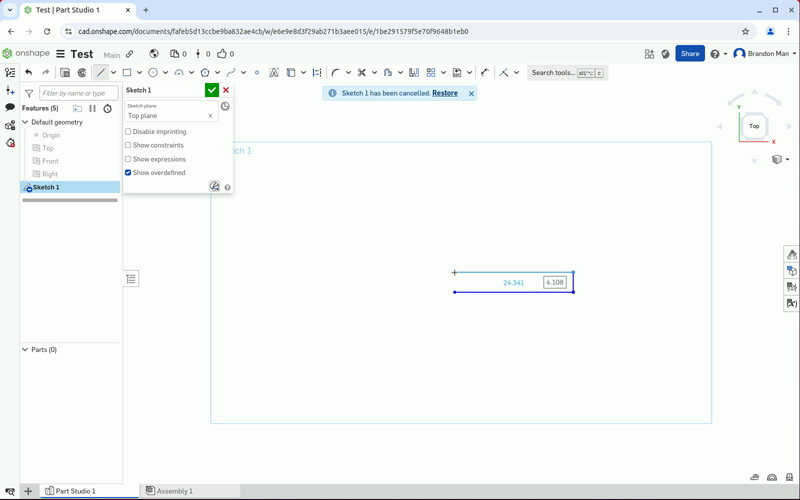
key_up(shift)
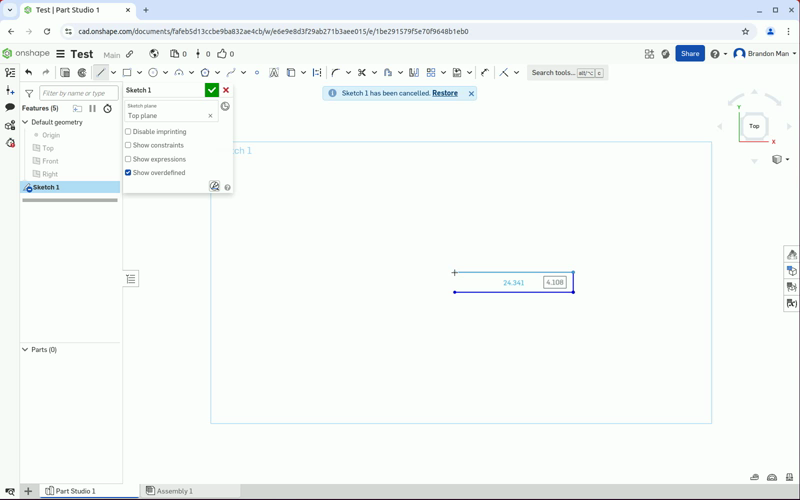
mouse_move(484, 272)
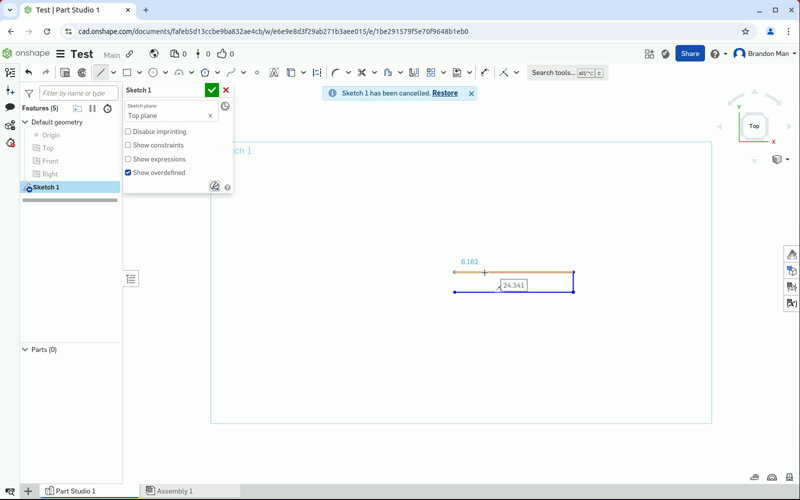
key_down(shift)
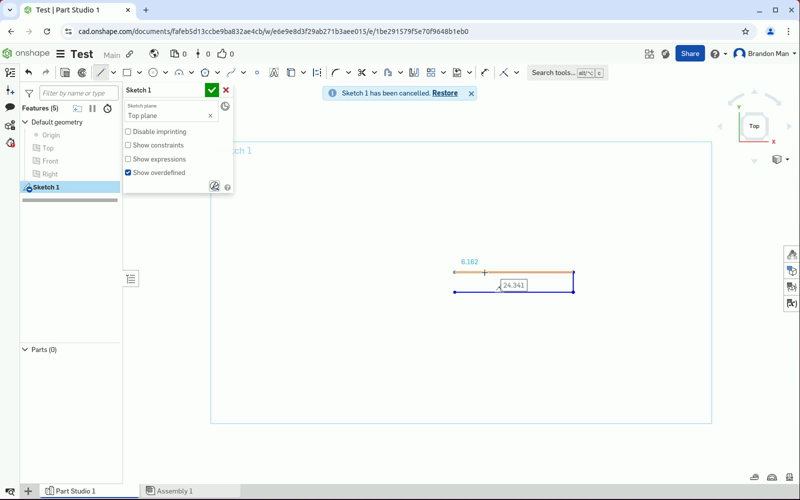
mouse_move(454, 292)
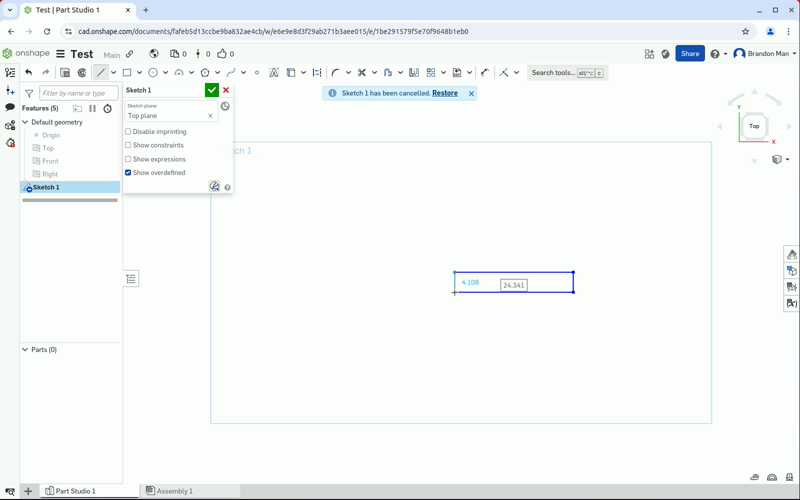
key_up(shift)
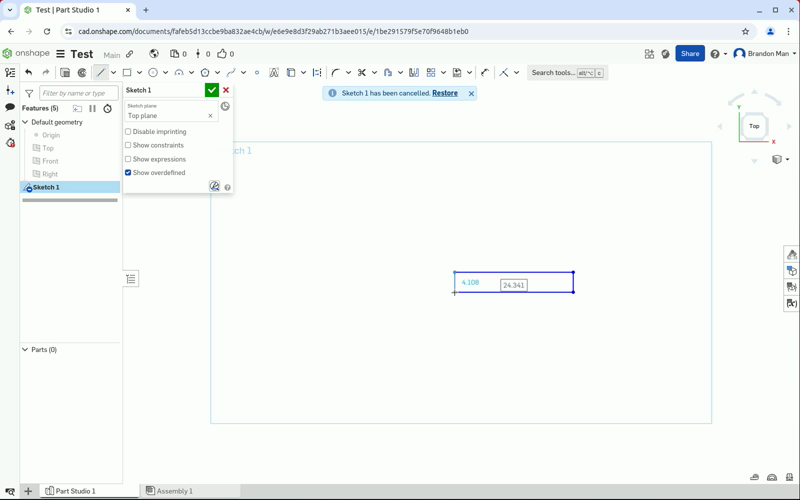
click(454, 292)
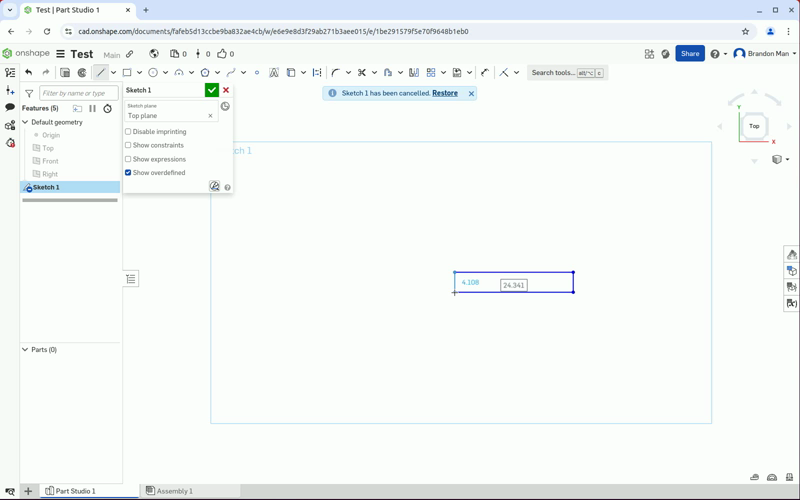
key(esc)
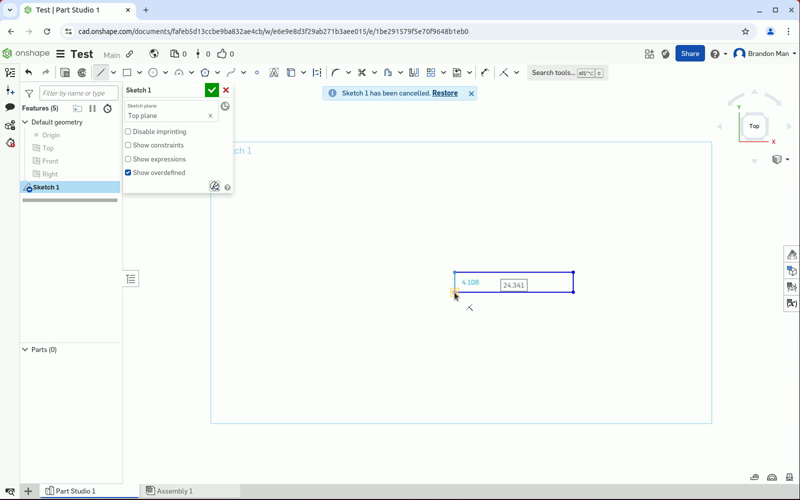
mouse_move(460, 284)
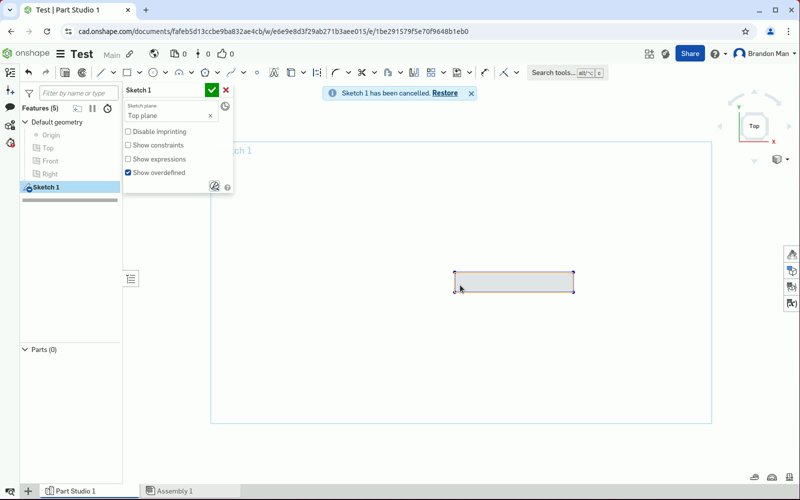
click(460, 284)
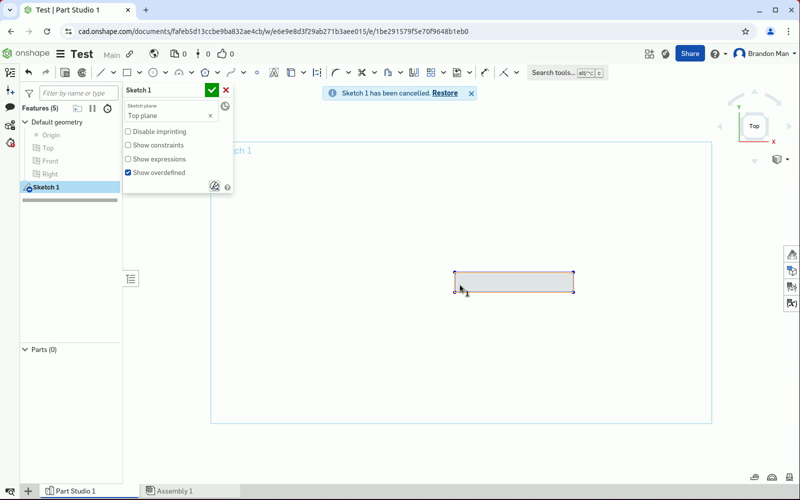
mouse_move(73, 352)
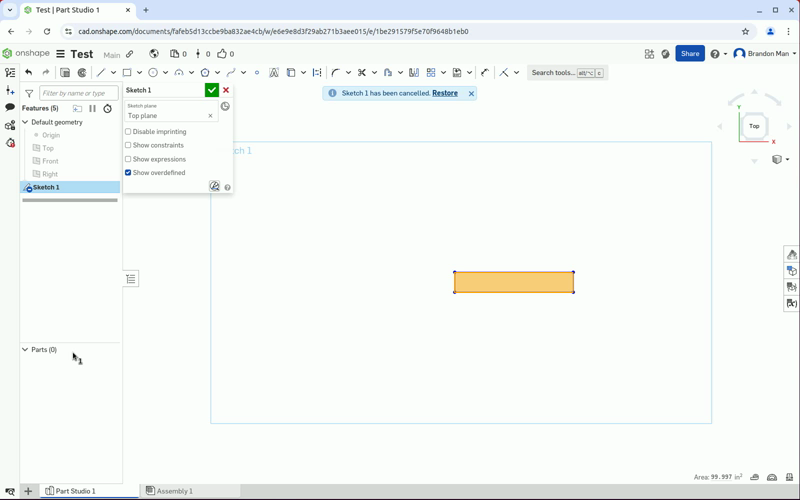
key(shift+y)
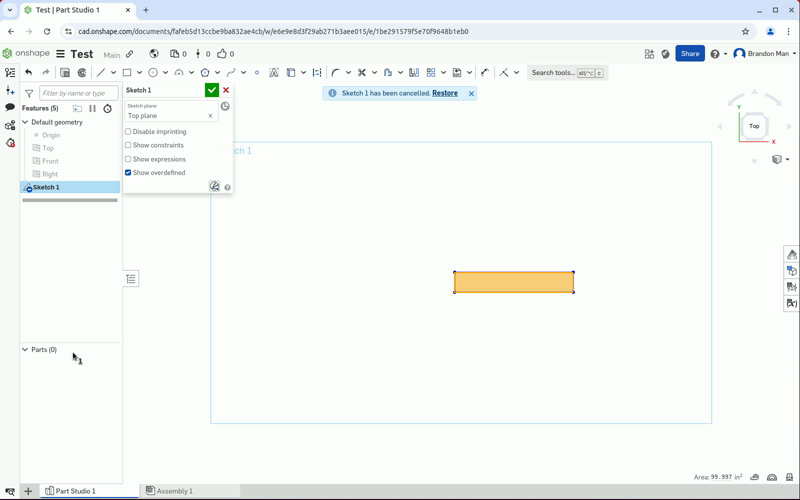
key(shift+e)
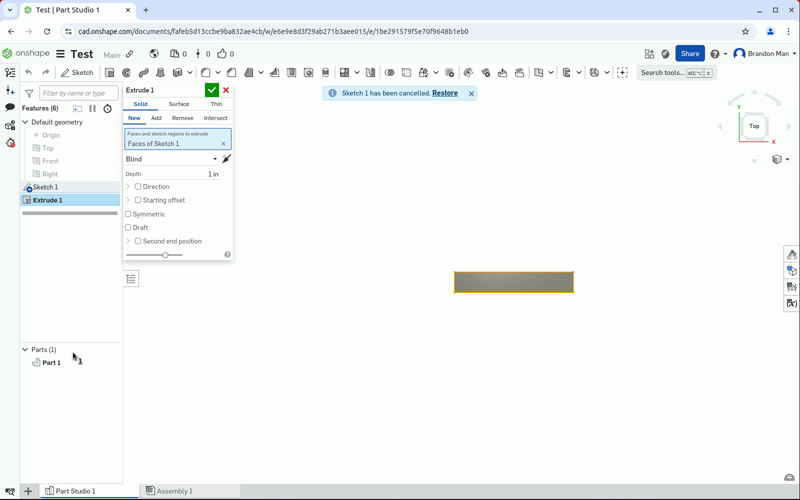
mouse_move(143, 106)
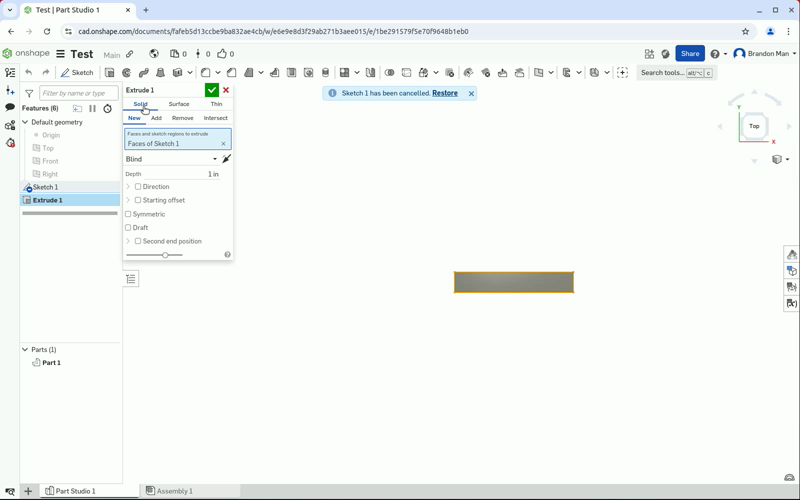
click(143, 106)
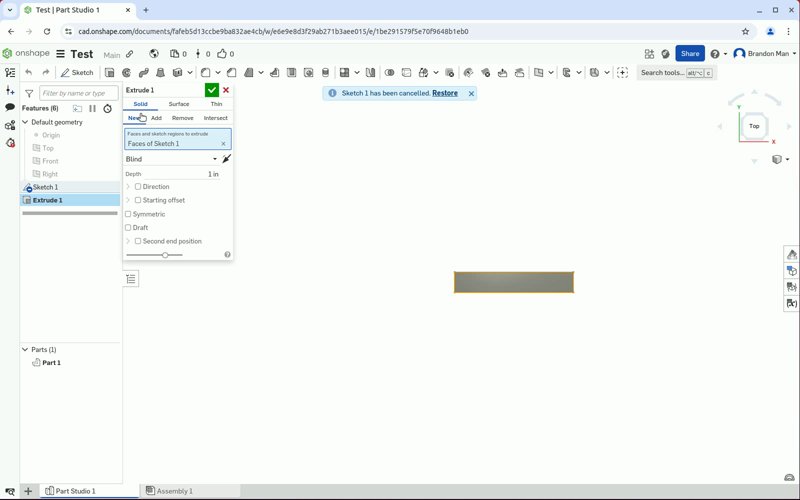
mouse_move(137, 120)
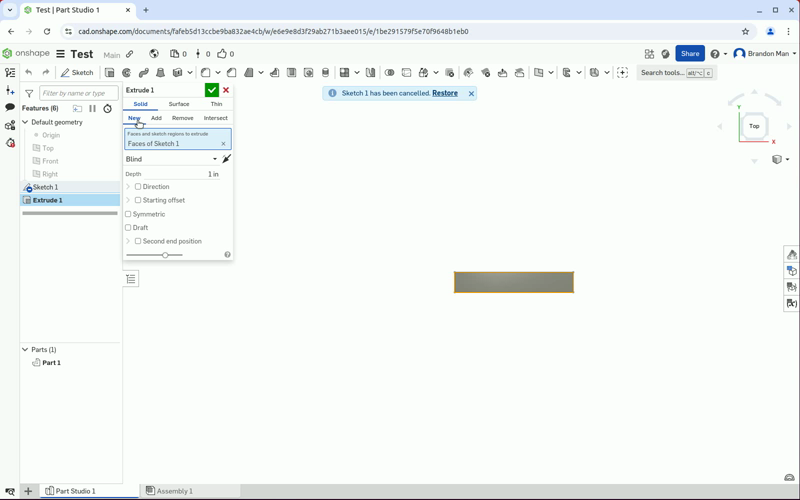
click(137, 120)
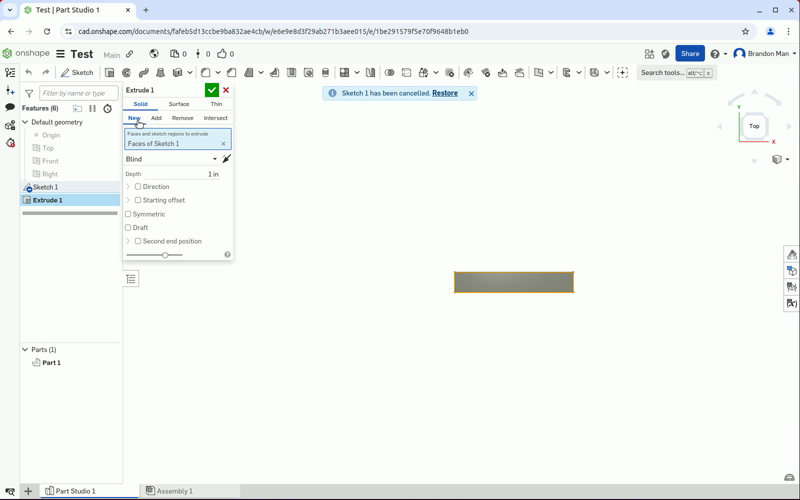
key(tab, 4)
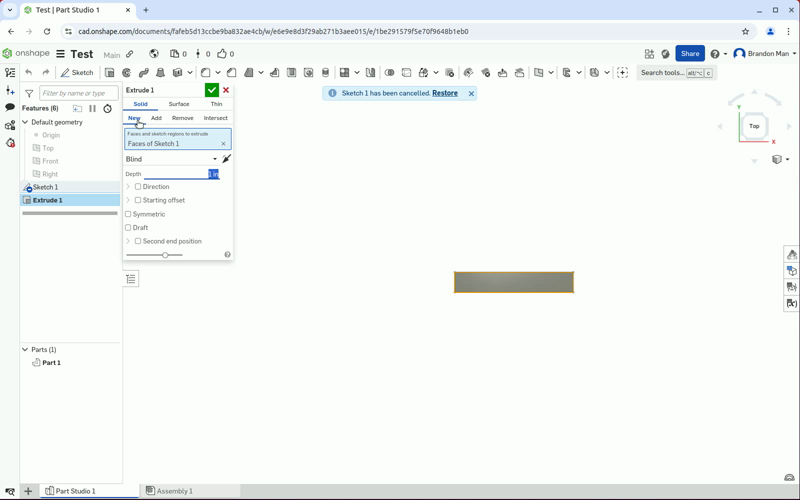
text(0.722)
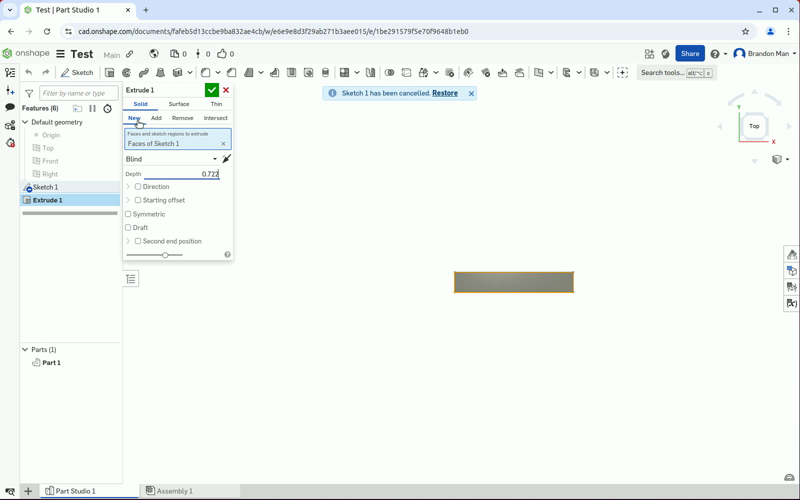
key(enter)
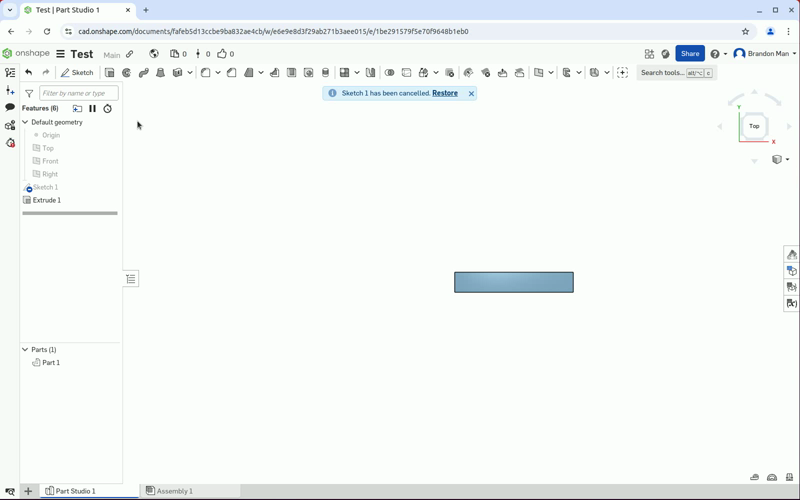
key(shift+h)
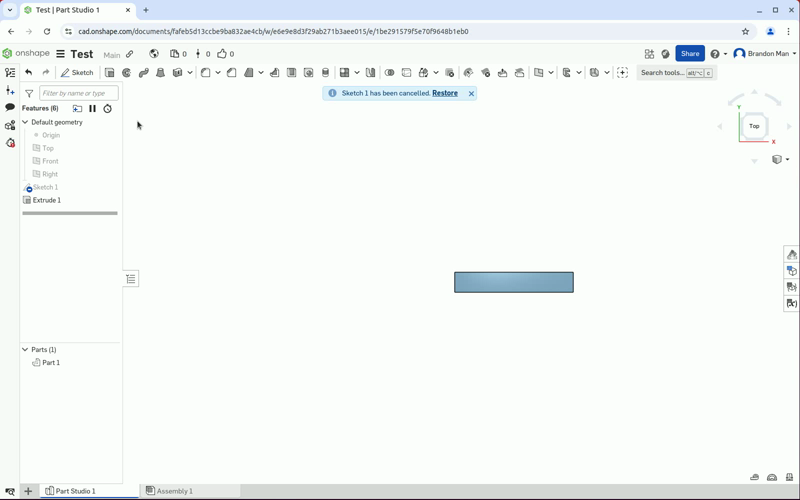
key(shift+h)
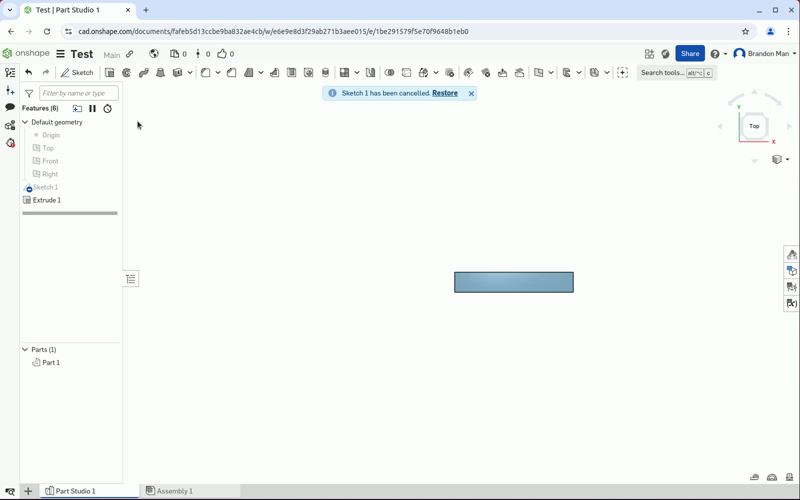
mouse_move(73, 189)
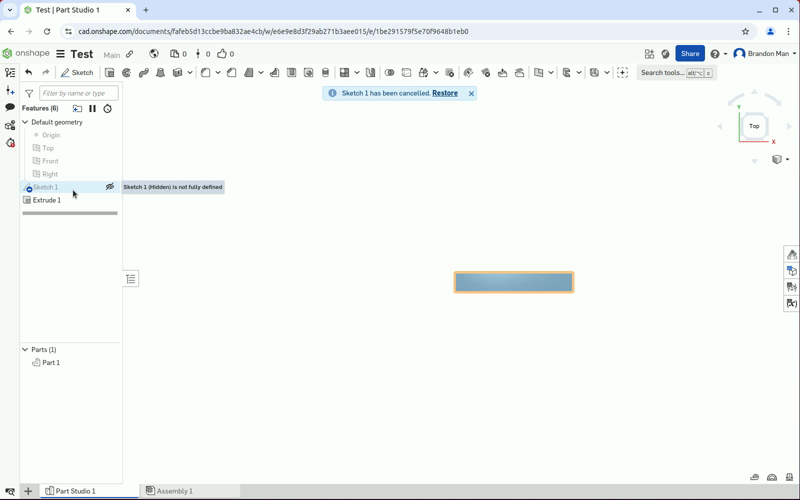
click(73, 189)
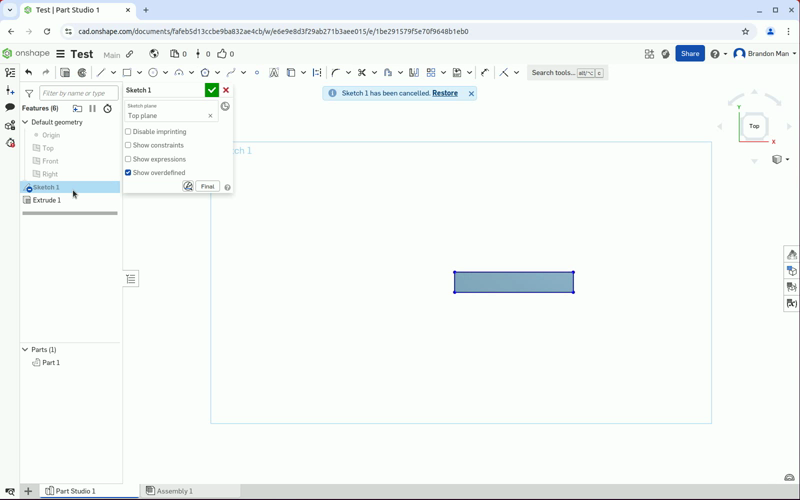
mouse_move(229, 92)
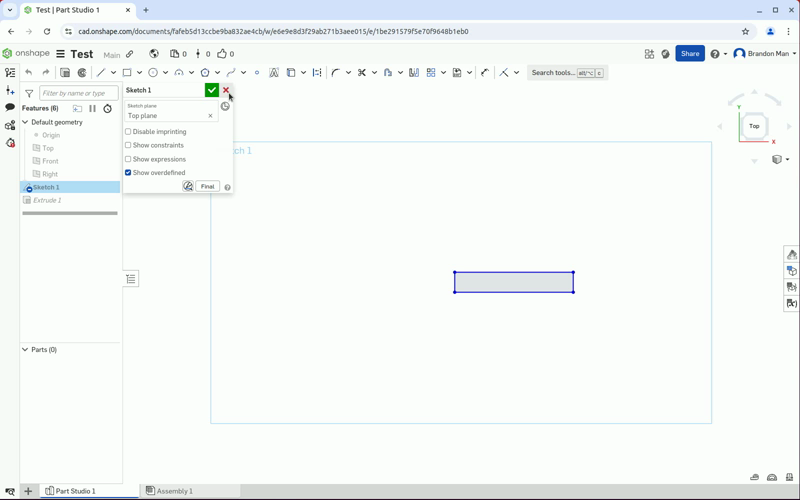
click(229, 92)
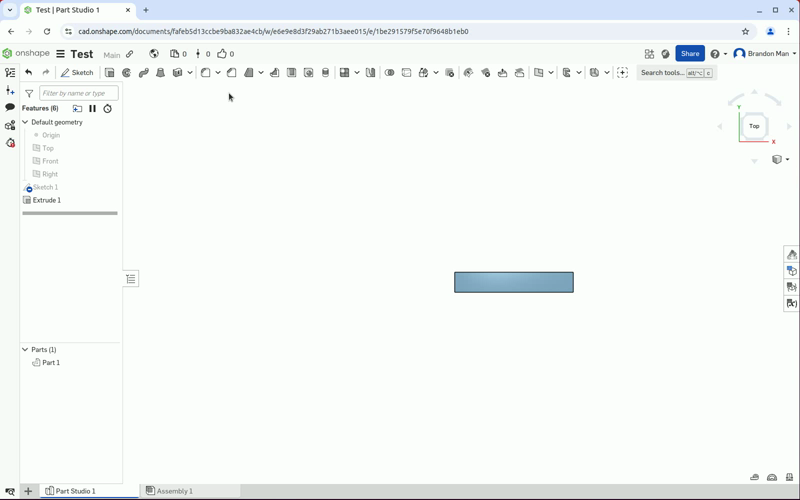
mouse_move(541, 75)
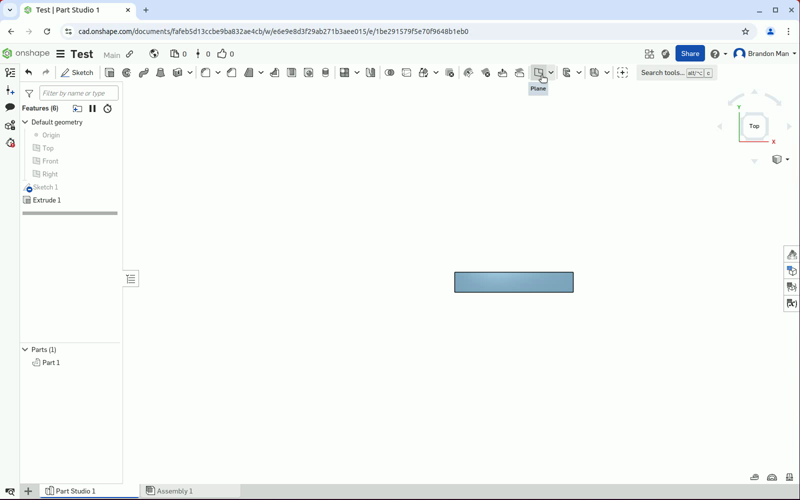
click(541, 75)
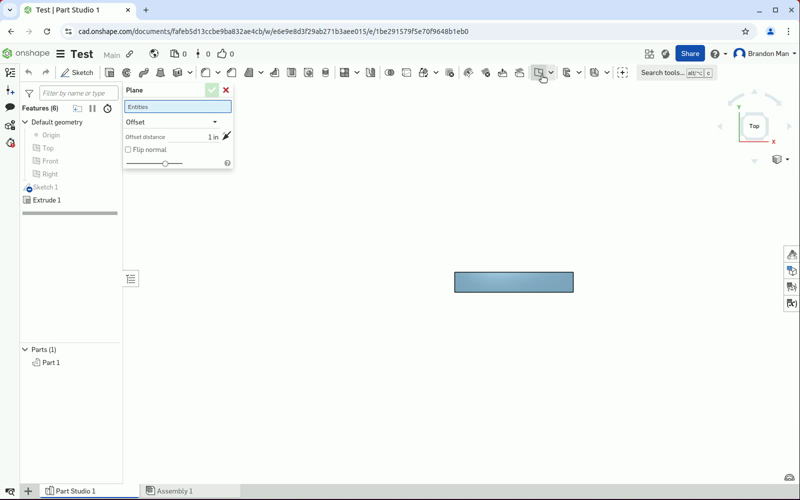
mouse_move(73, 150)
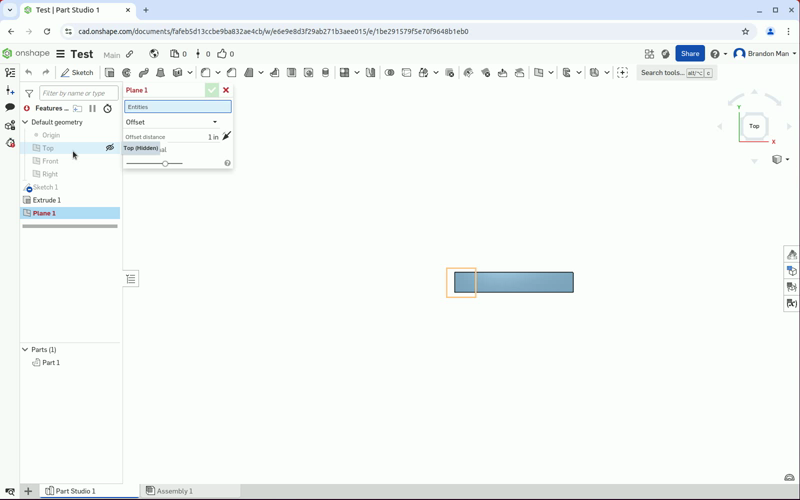
click(73, 150)
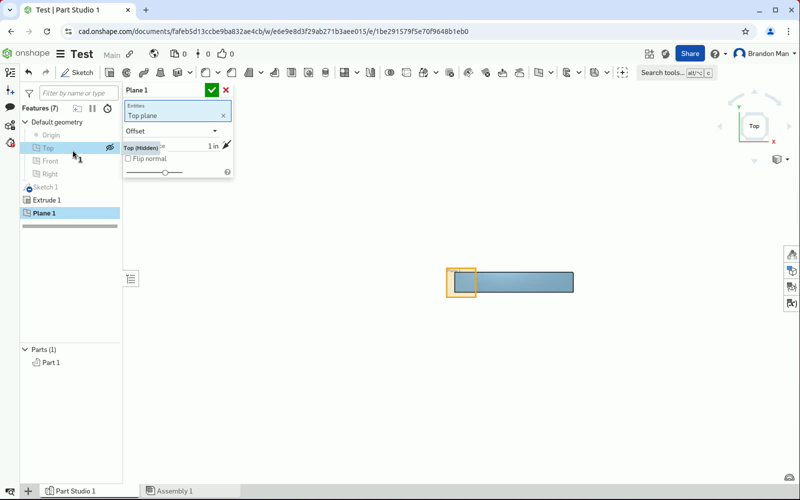
key(tab, 2)
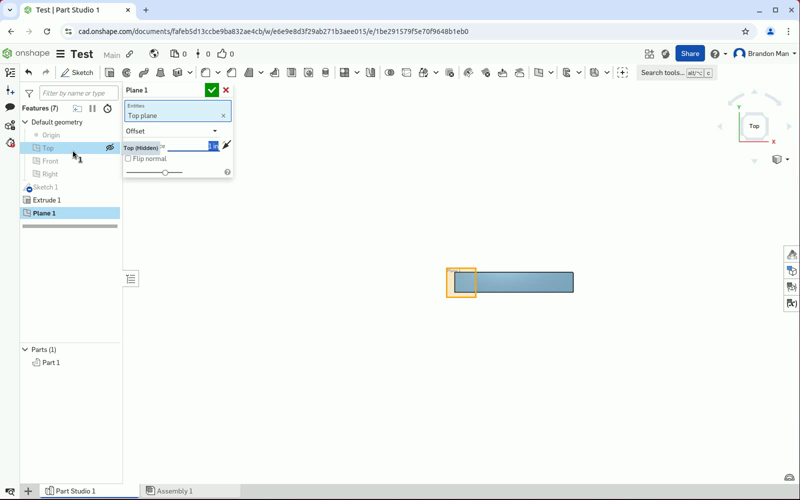
text(0.709)
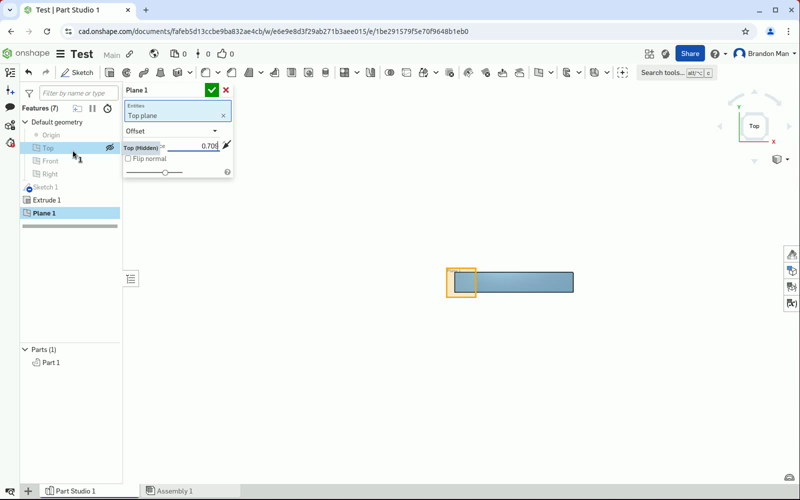
key(enter, 2)
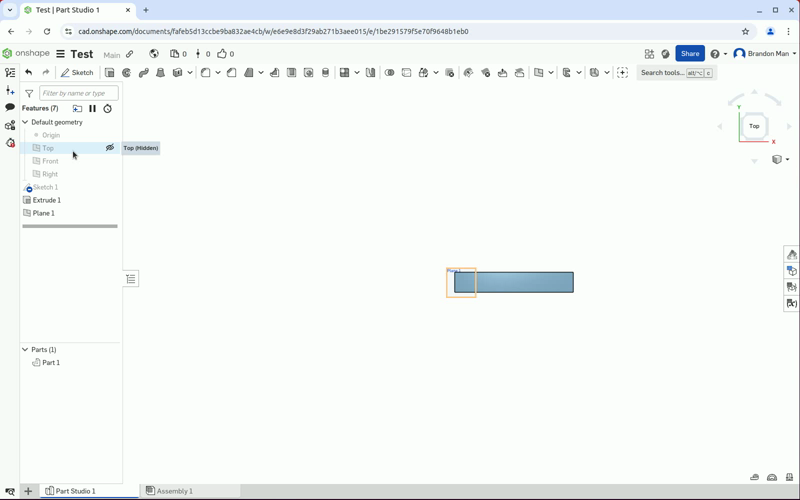
key(shift+s)
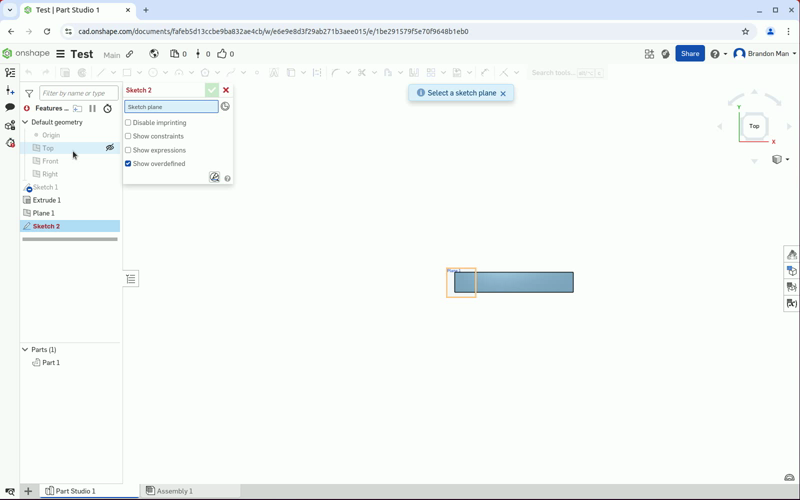
mouse_move(73, 215)
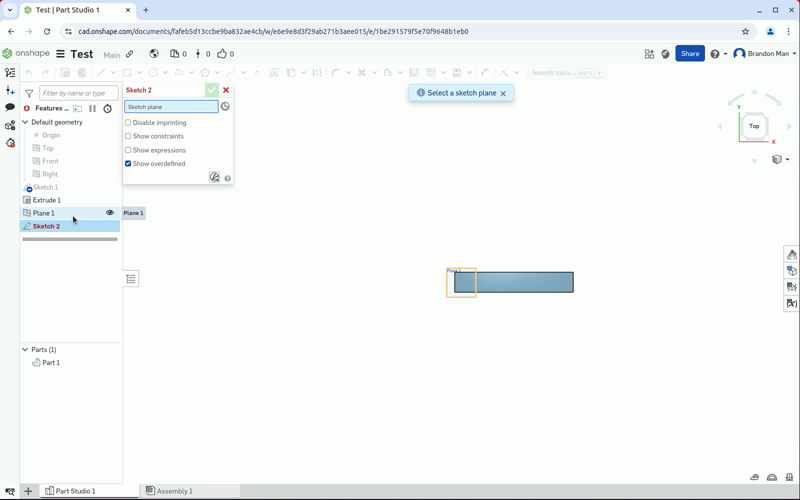
click(73, 215)
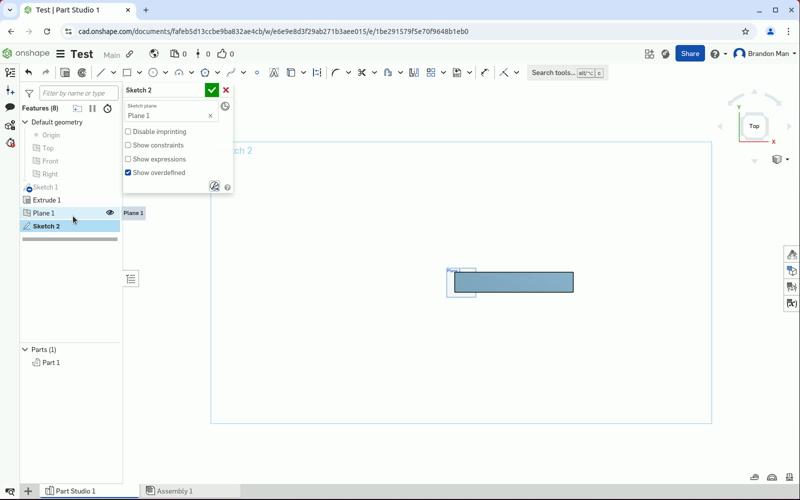
mouse_move(73, 352)
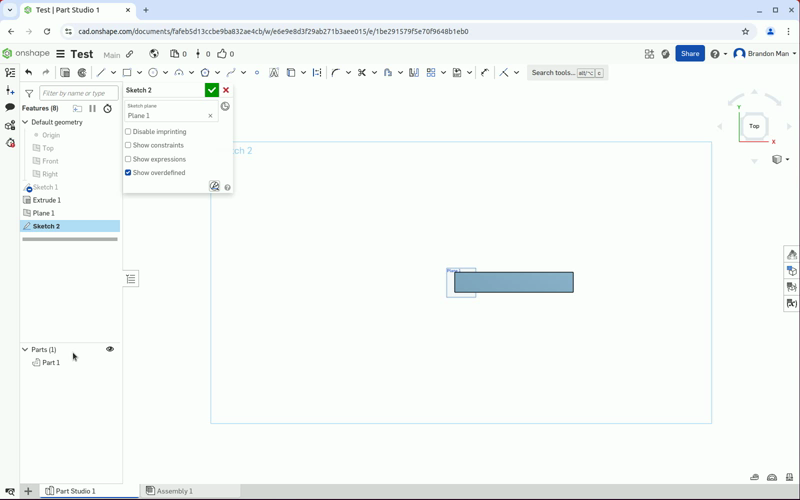
key(y)
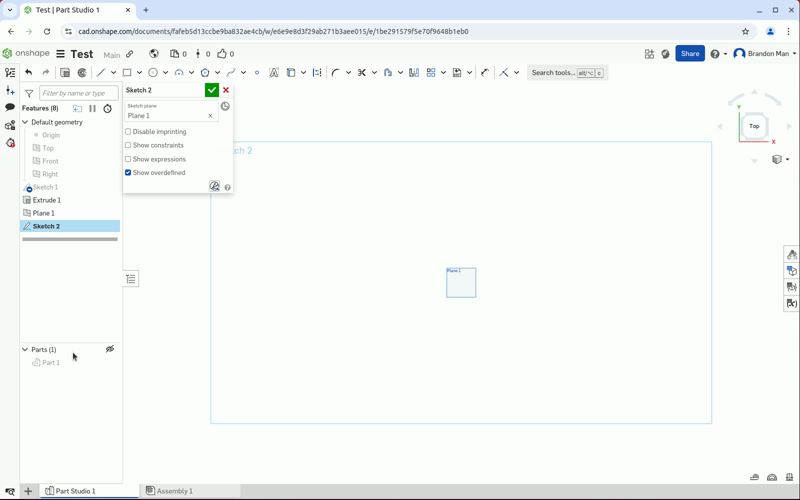
key(l)
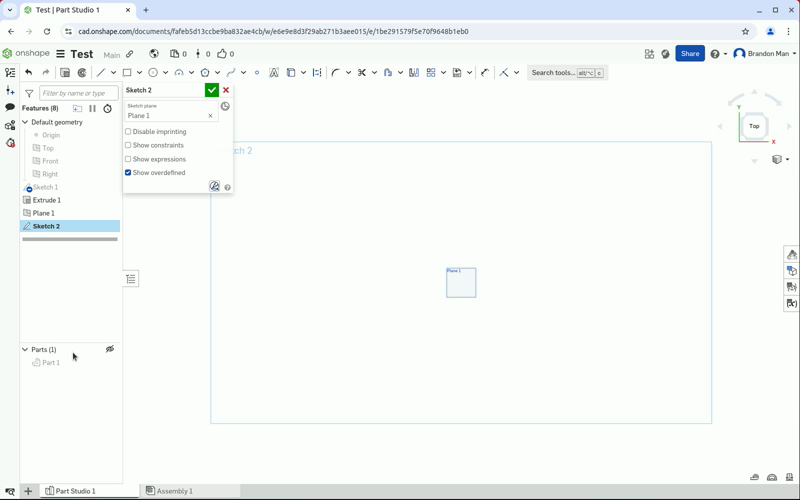
key_down(shift)
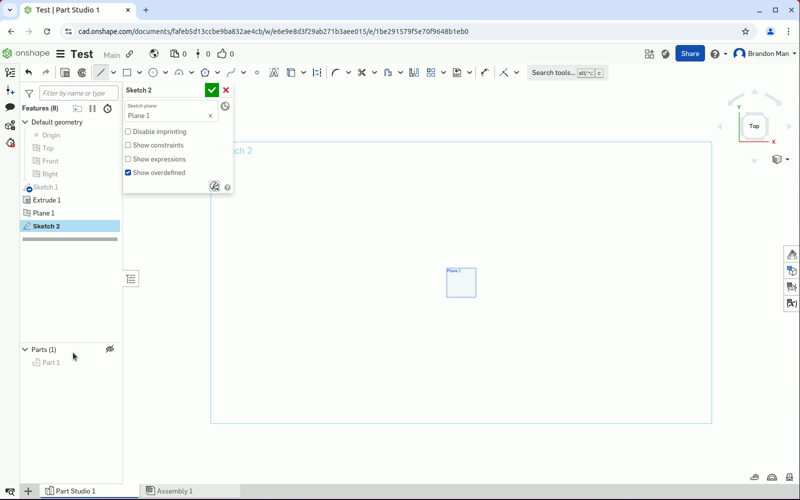
mouse_move(454, 276)
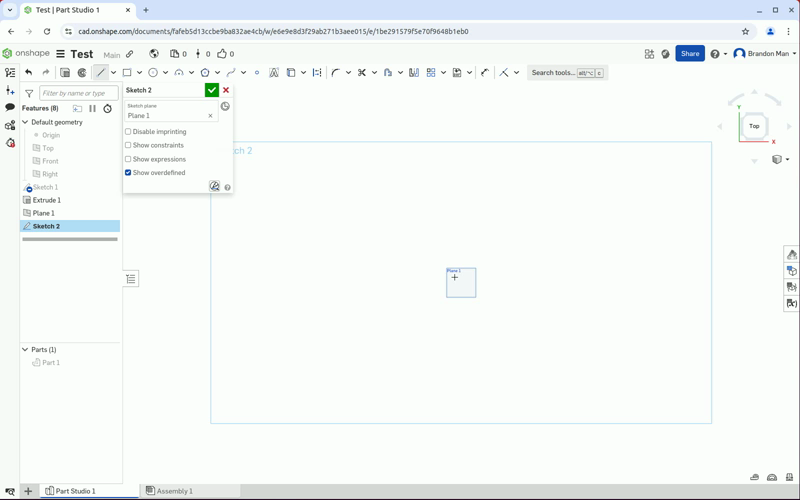
click(454, 276)
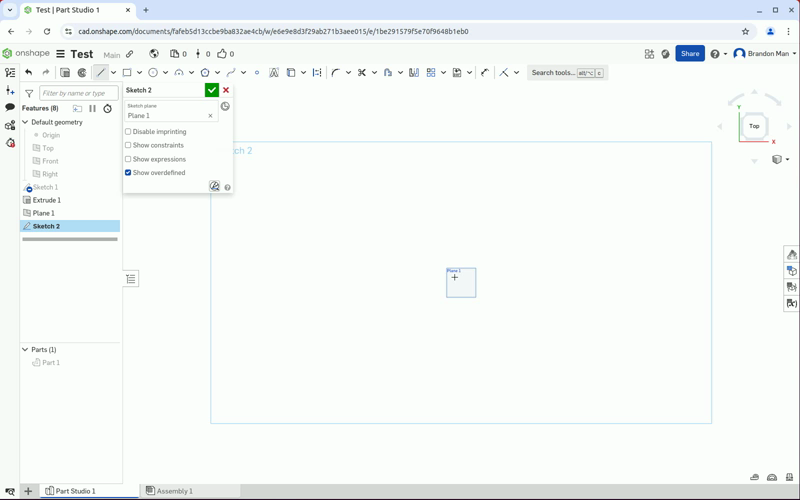
key_up(shift)
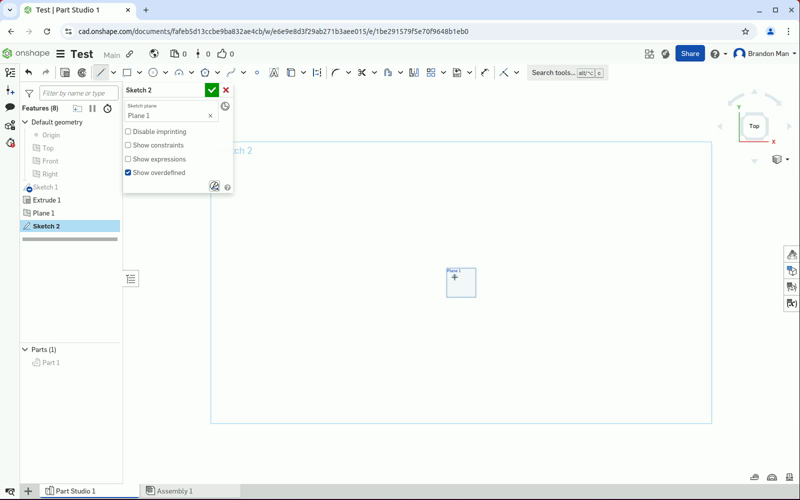
key_down(shift)
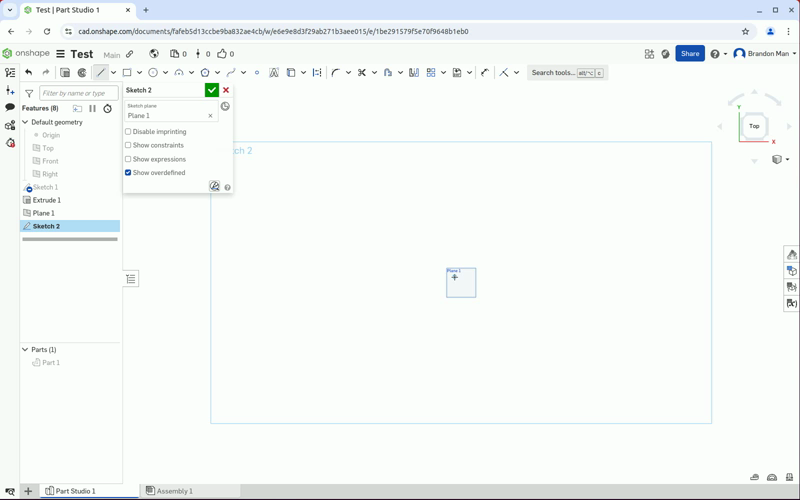
mouse_move(573, 276)
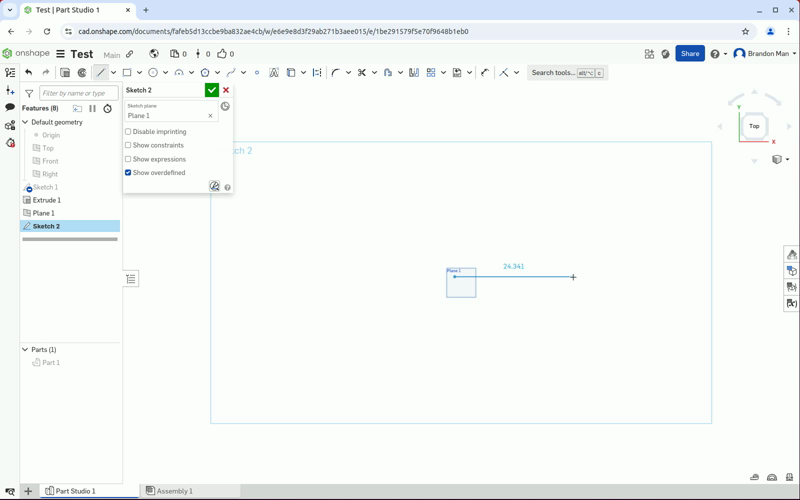
click(573, 276)
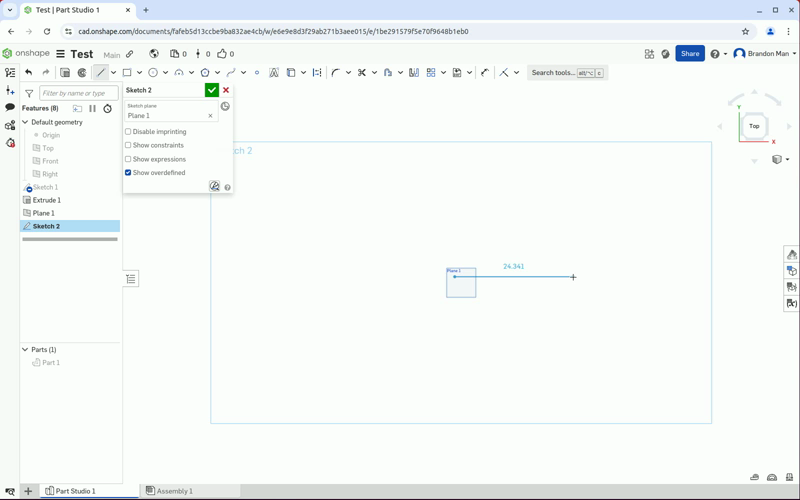
key_up(shift)
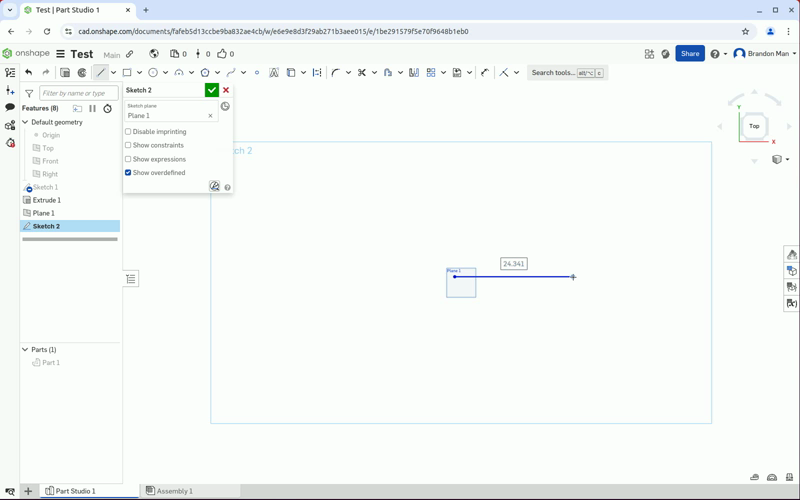
key_down(shift)
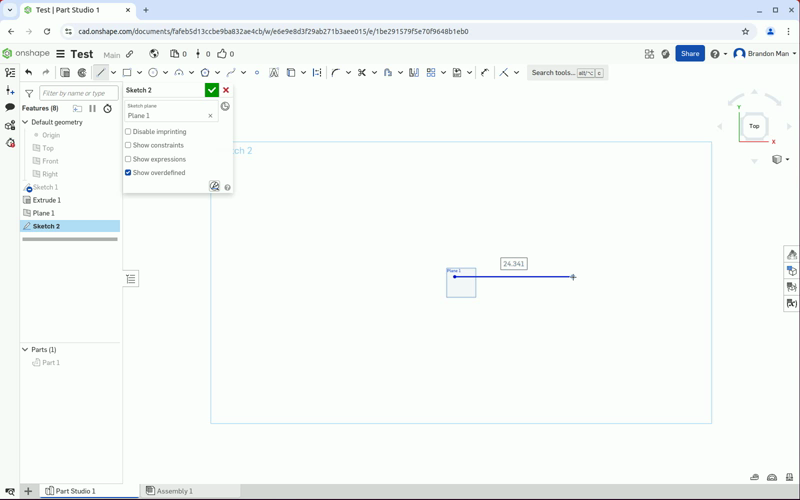
mouse_move(589, 276)
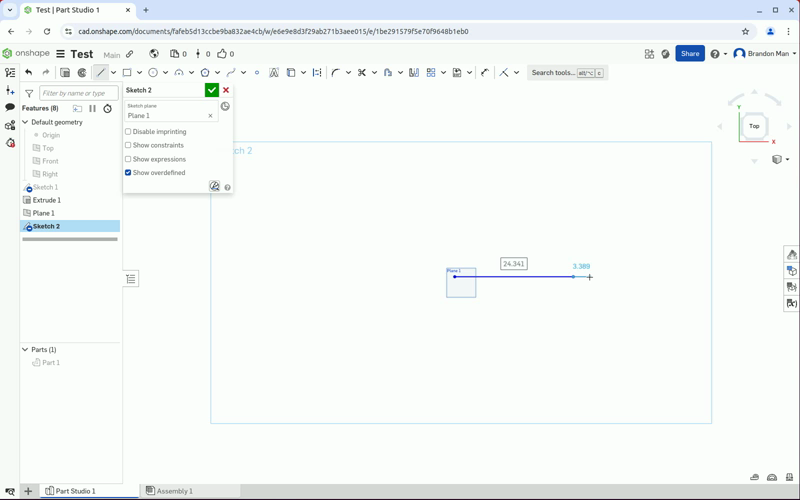
mouse_move(573, 273)
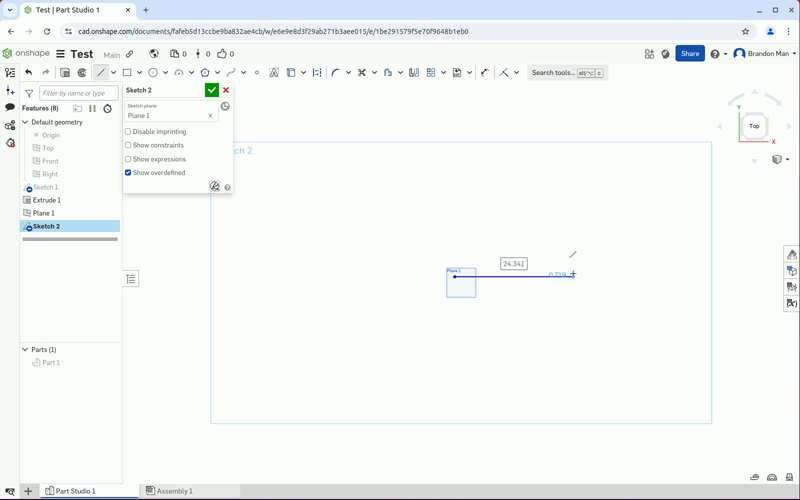
scroll(6)
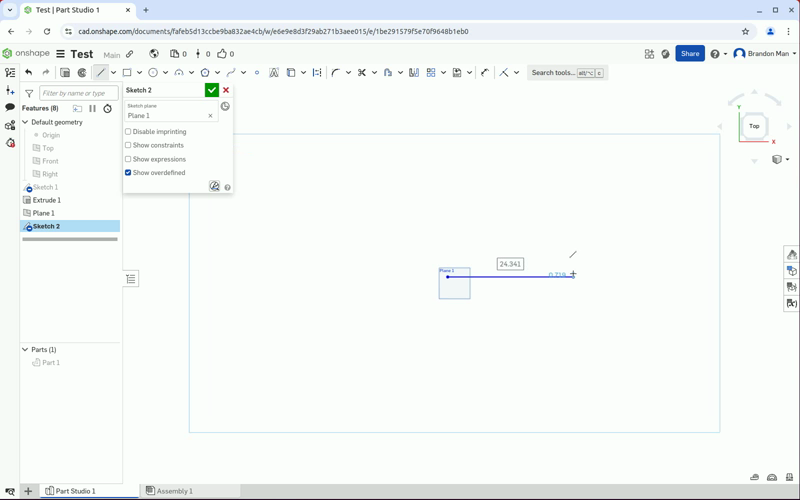
scroll(6)
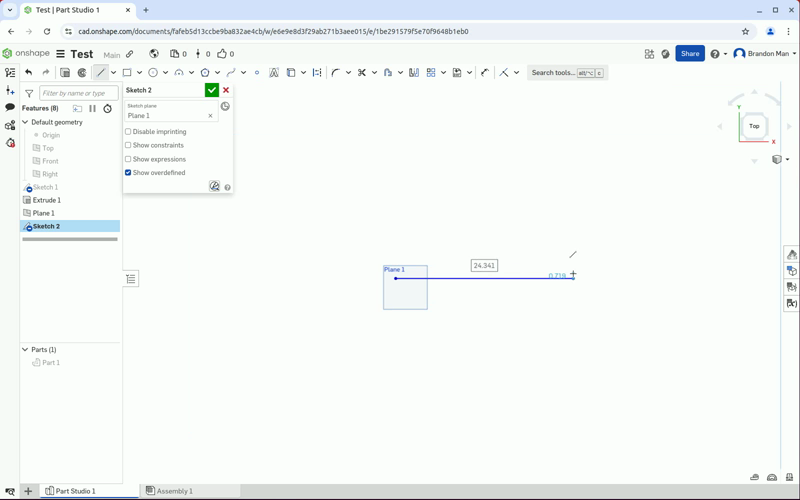
scroll(6)
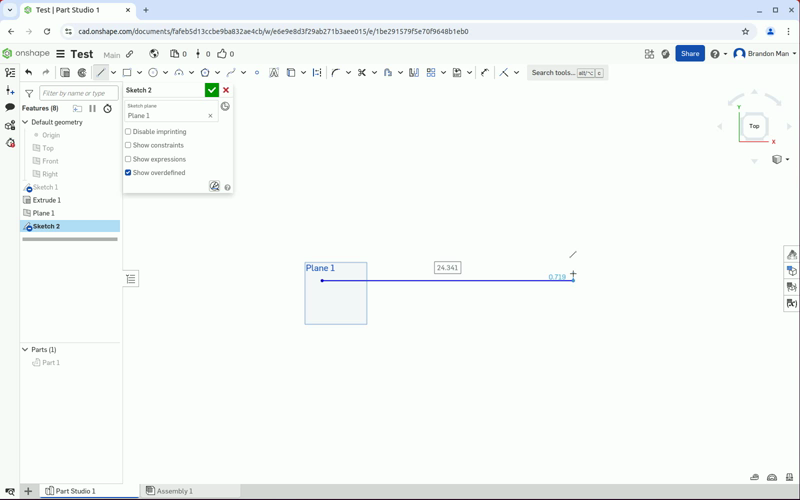
scroll(6)
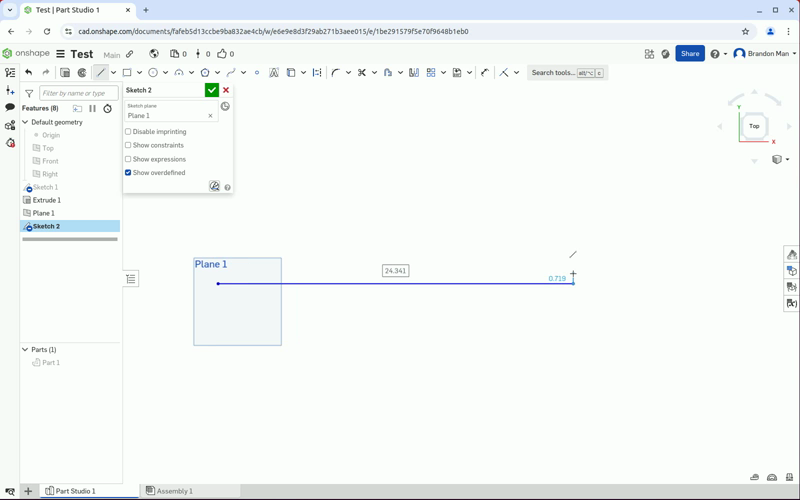
scroll(6)
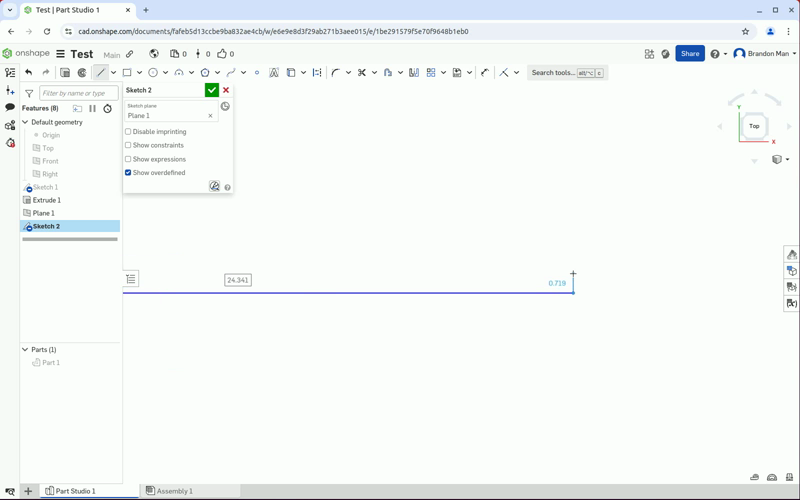
scroll(6)
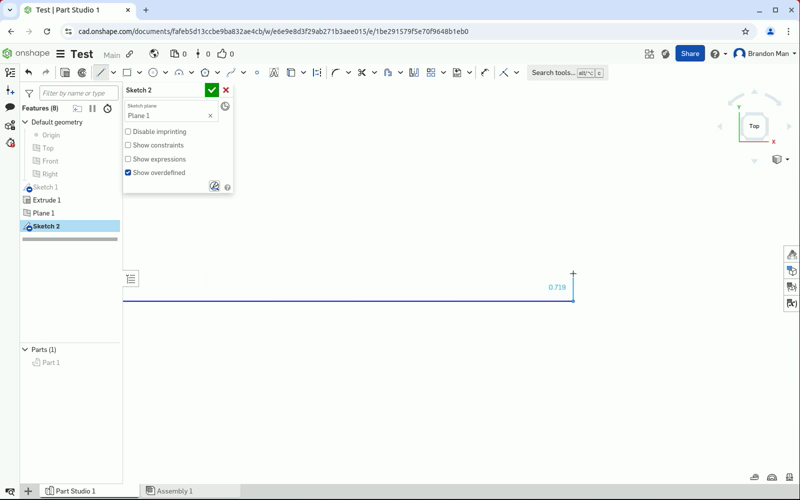
scroll(6)
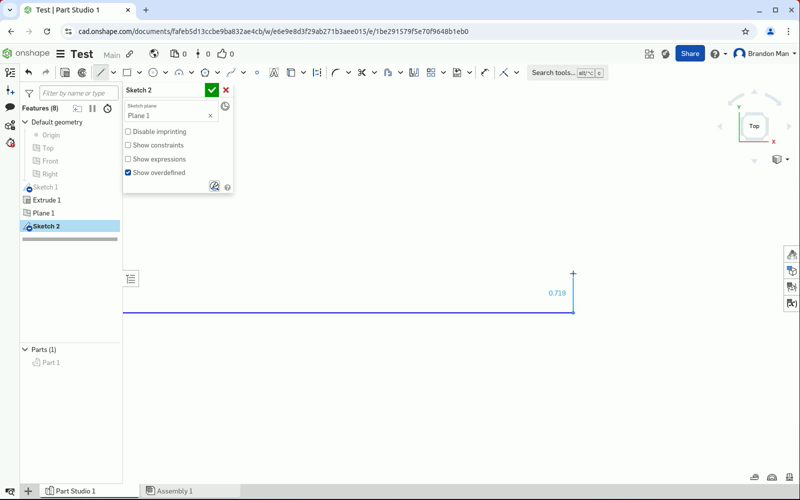
click(573, 273)
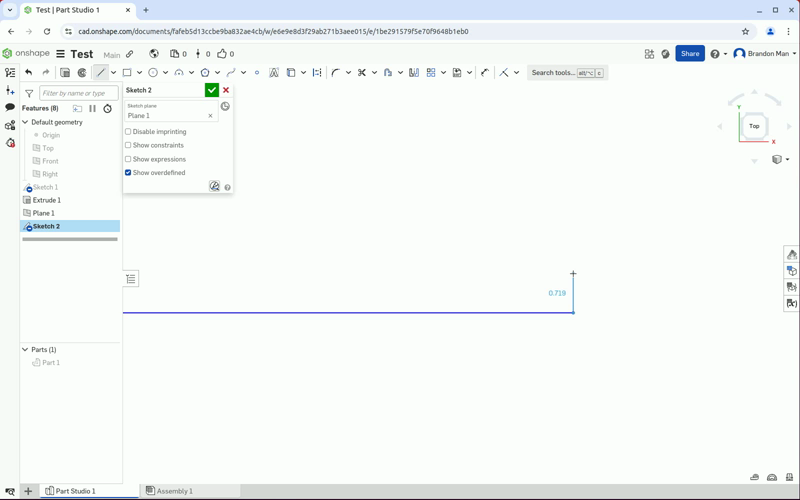
scroll(-6)
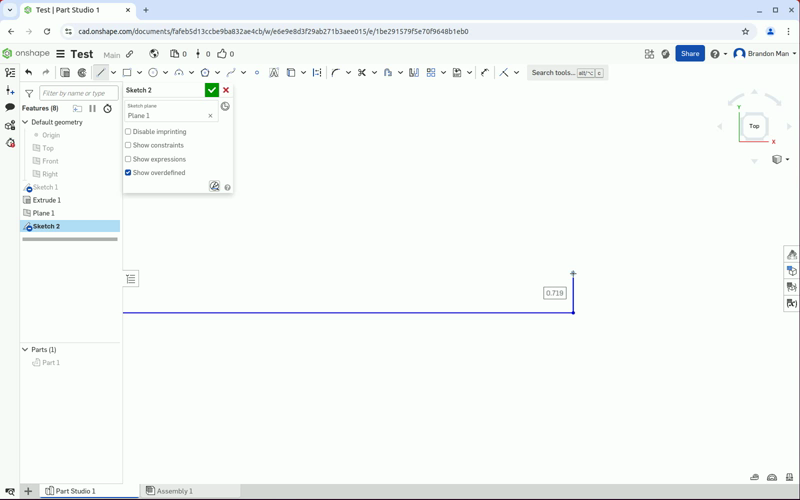
scroll(-6)
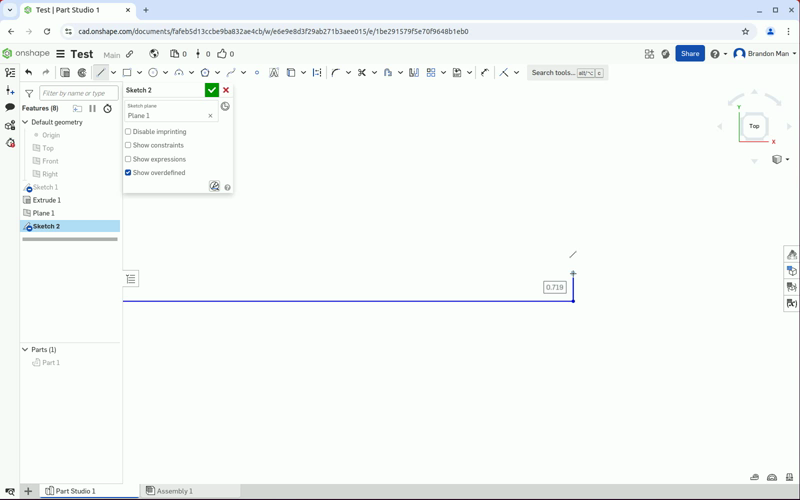
scroll(-6)
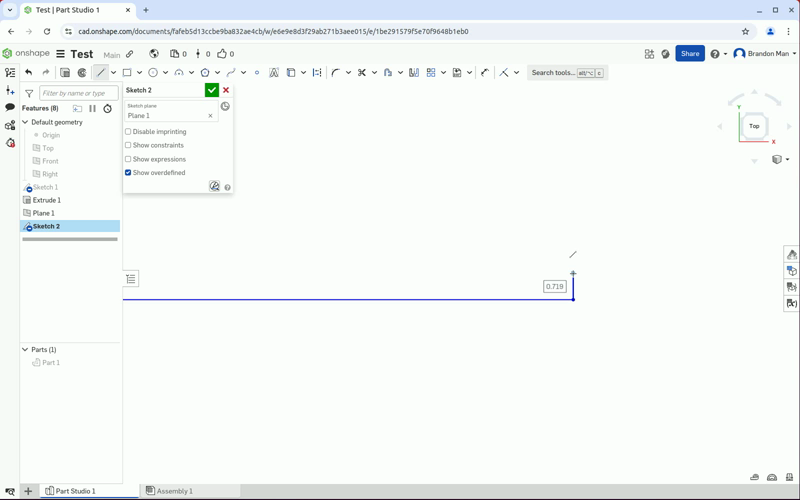
scroll(-6)
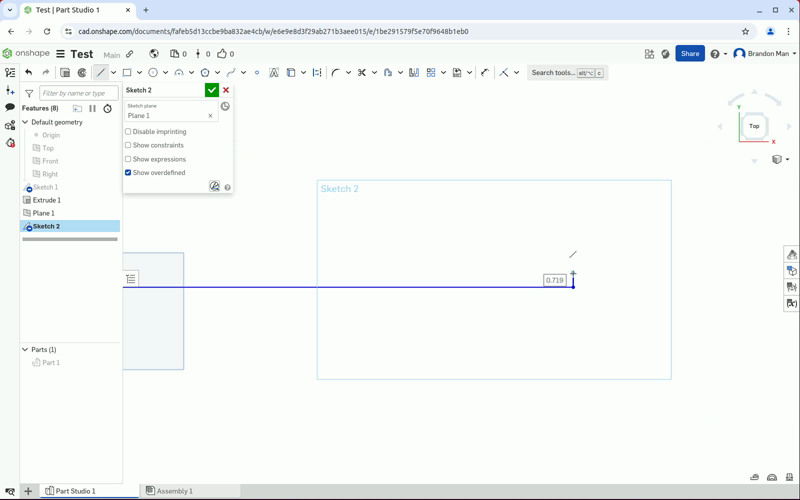
scroll(-6)
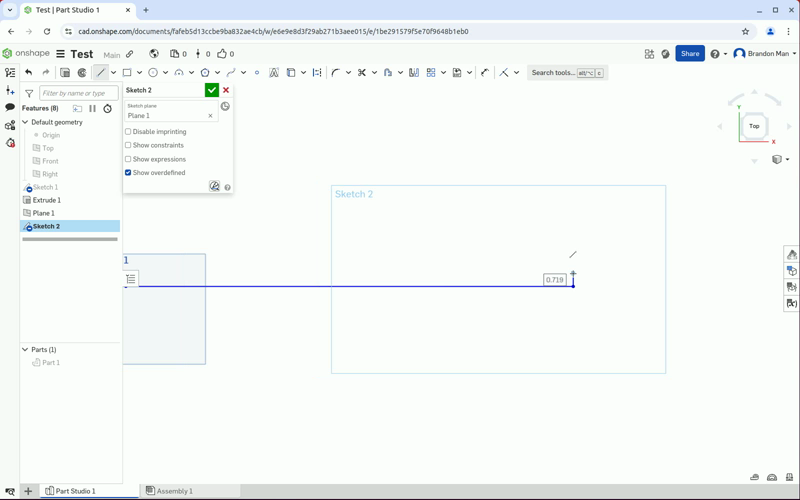
scroll(-6)
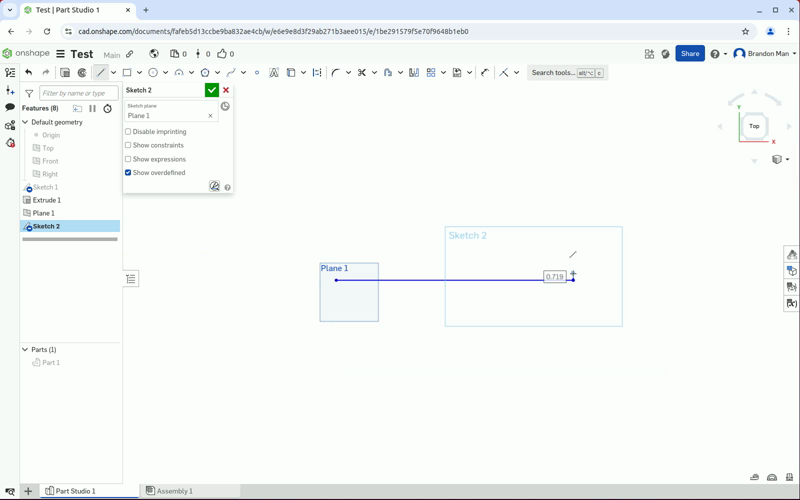
scroll(-6)
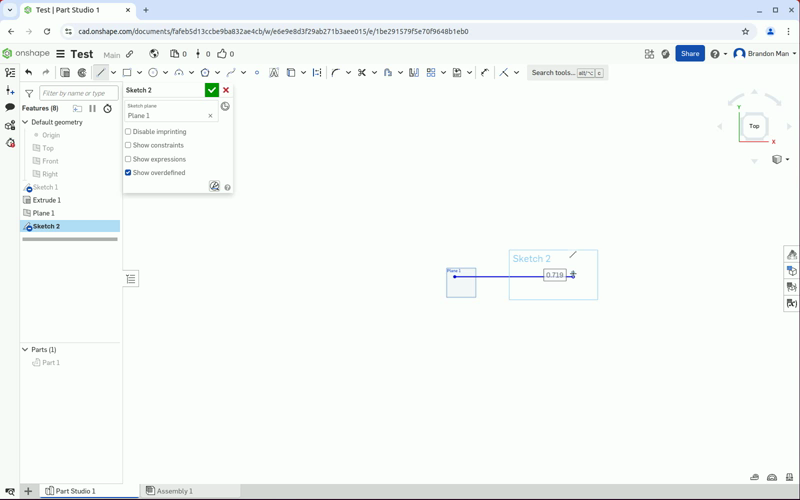
key_up(shift)
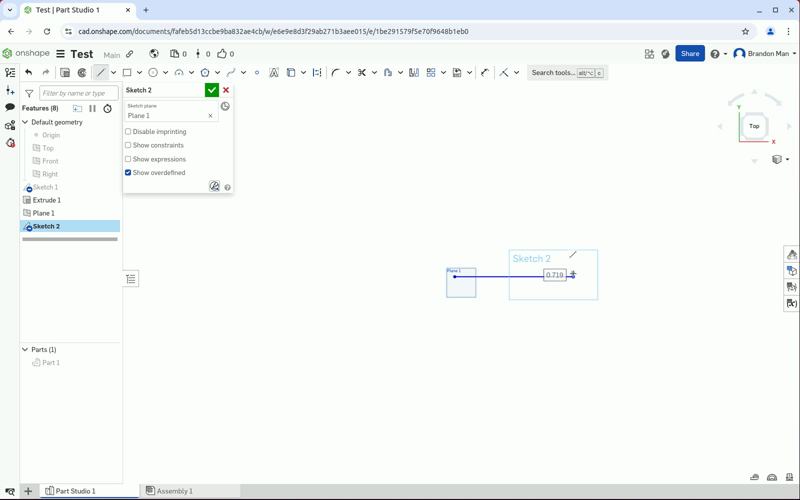
key_down(shift)
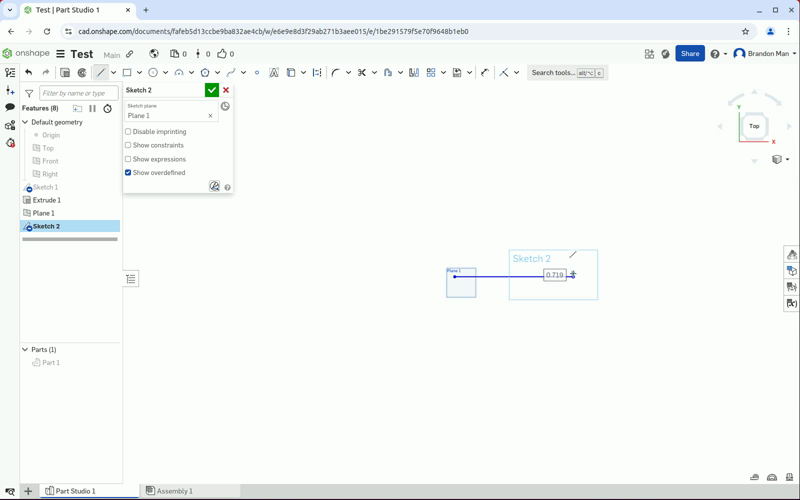
mouse_move(454, 273)
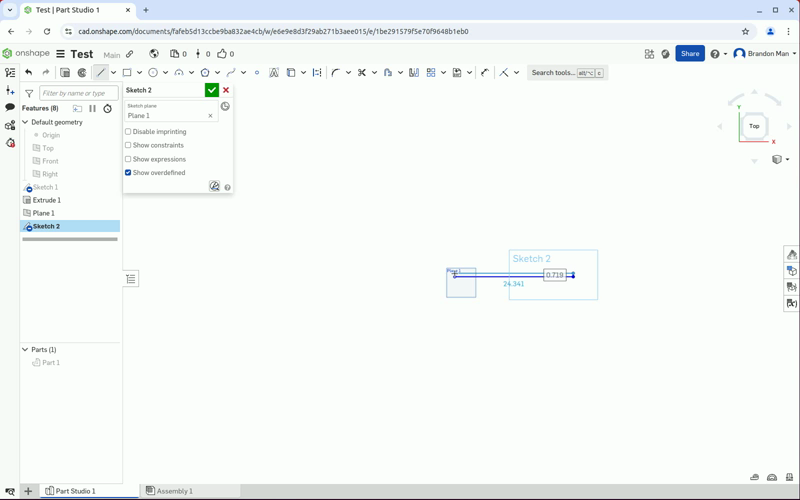
scroll(6)
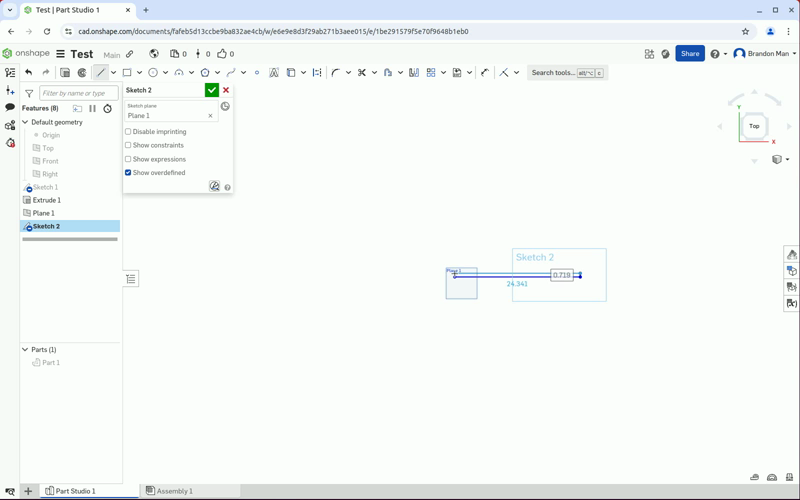
scroll(6)
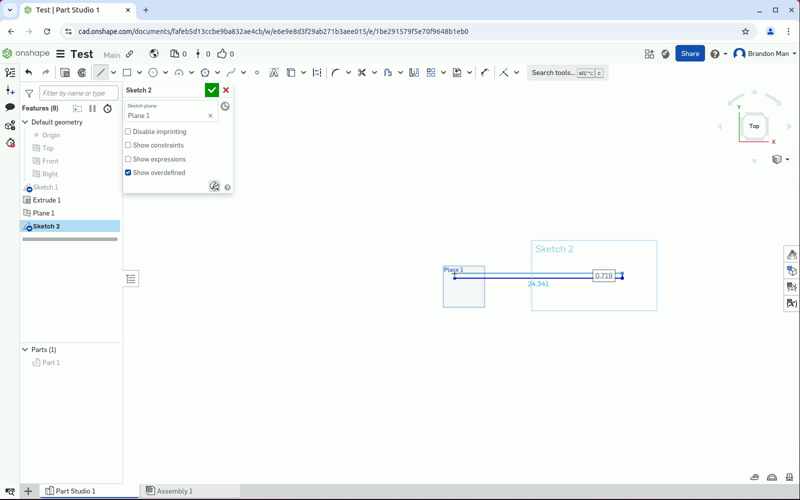
scroll(6)
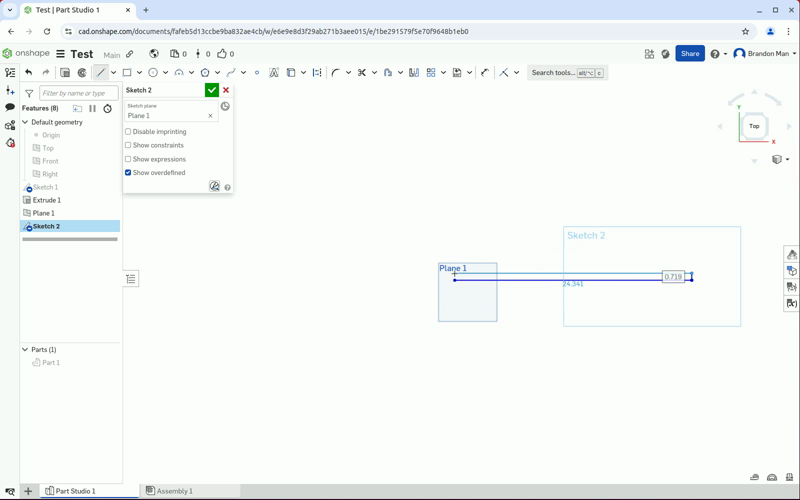
scroll(6)
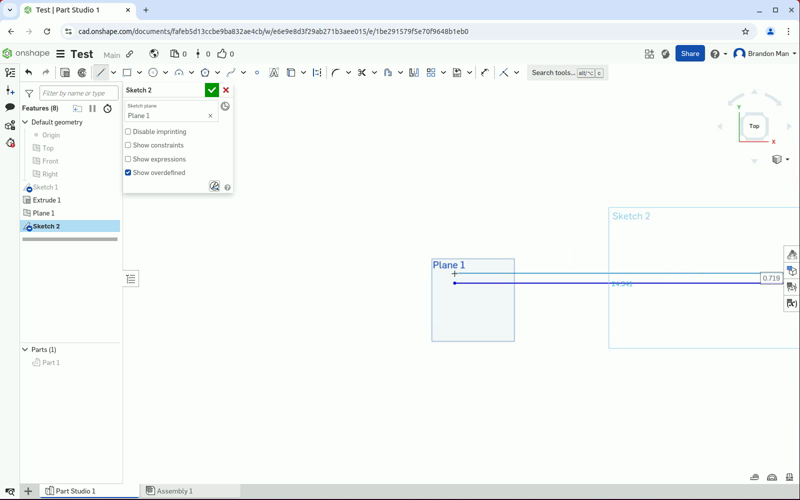
scroll(6)
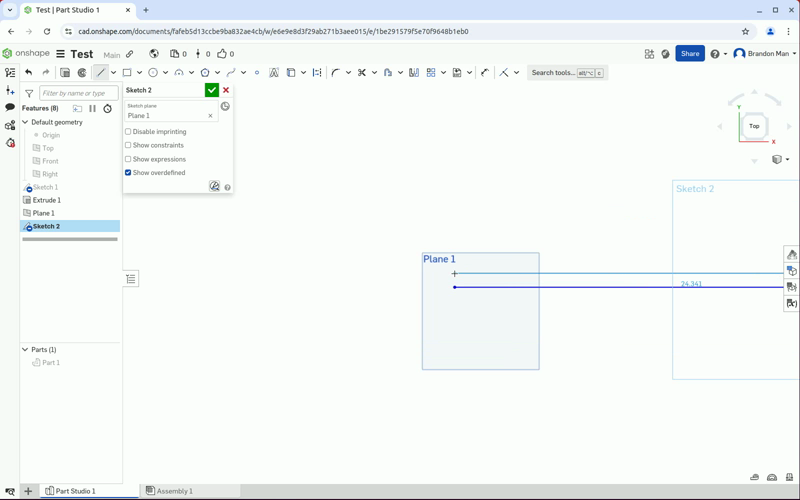
scroll(6)
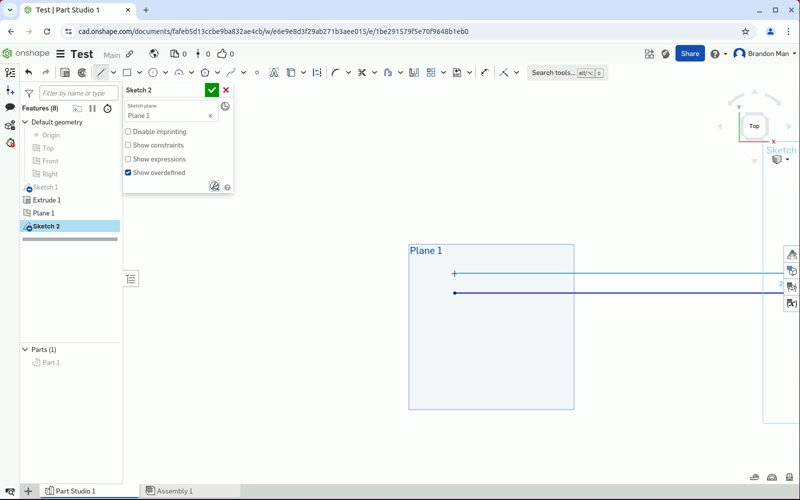
scroll(6)
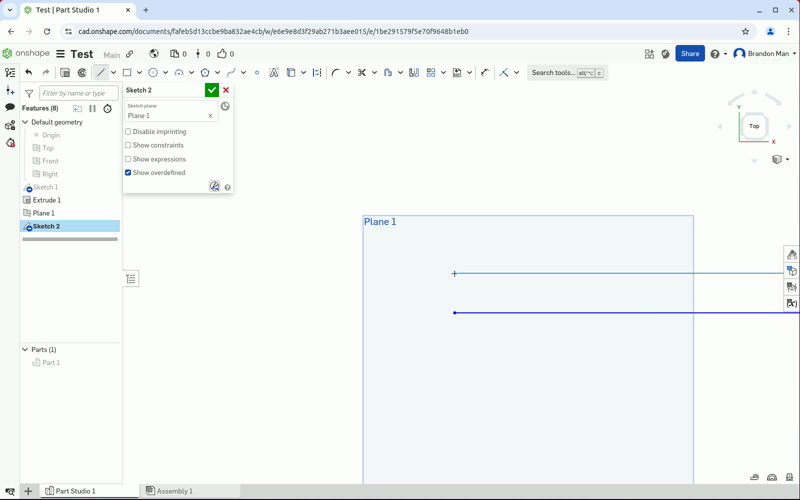
click(454, 273)
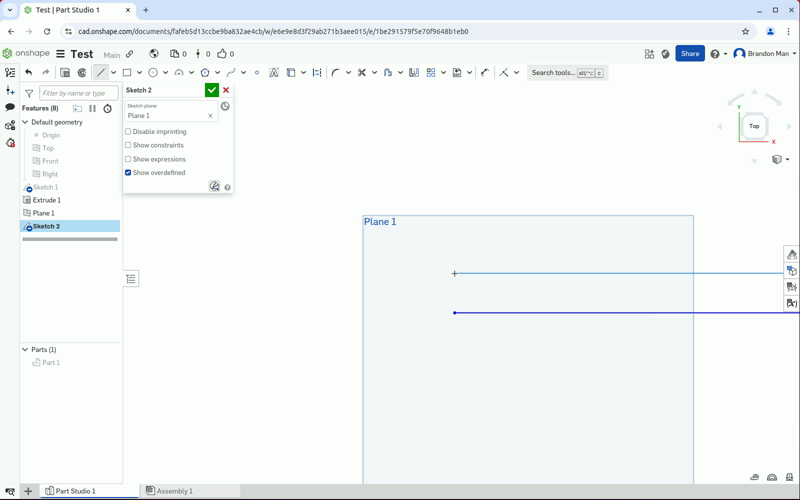
scroll(-6)
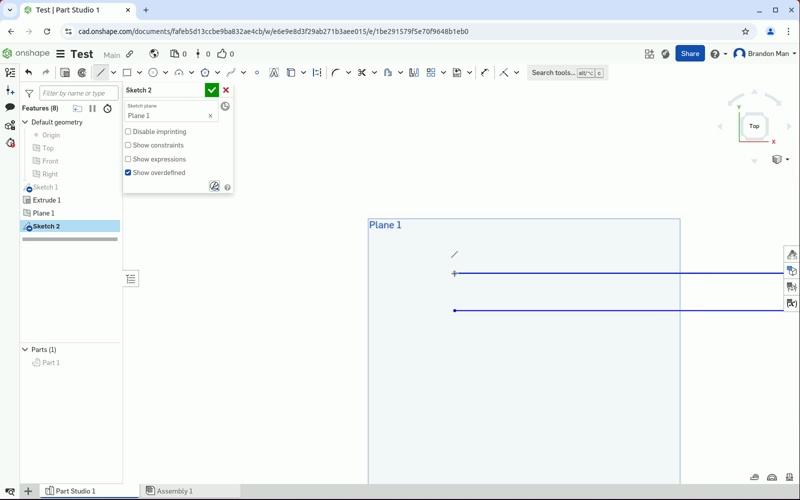
scroll(-6)
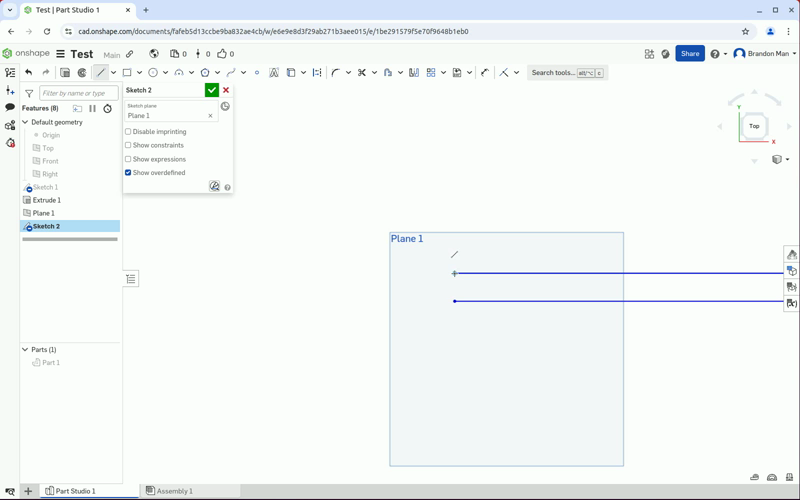
scroll(-6)
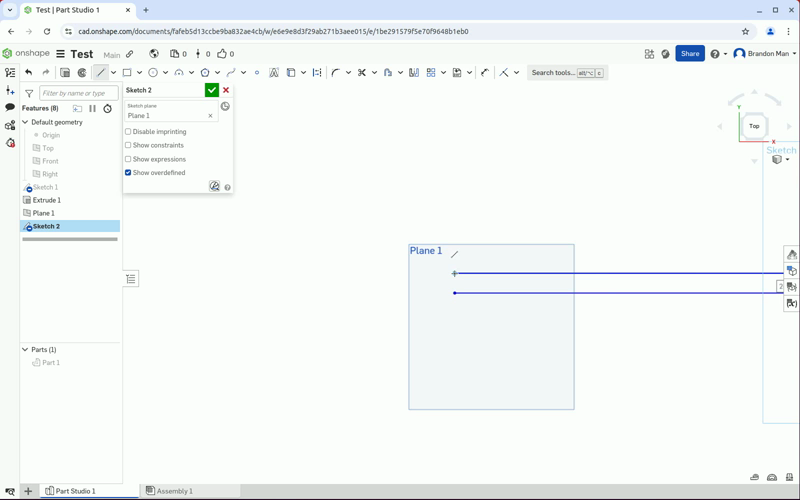
scroll(-6)
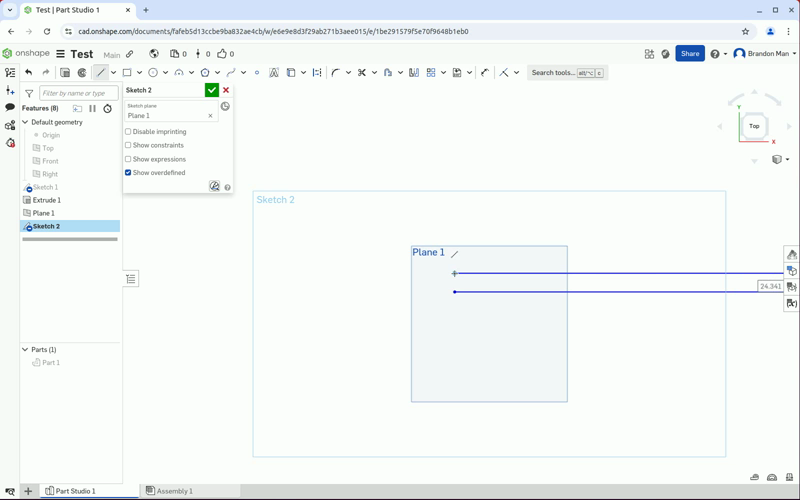
scroll(-6)
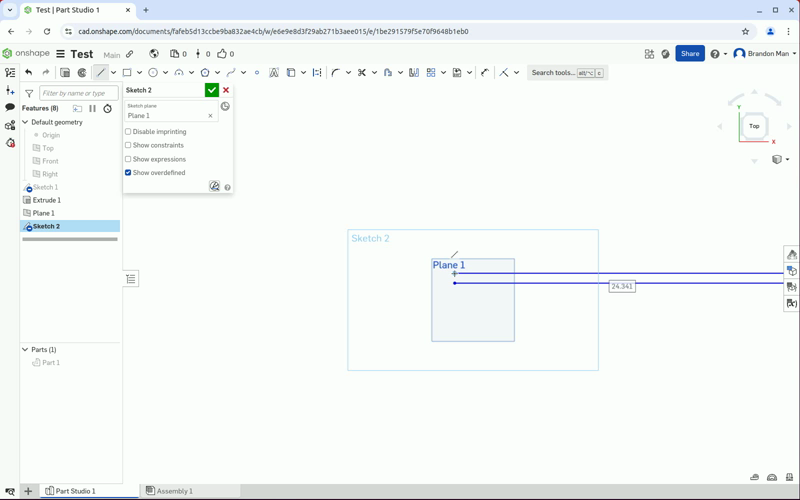
scroll(-6)
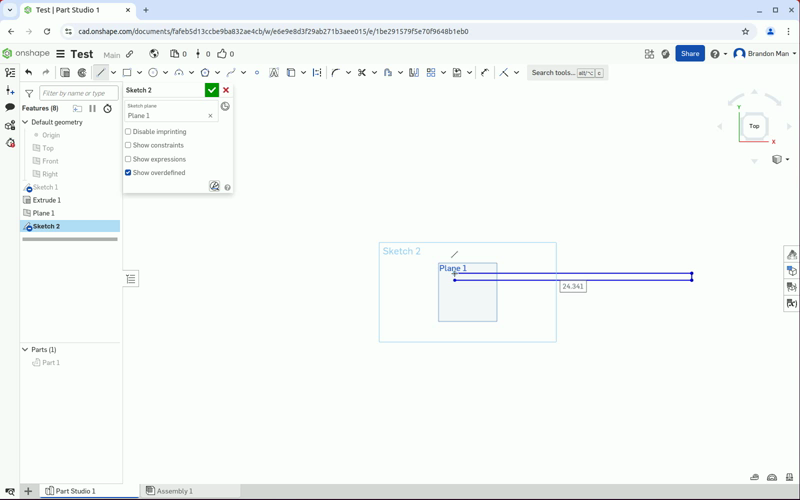
scroll(-6)
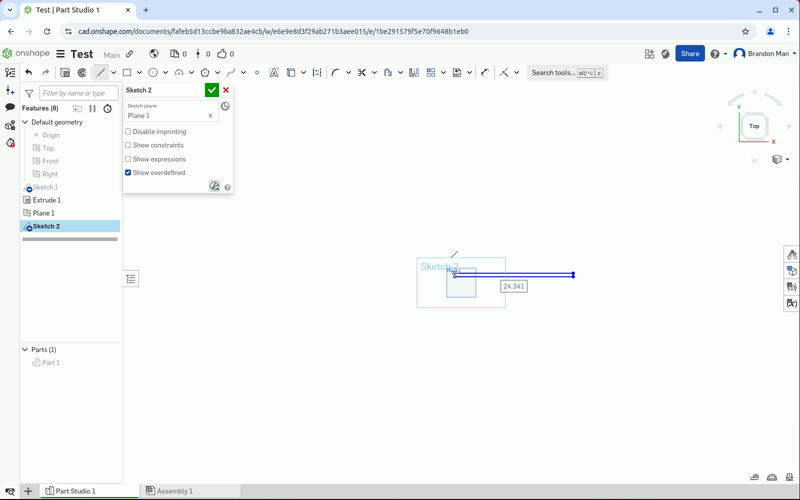
key_up(shift)
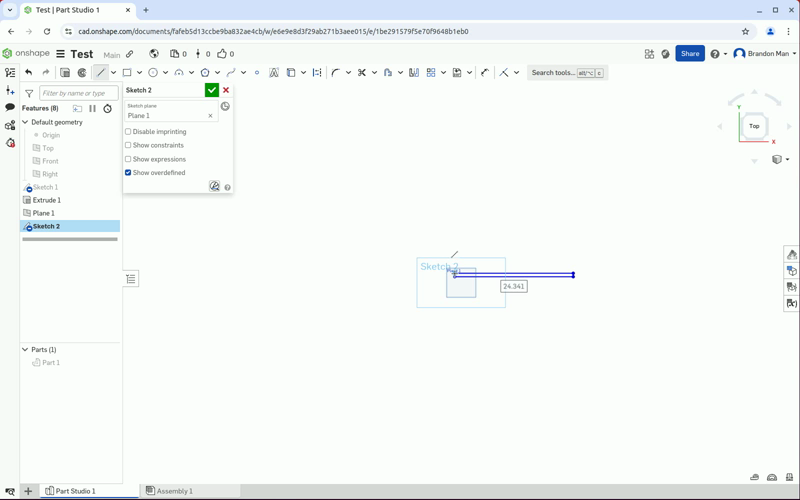
mouse_move(484, 273)
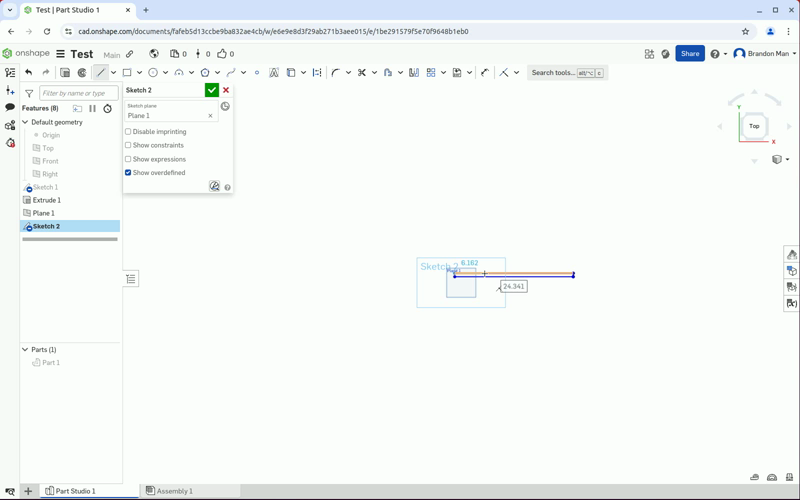
key_down(shift)
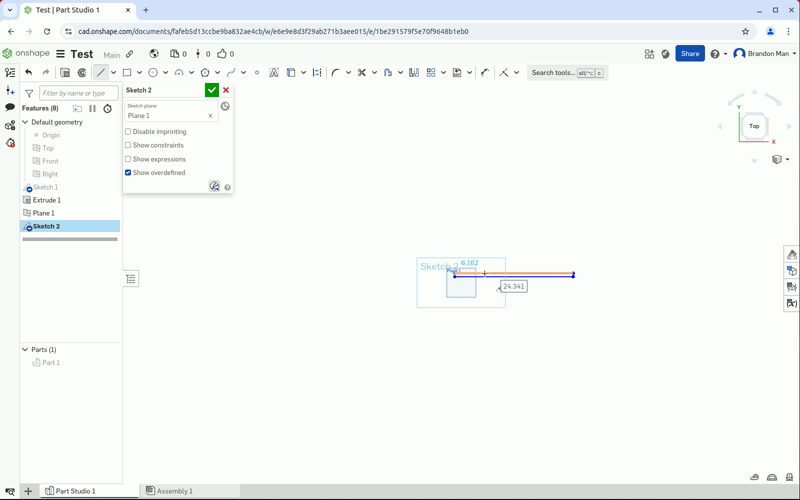
mouse_move(454, 276)
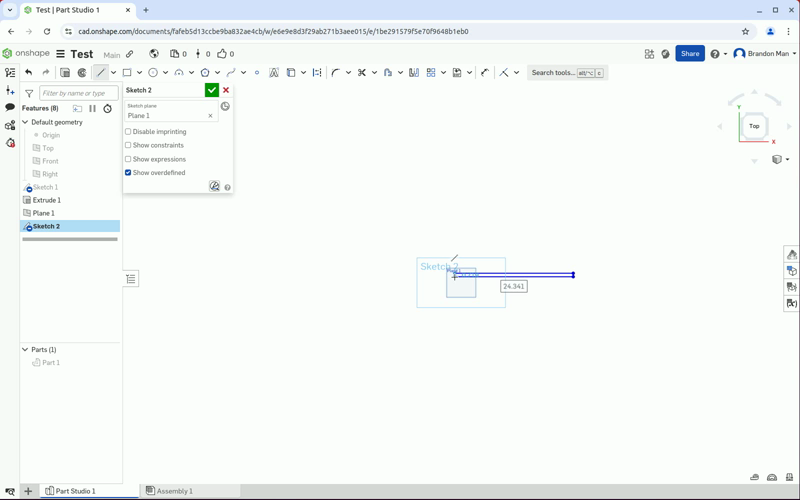
scroll(6)
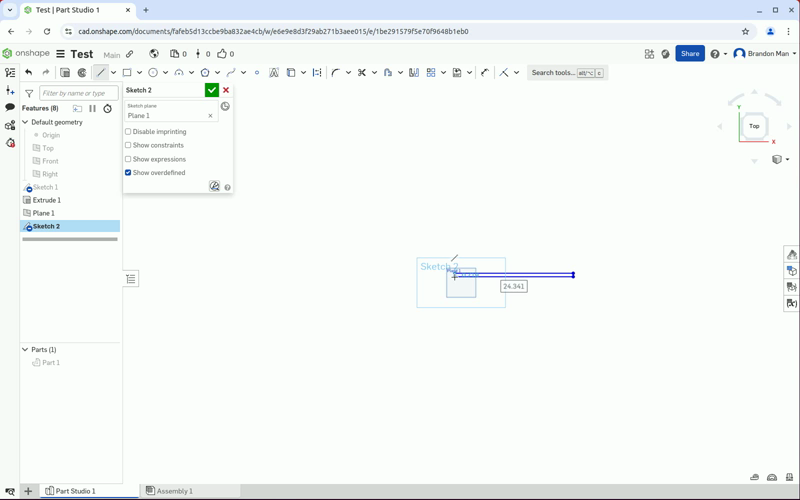
scroll(6)
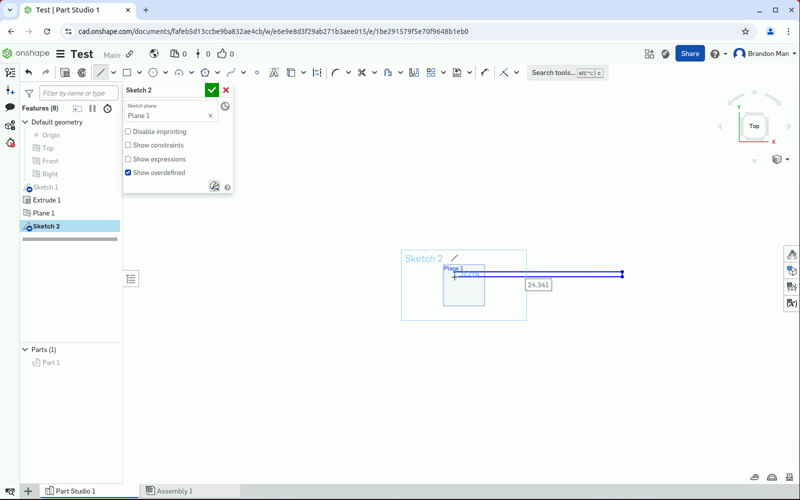
scroll(6)
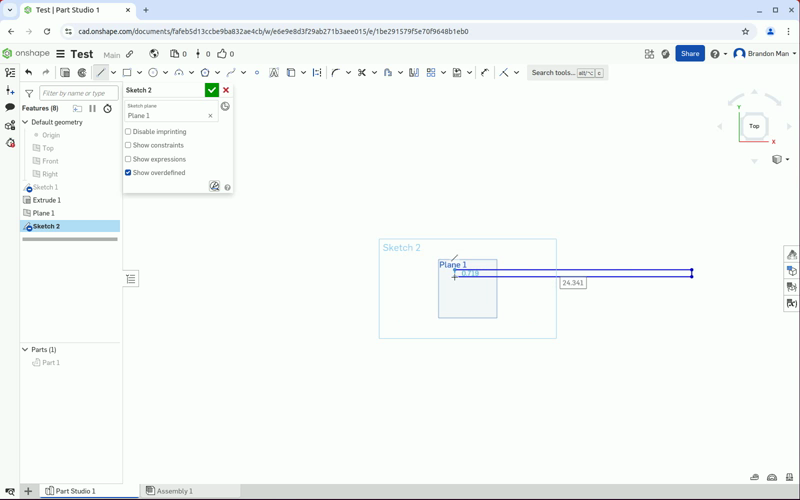
scroll(6)
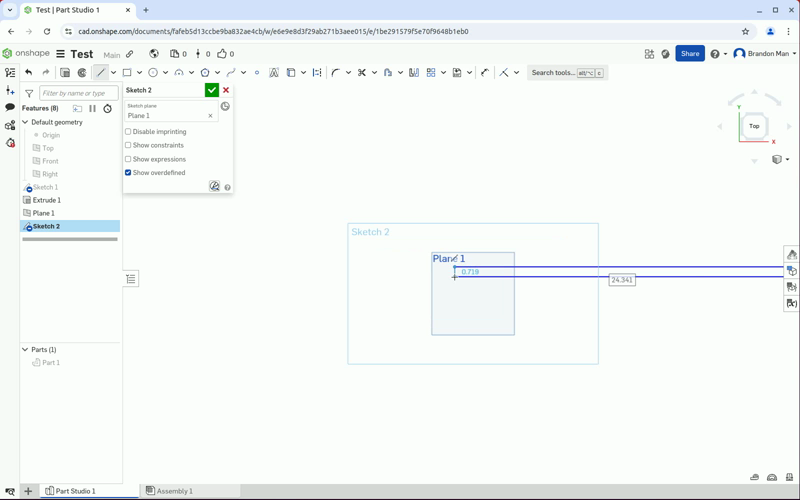
scroll(6)
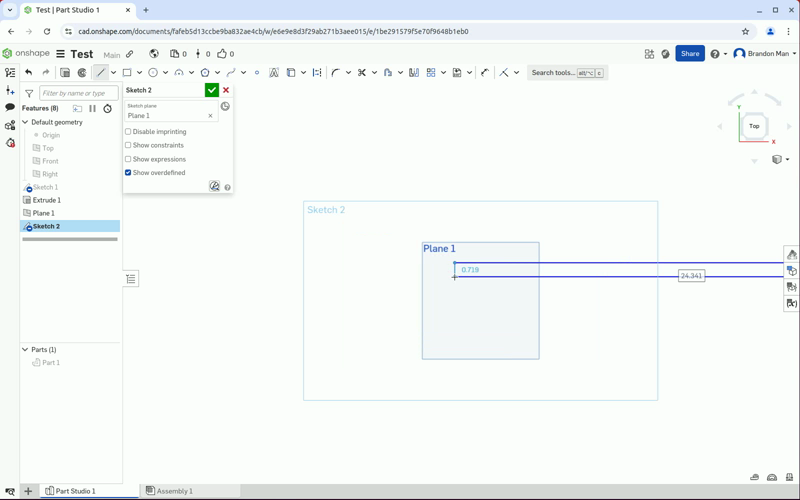
scroll(6)
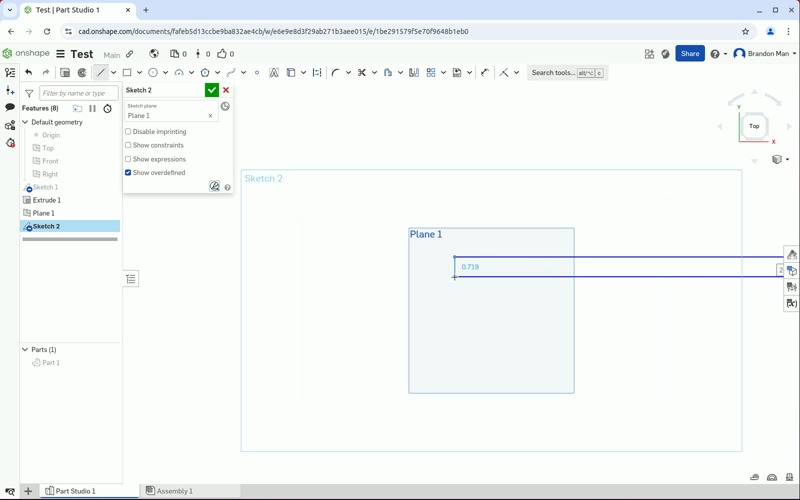
scroll(6)
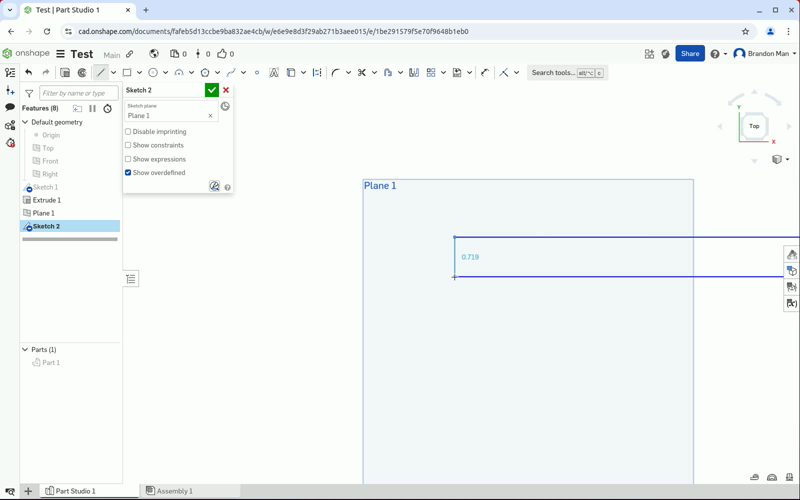
key_up(shift)
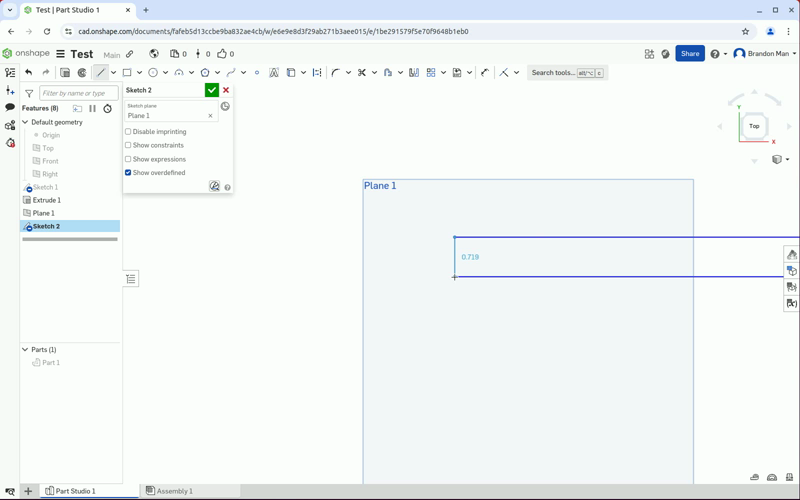
click(454, 276)
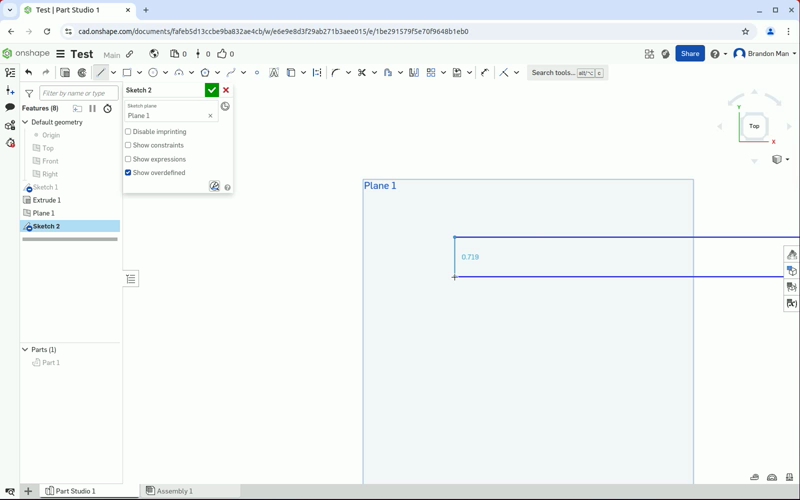
scroll(-6)
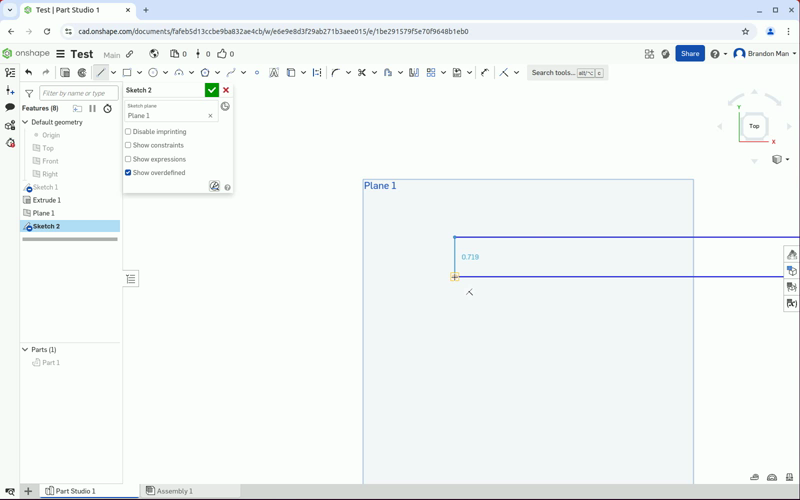
scroll(-6)
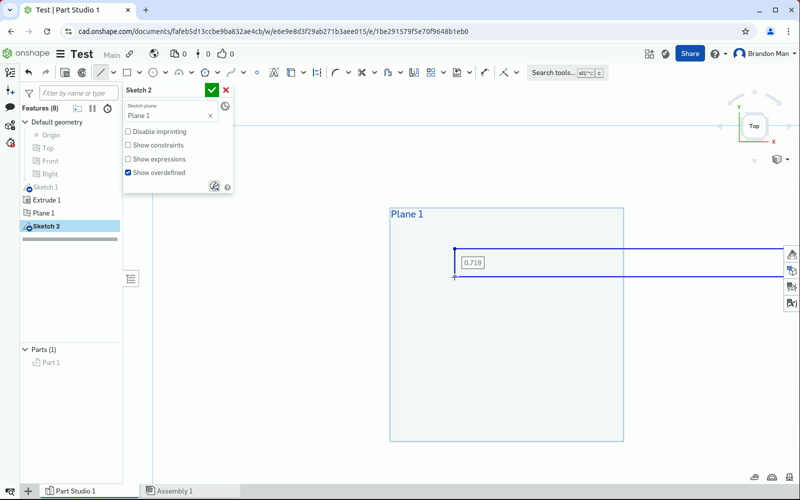
scroll(-6)
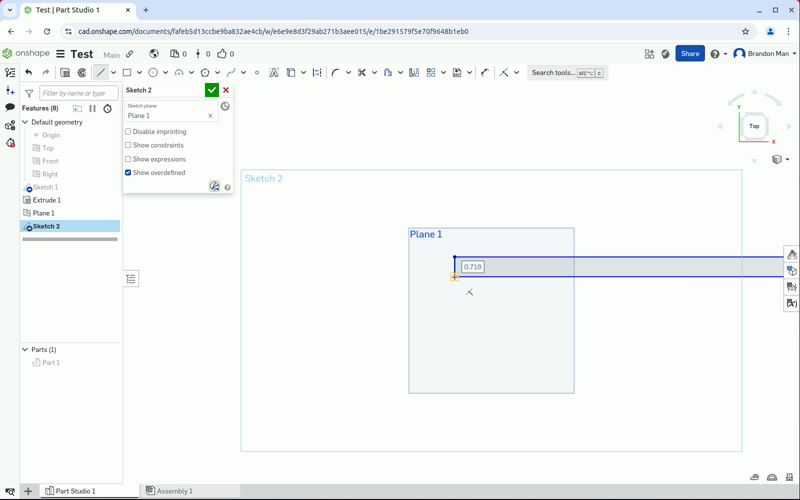
scroll(-6)
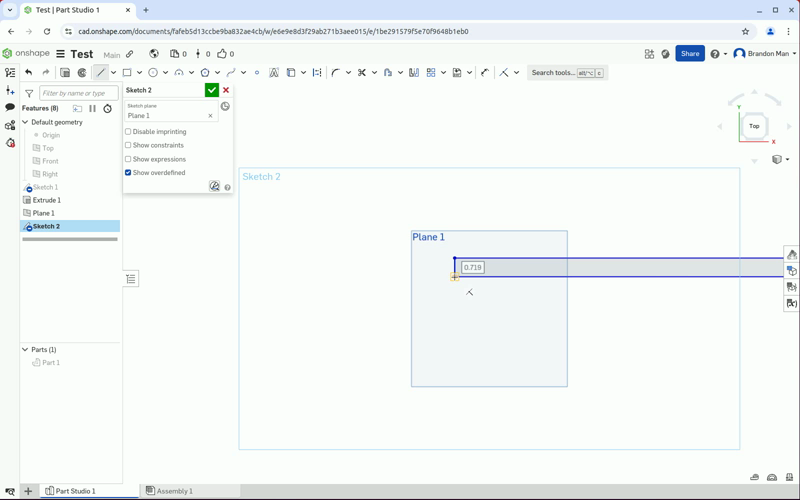
scroll(-6)
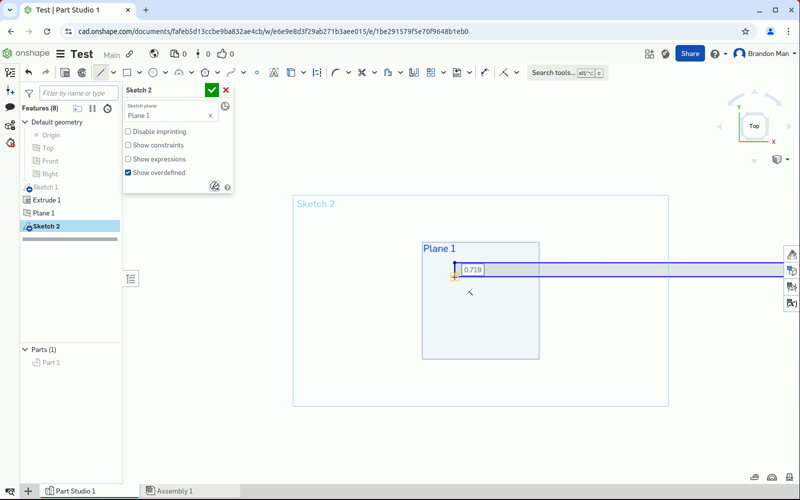
scroll(-6)
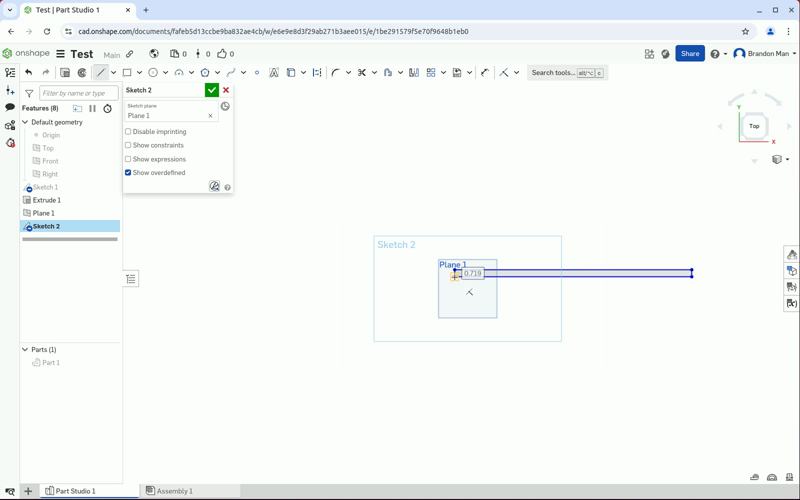
scroll(-6)
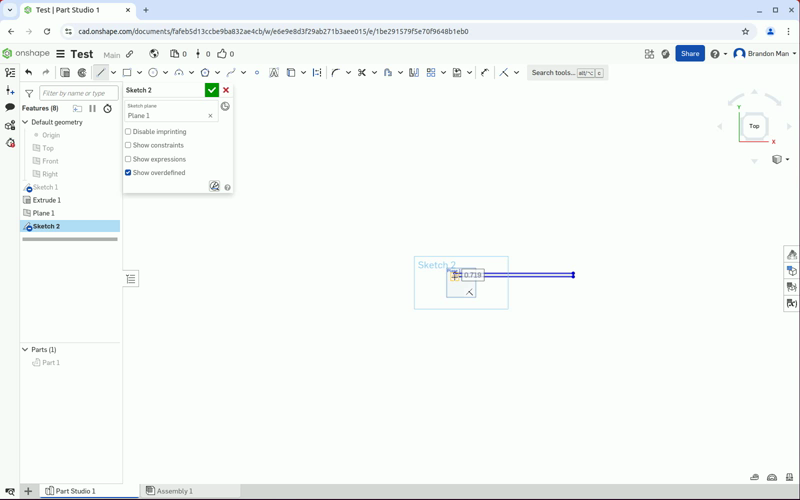
key(esc)
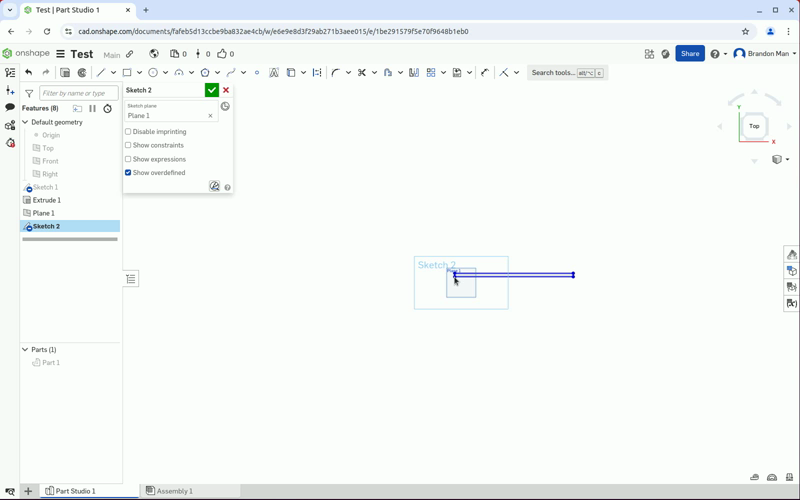
mouse_move(554, 273)
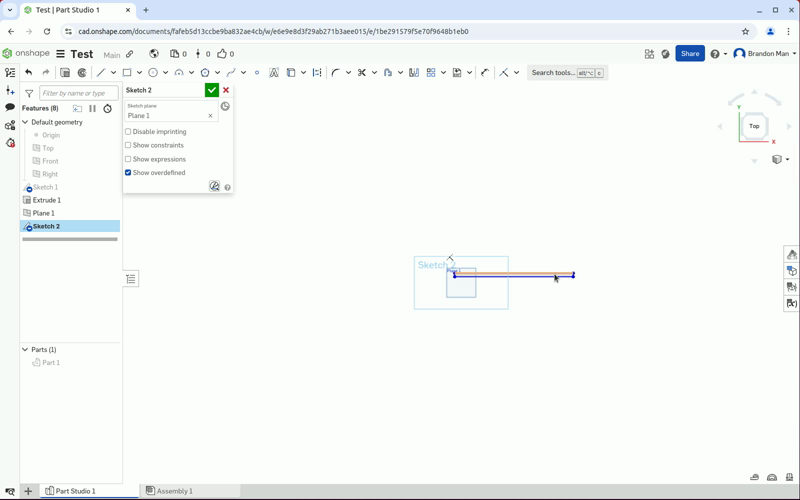
scroll(6)
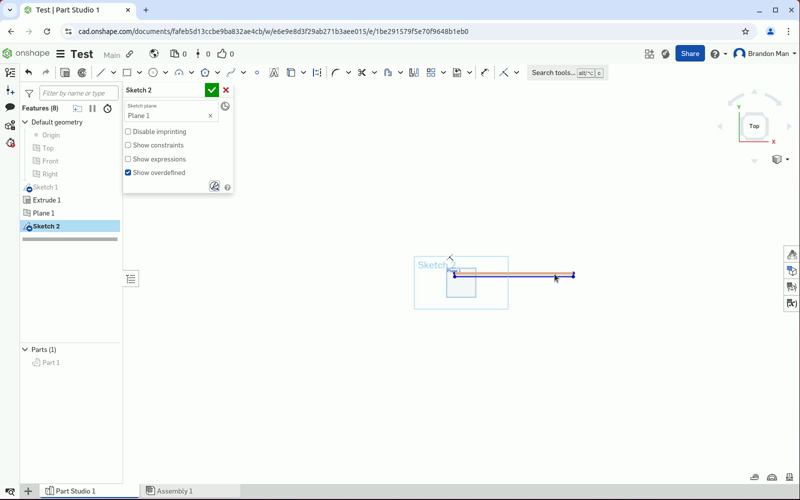
scroll(6)
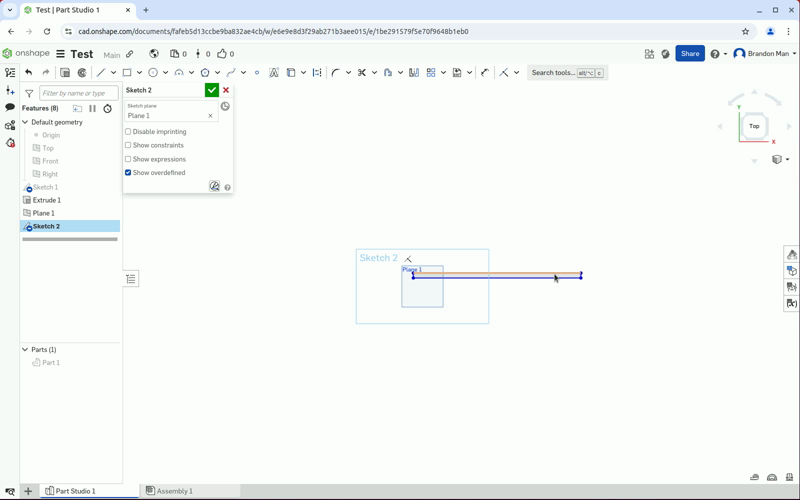
scroll(6)
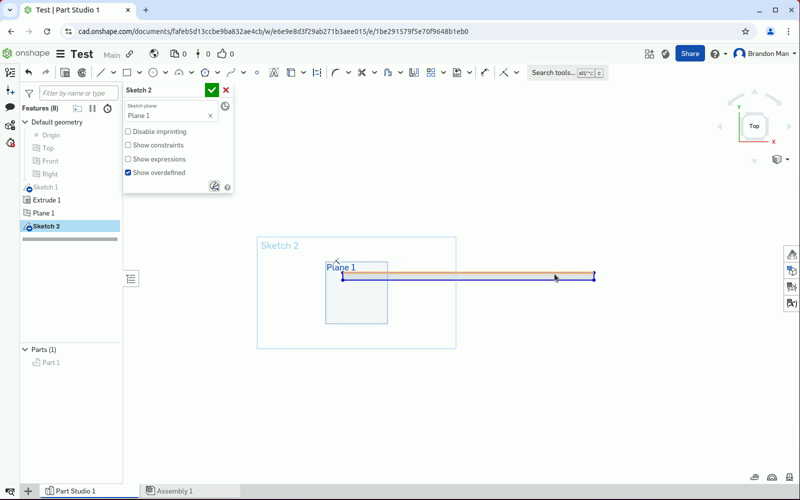
scroll(6)
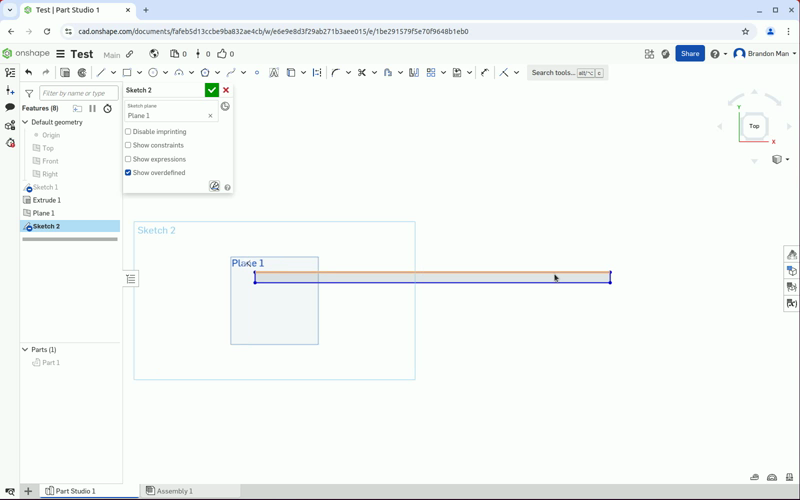
scroll(6)
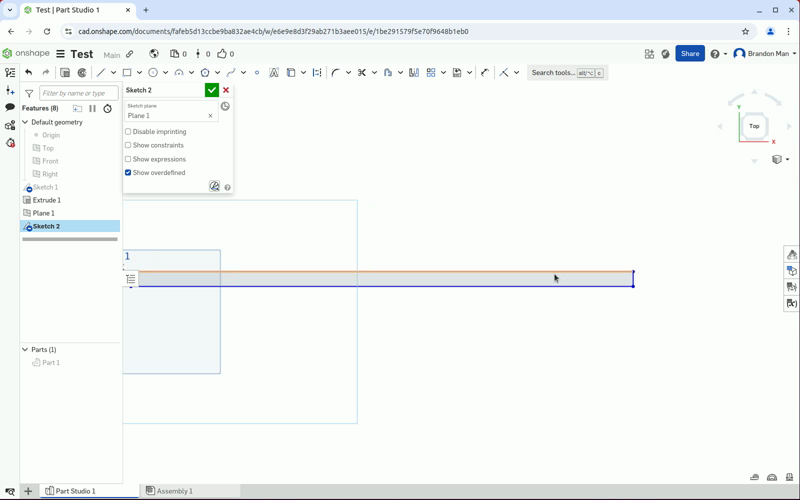
scroll(6)
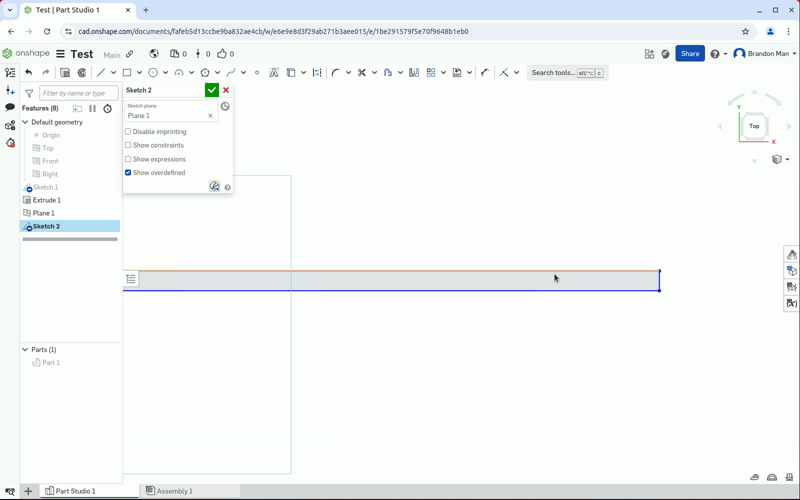
scroll(6)
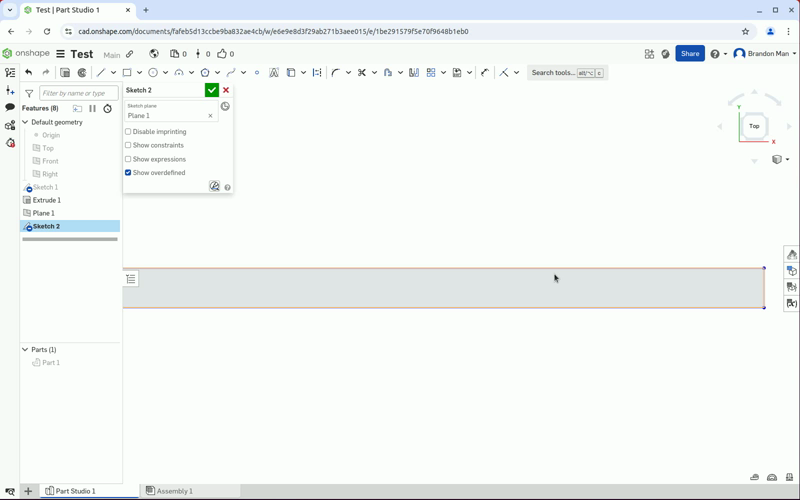
click(554, 273)
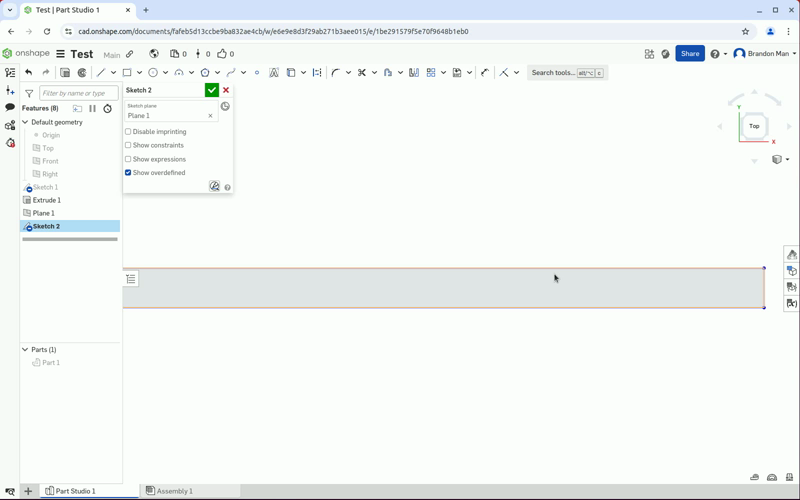
scroll(-6)
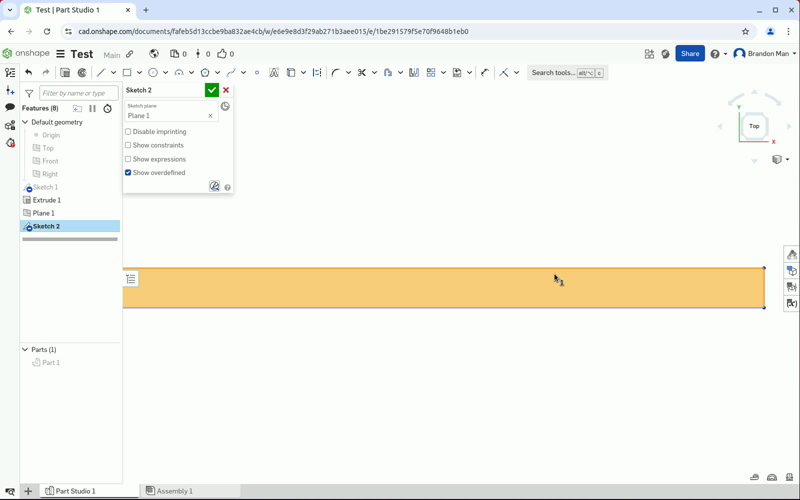
scroll(-6)
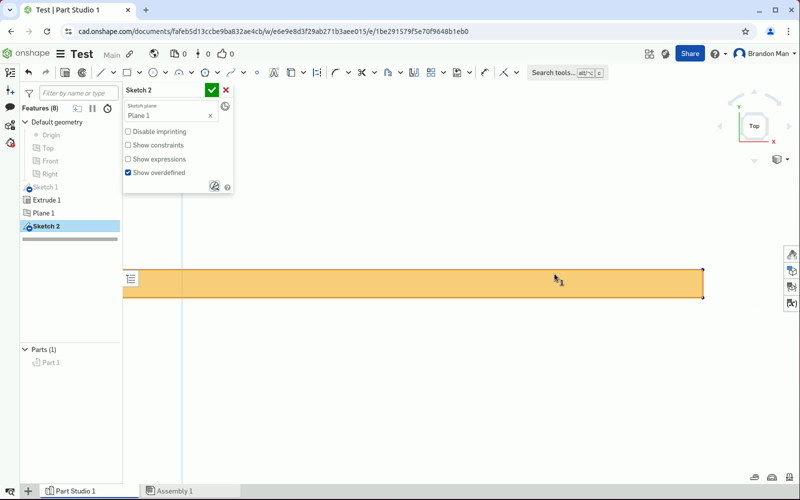
scroll(-6)
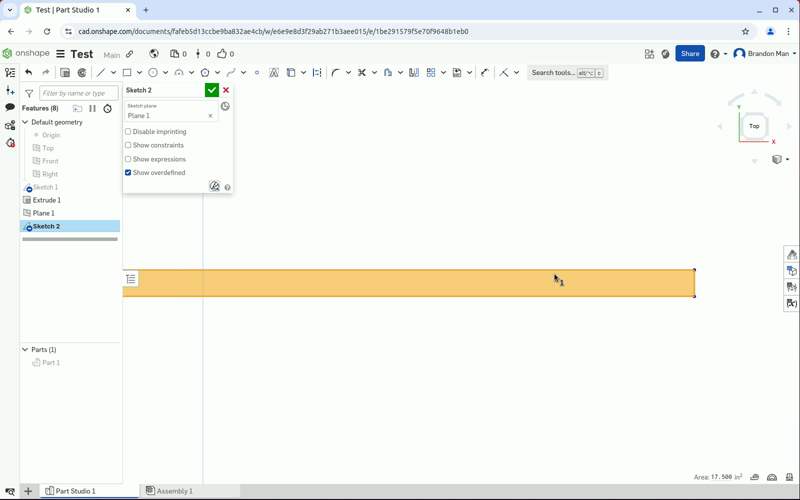
scroll(-6)
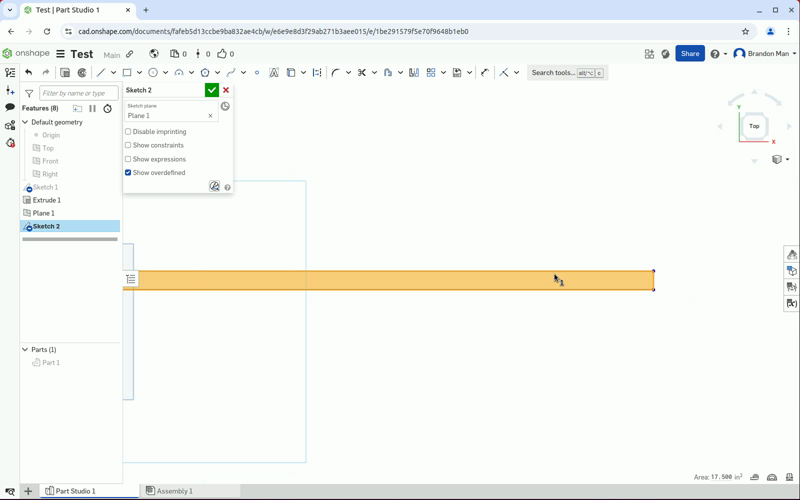
scroll(-6)
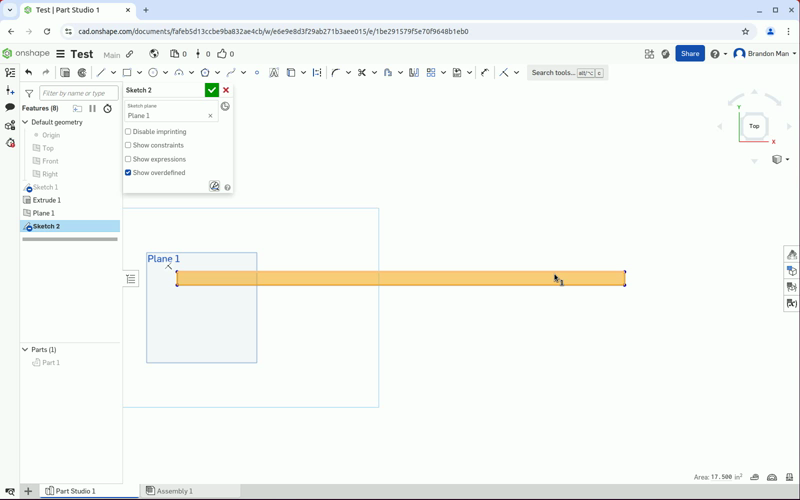
scroll(-6)
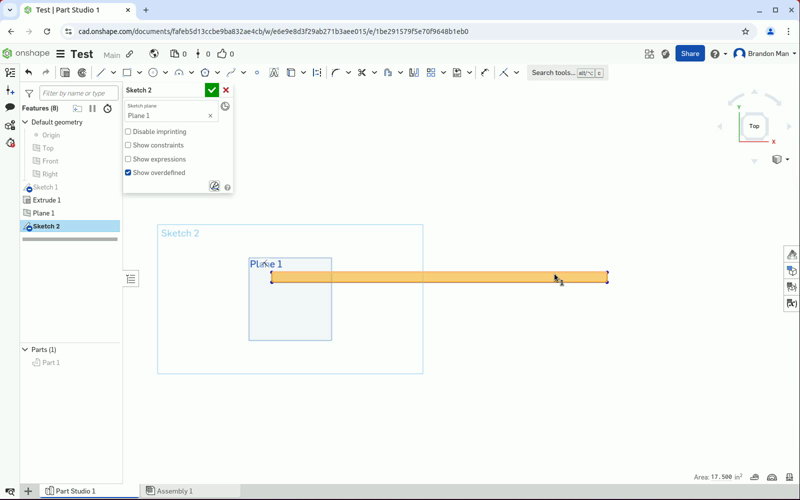
scroll(-6)
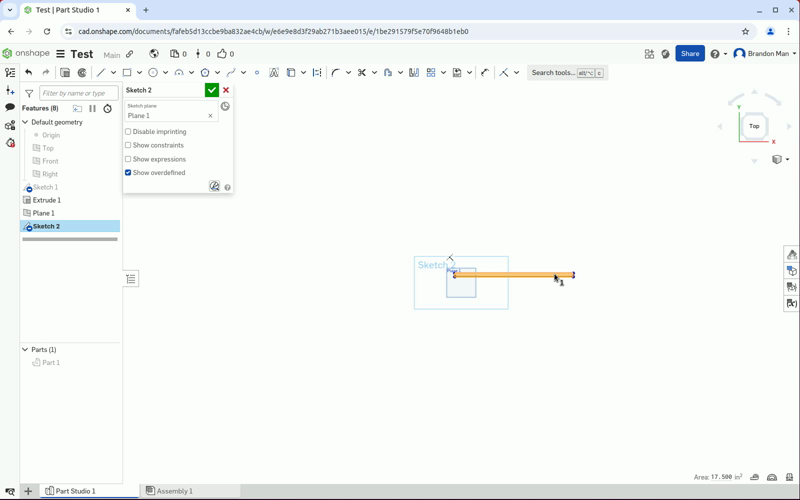
mouse_move(73, 352)
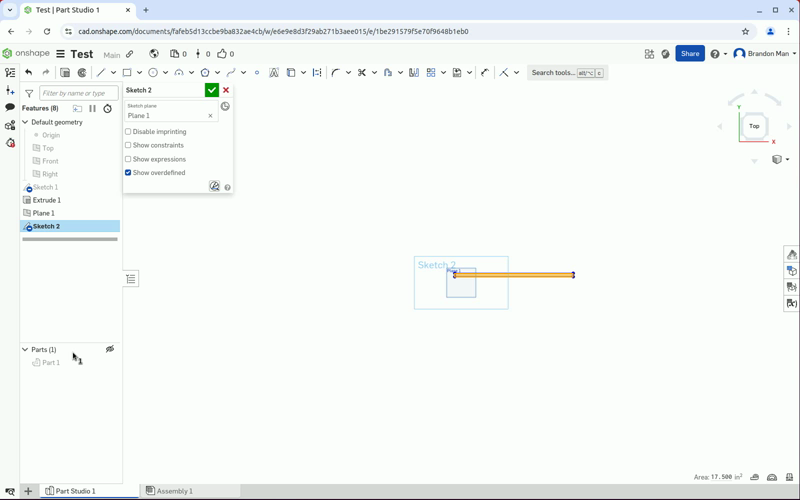
key(shift+y)
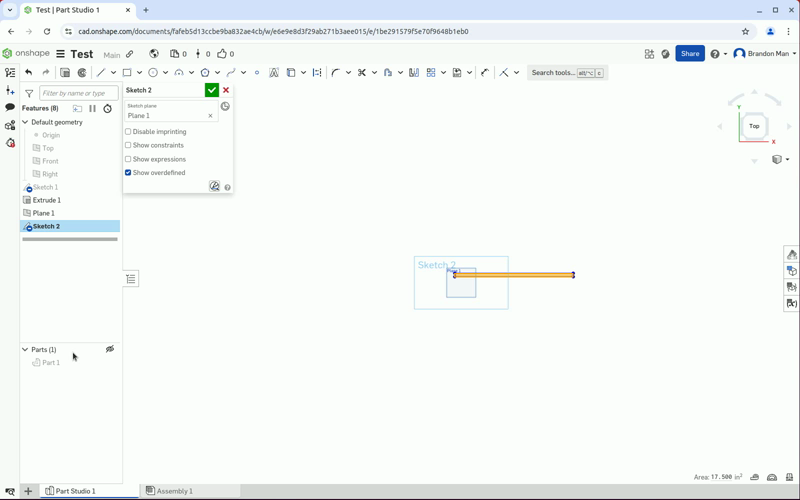
key(shift+e)
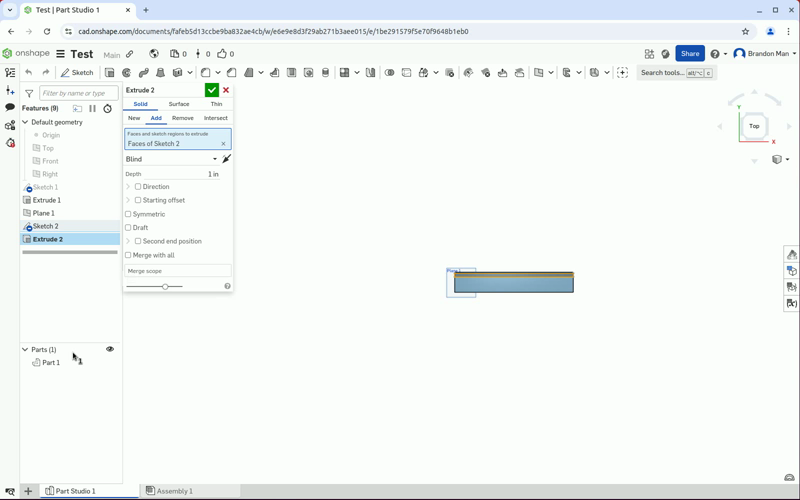
mouse_move(143, 106)
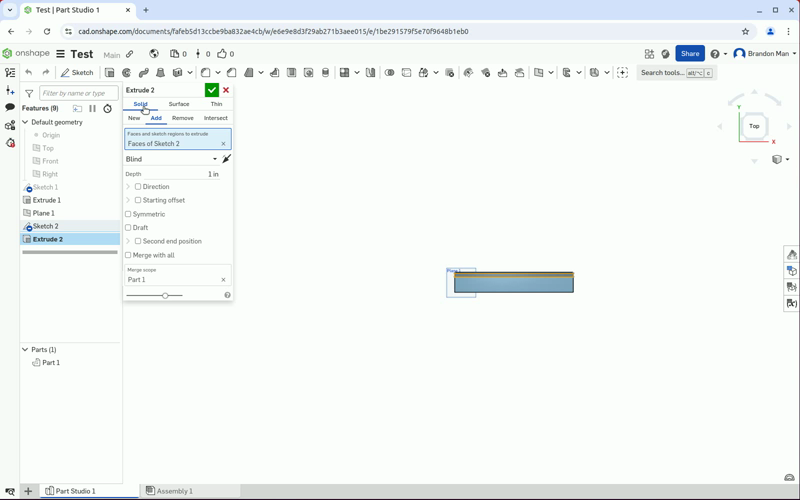
click(143, 106)
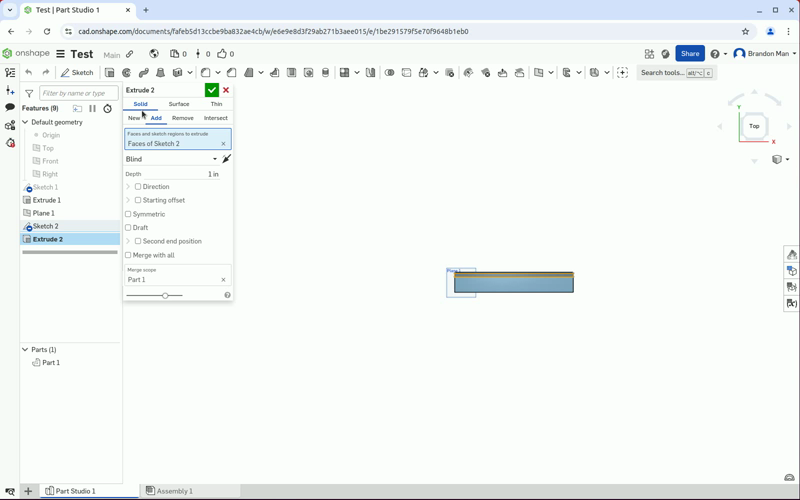
mouse_move(137, 120)
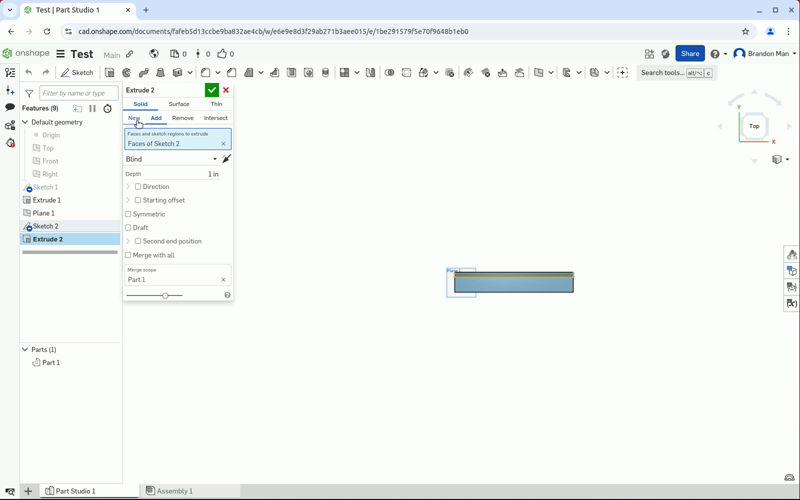
click(137, 120)
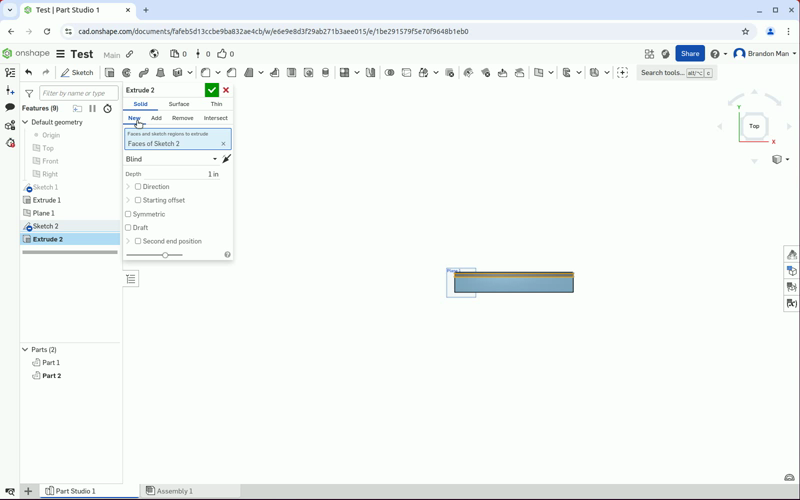
key(tab, 4)
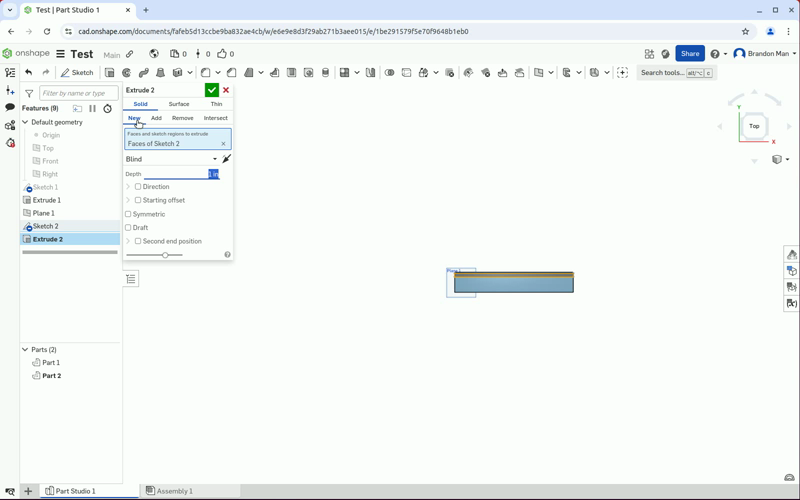
text(13.48)
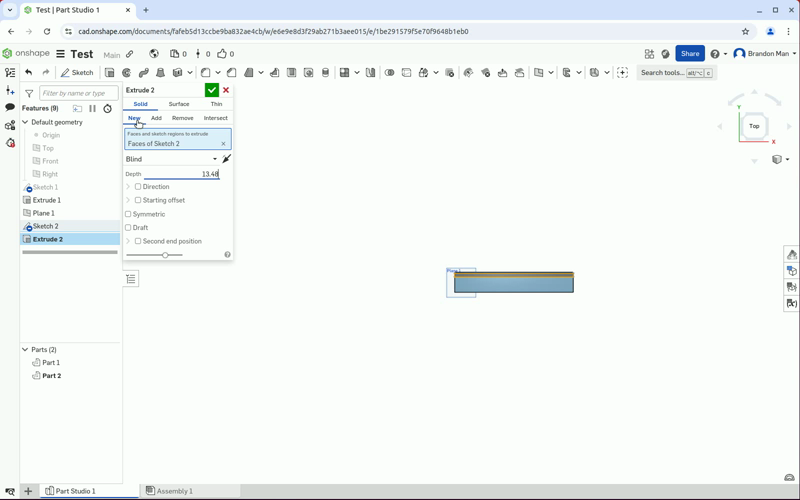
key(enter)
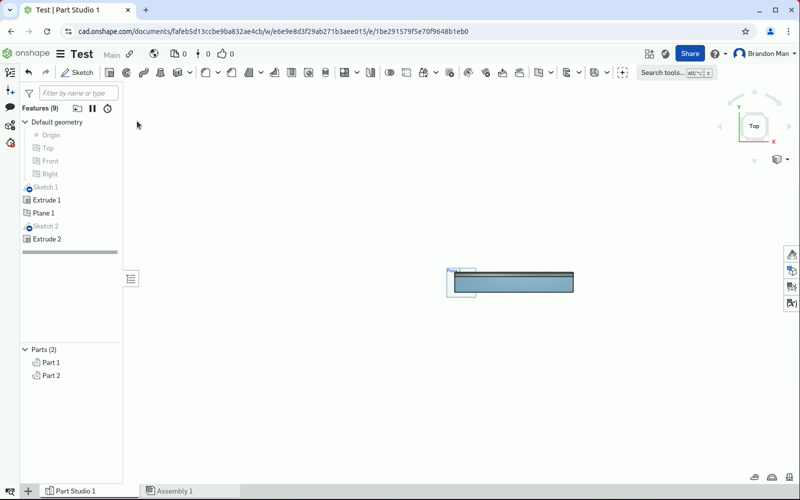
key(shift+h)
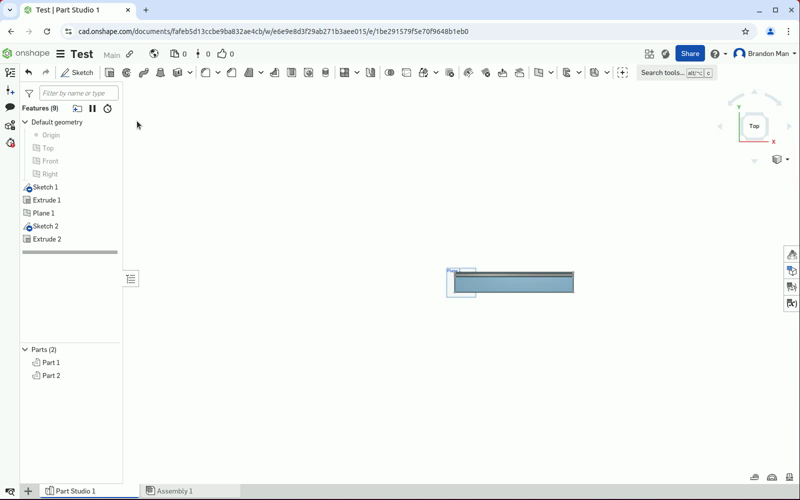
key(shift+h)
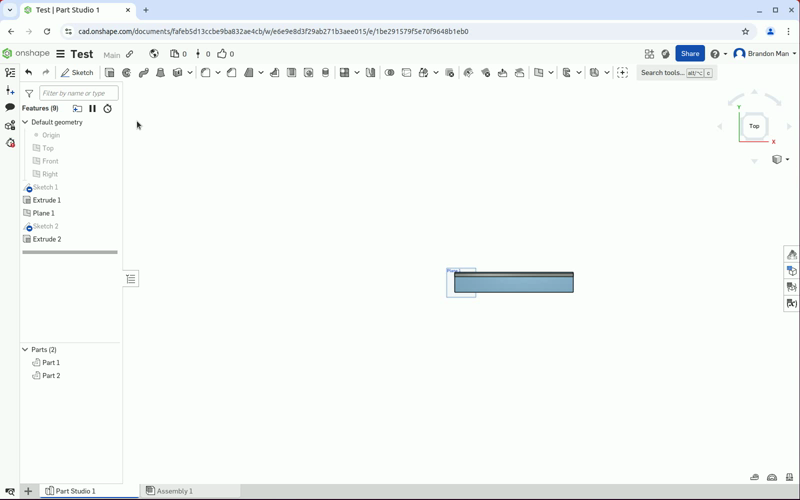
mouse_move(73, 189)
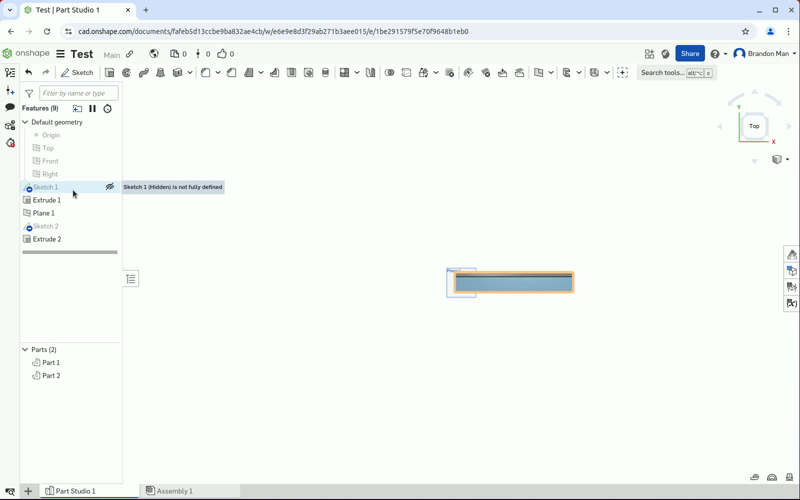
click(73, 189)
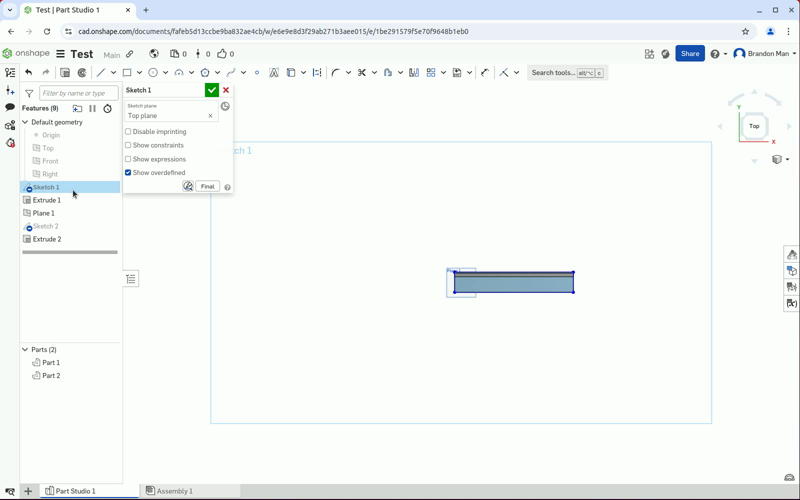
mouse_move(229, 92)
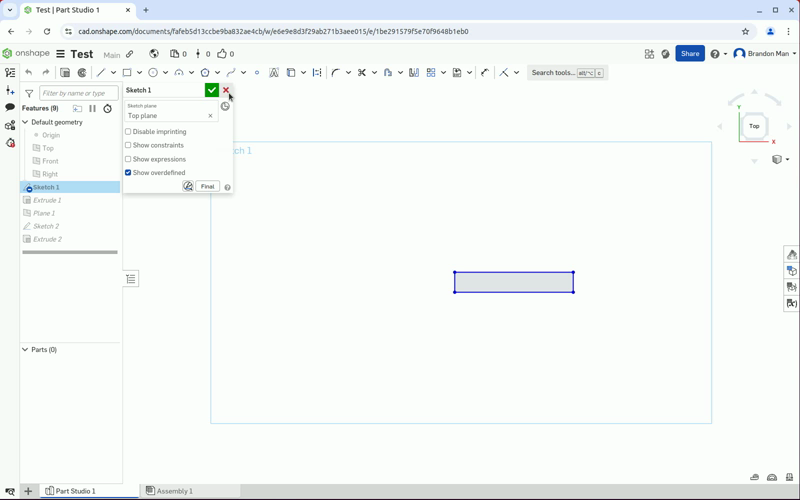
click(229, 92)
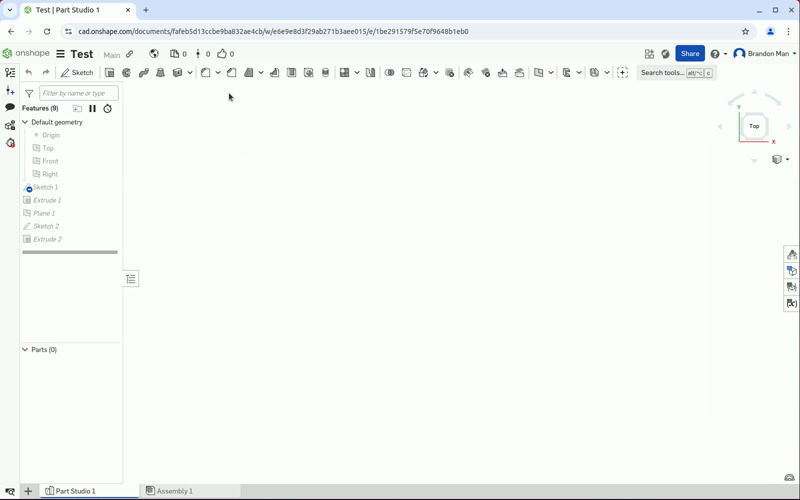
key(shift+s)
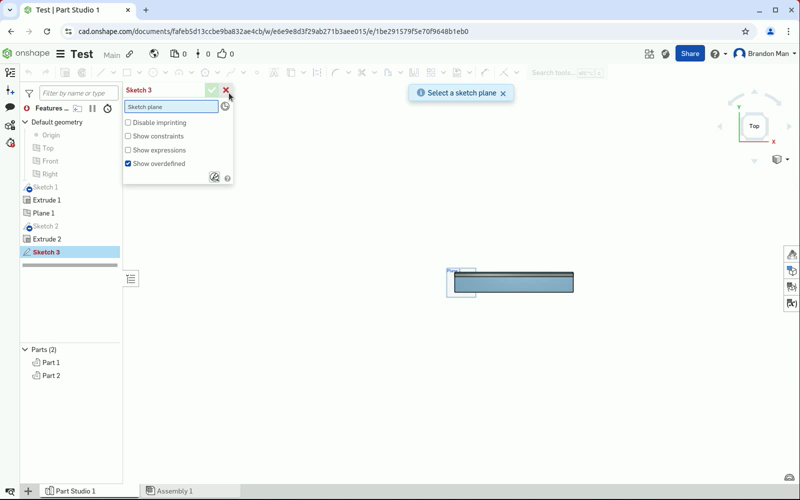
mouse_move(73, 215)
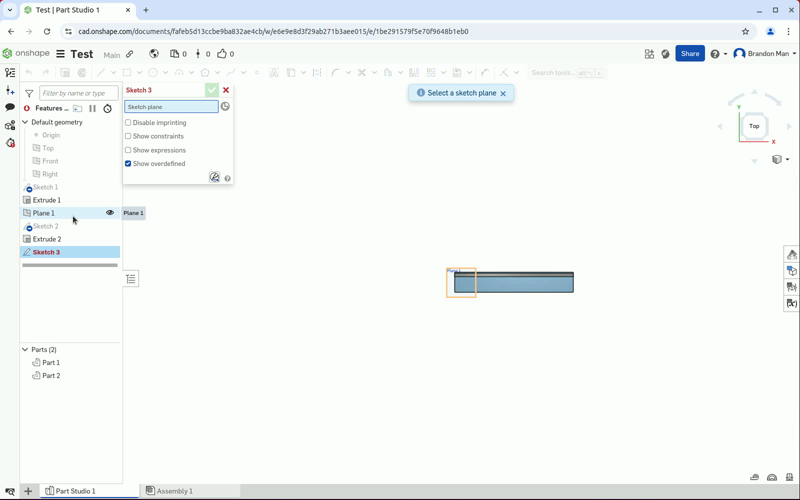
click(73, 215)
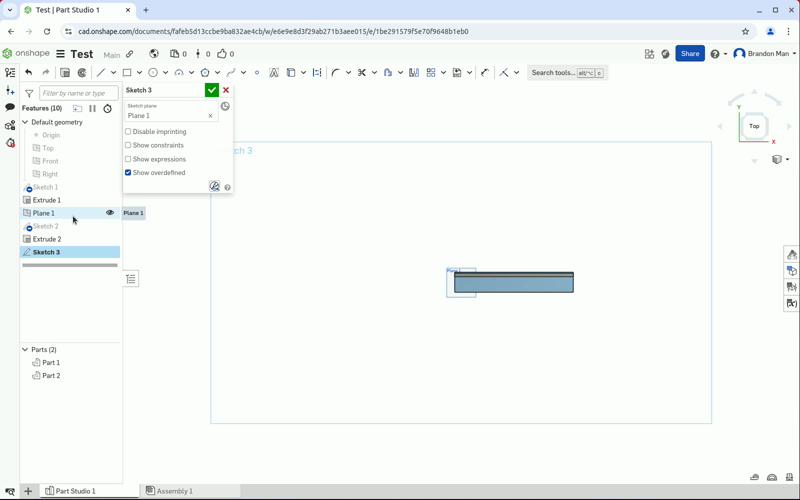
mouse_move(73, 352)
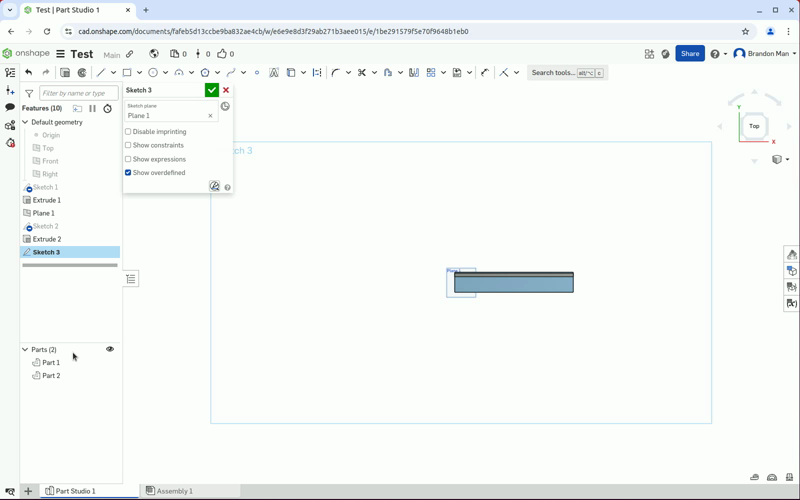
key(y)
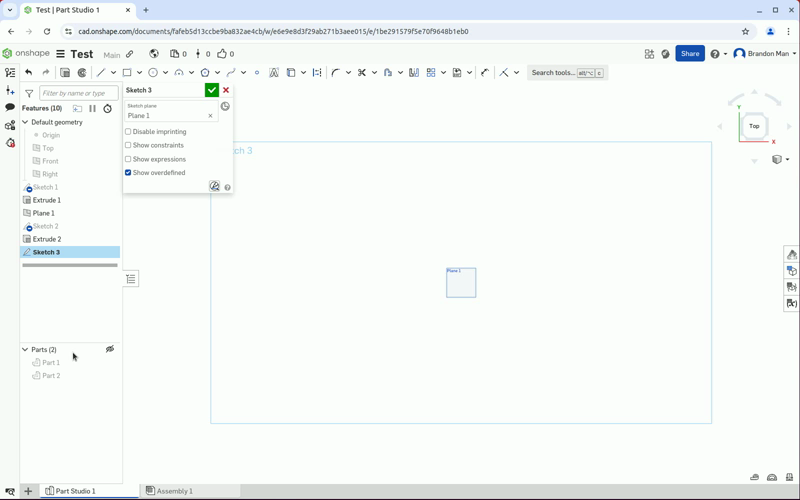
key(l)
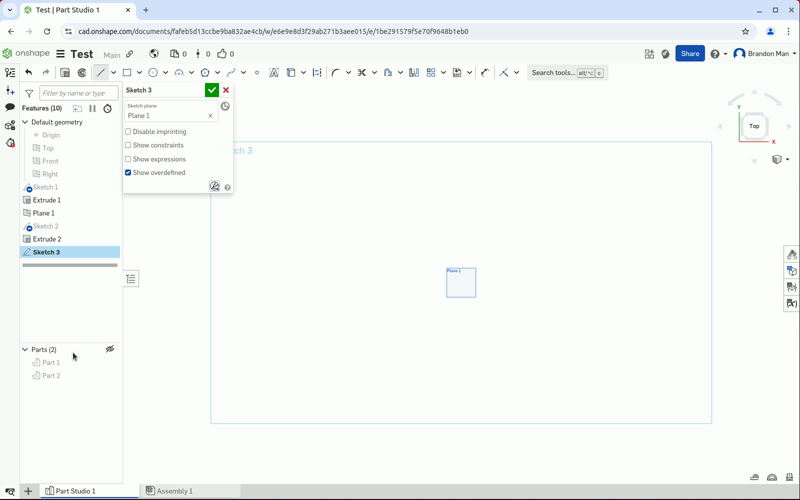
key_down(shift)
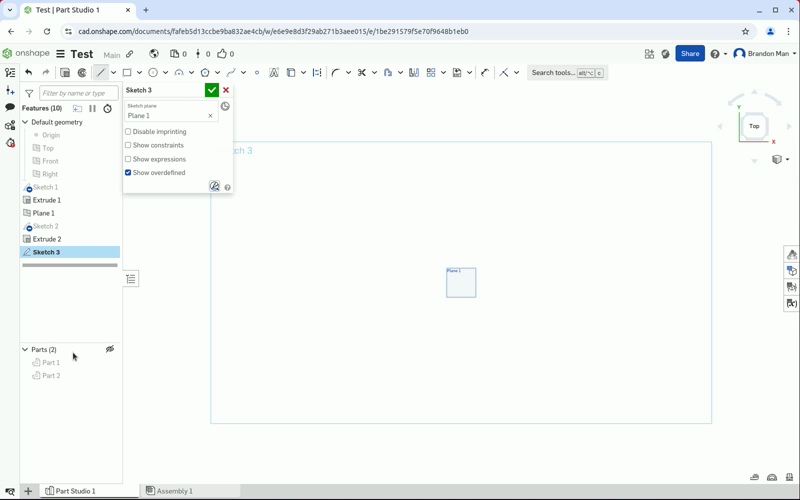
mouse_move(454, 292)
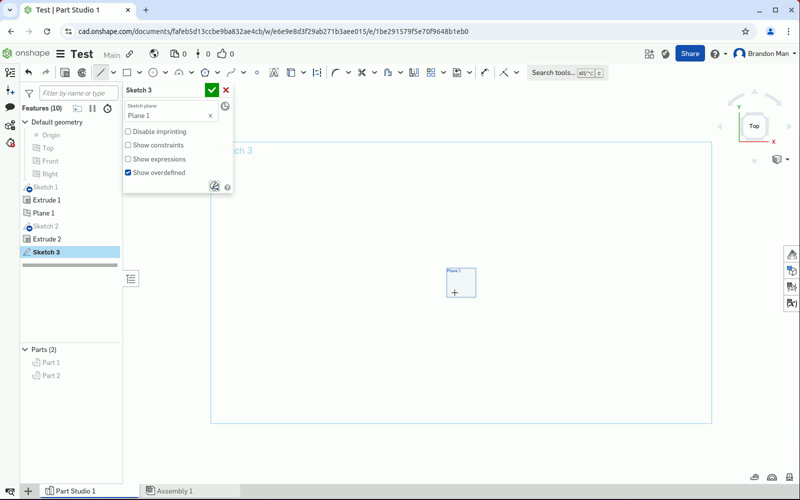
click(454, 292)
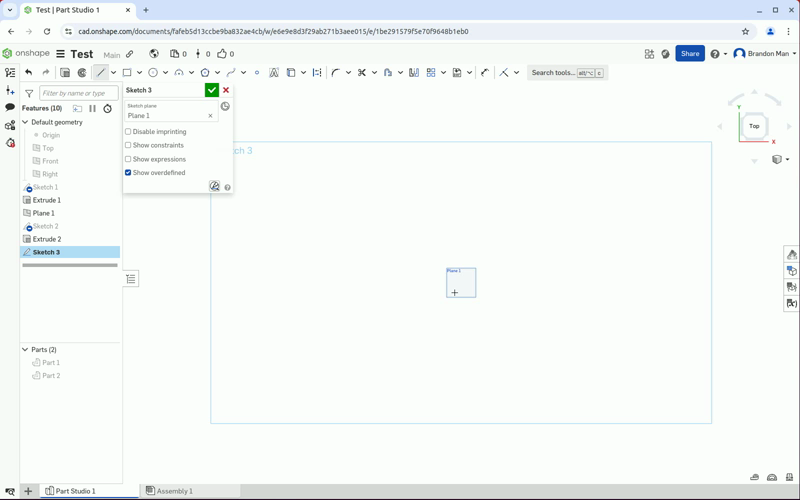
key_up(shift)
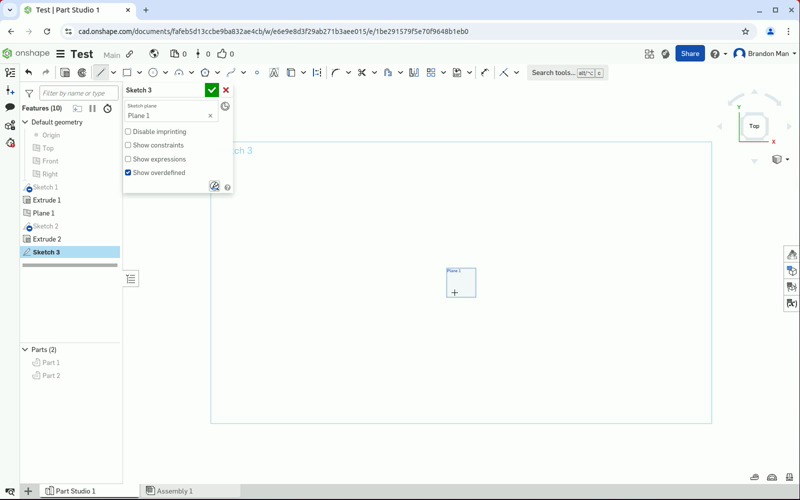
key_down(shift)
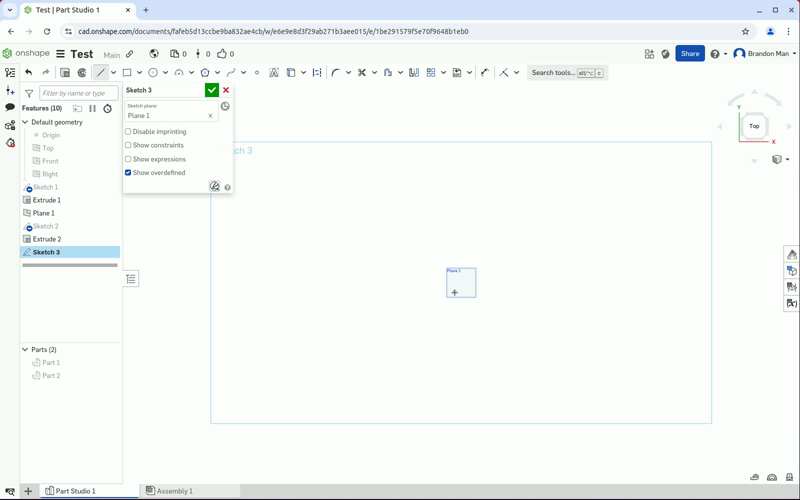
mouse_move(573, 292)
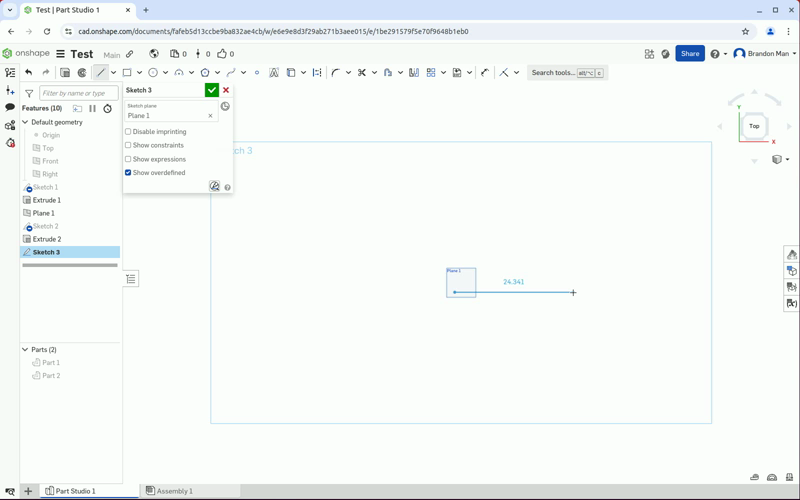
click(573, 292)
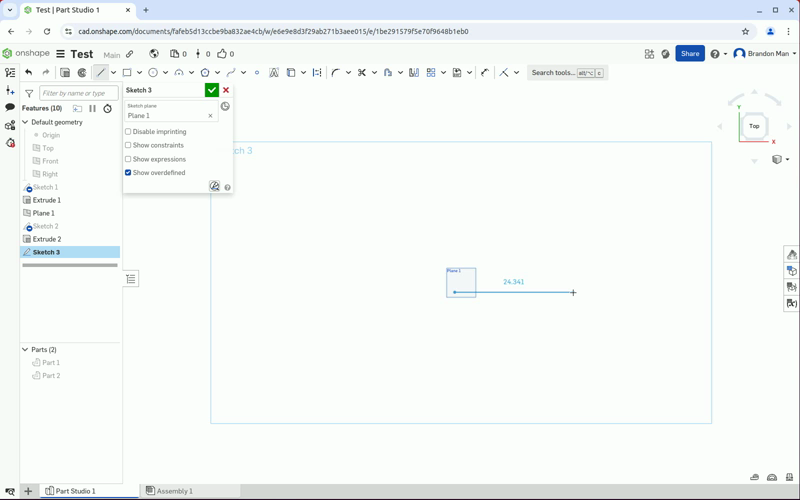
key_up(shift)
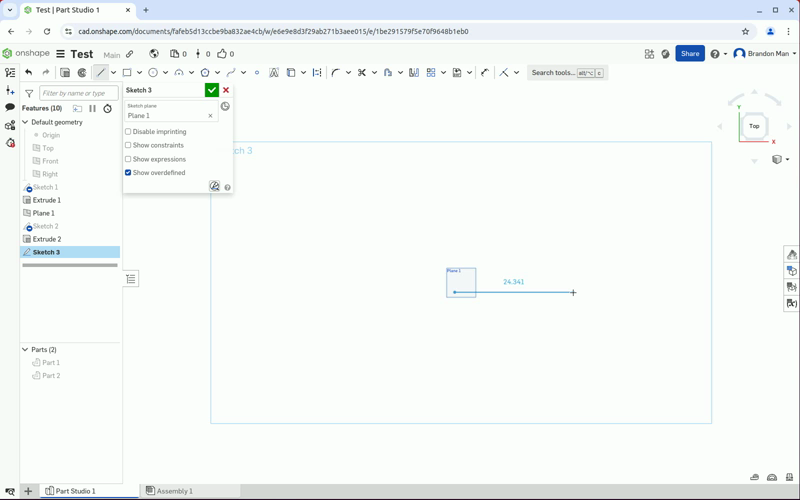
key_down(shift)
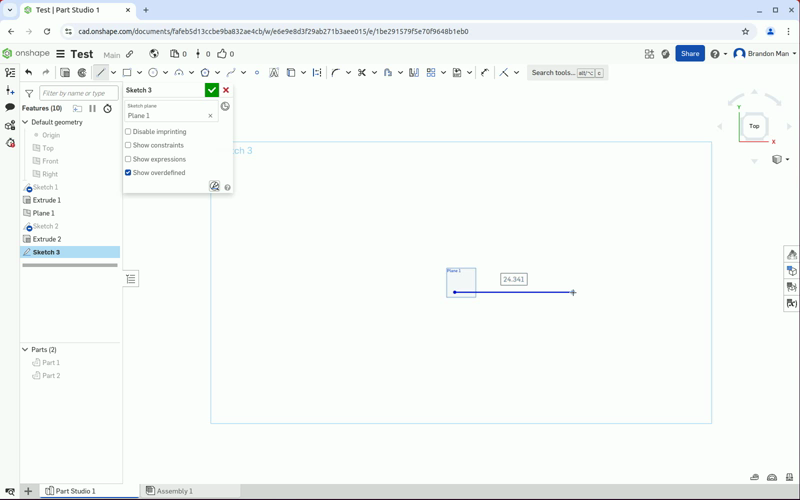
mouse_move(589, 292)
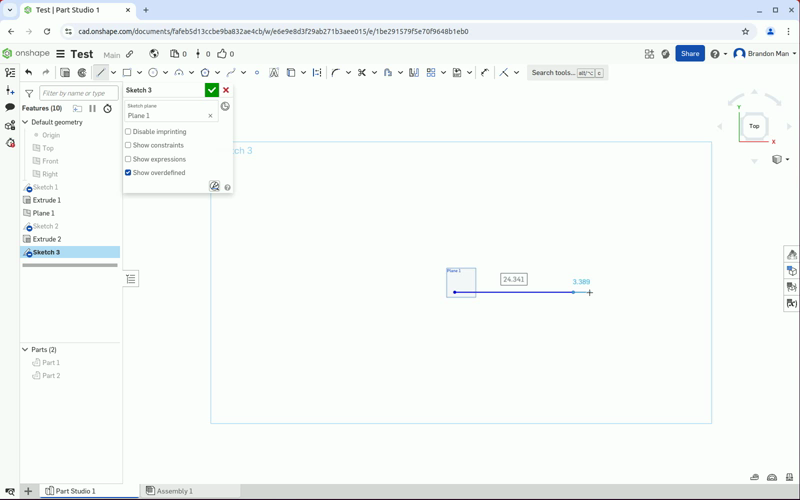
mouse_move(573, 288)
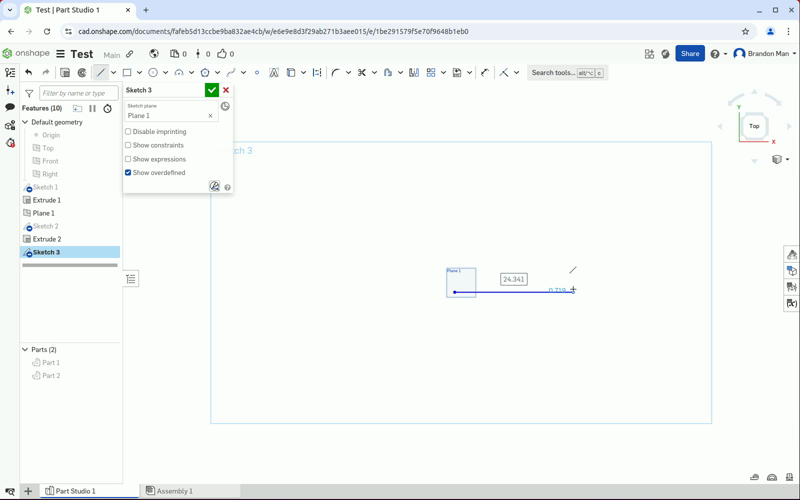
scroll(6)
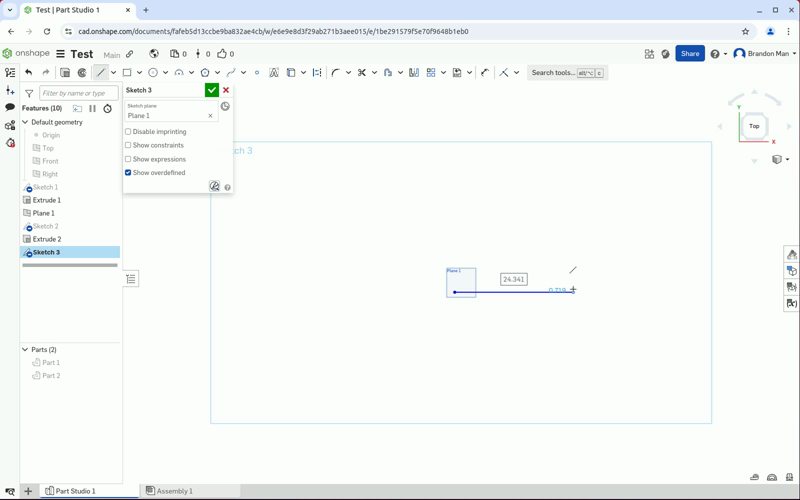
scroll(6)
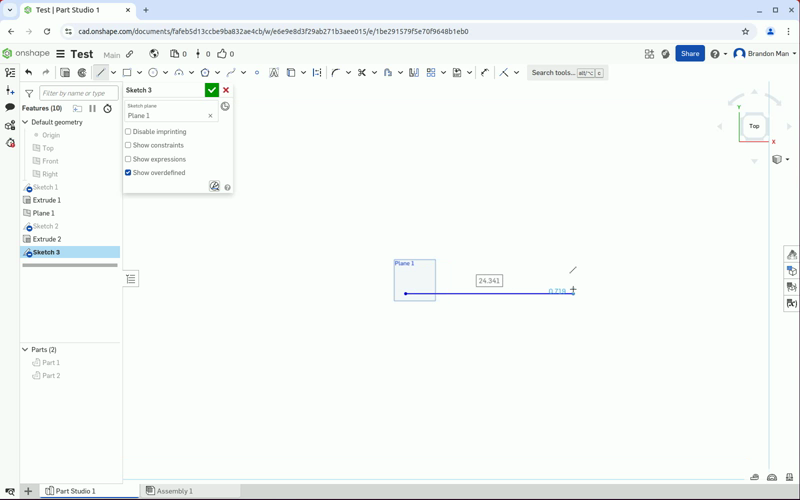
scroll(6)
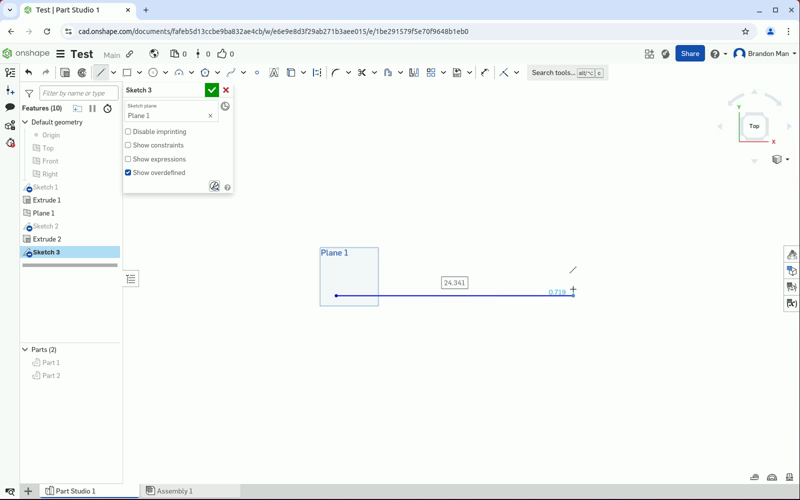
scroll(6)
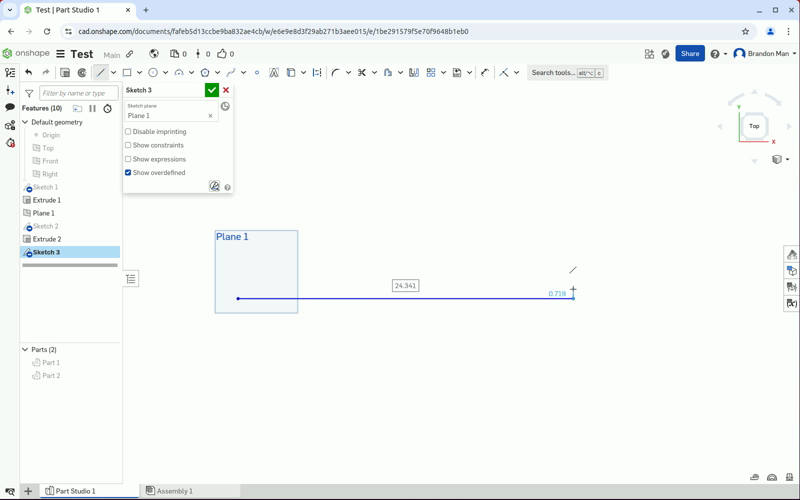
scroll(6)
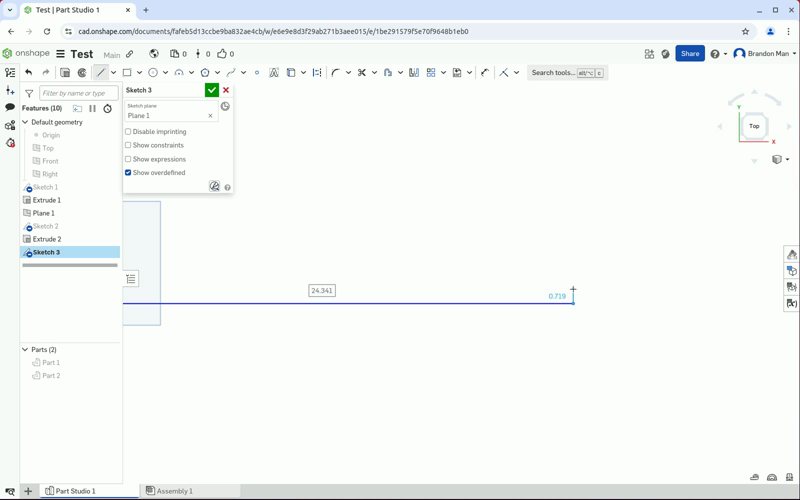
scroll(6)
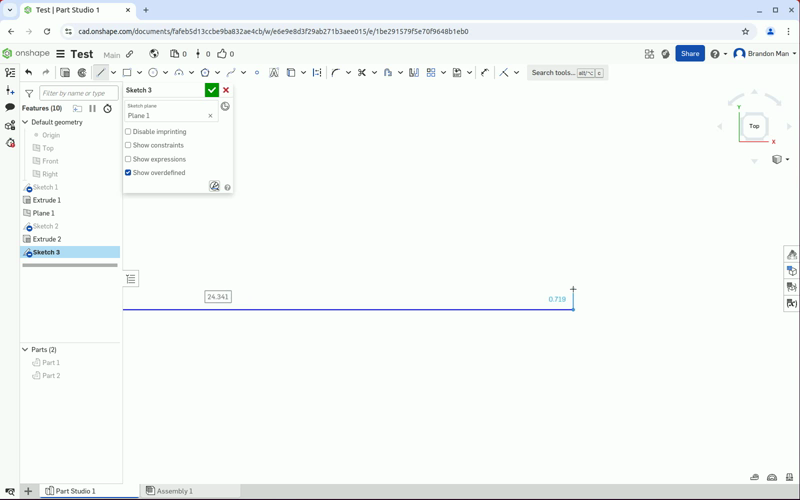
scroll(6)
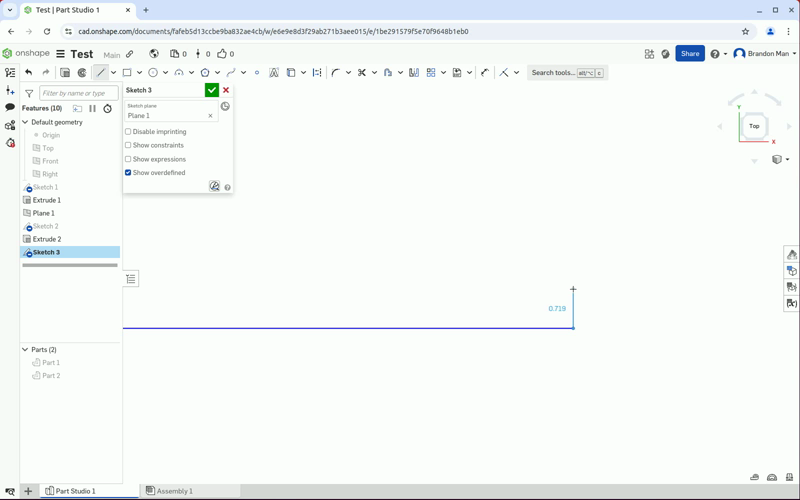
click(573, 288)
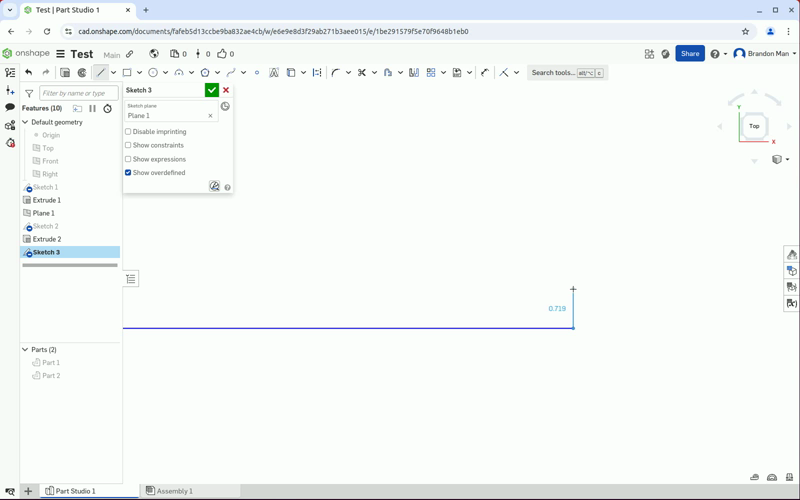
scroll(-6)
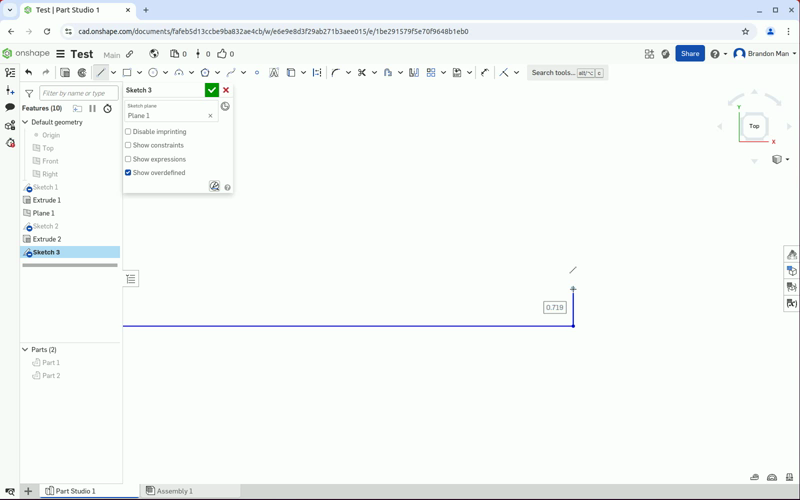
scroll(-6)
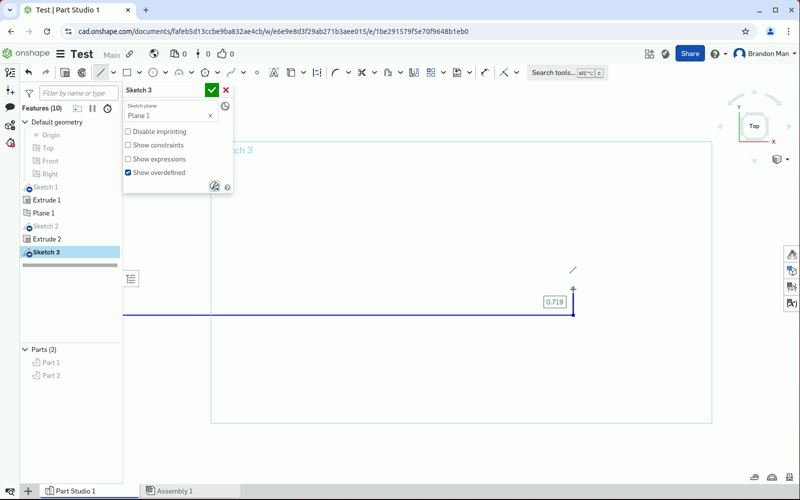
scroll(-6)
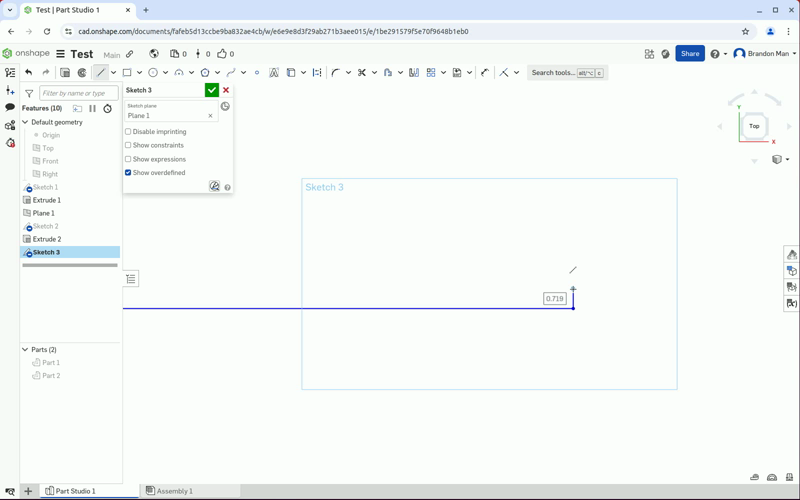
scroll(-6)
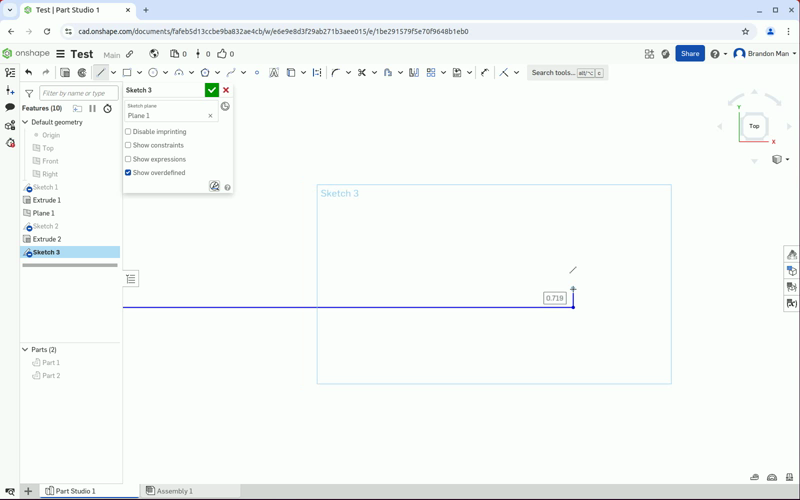
scroll(-6)
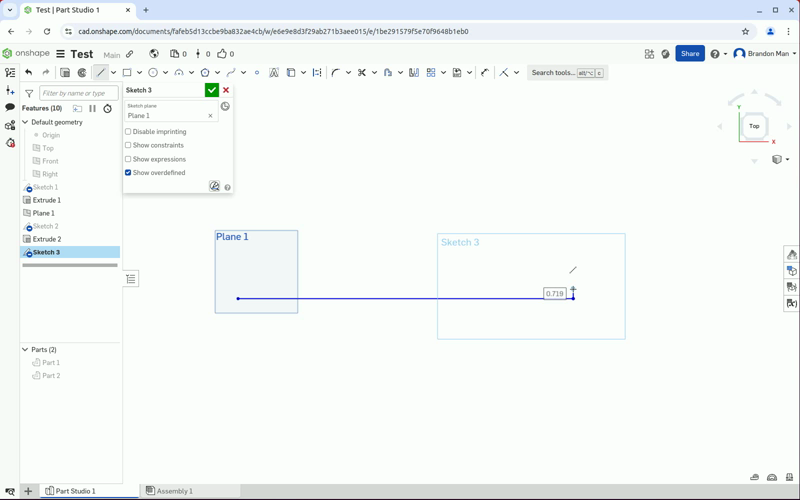
scroll(-6)
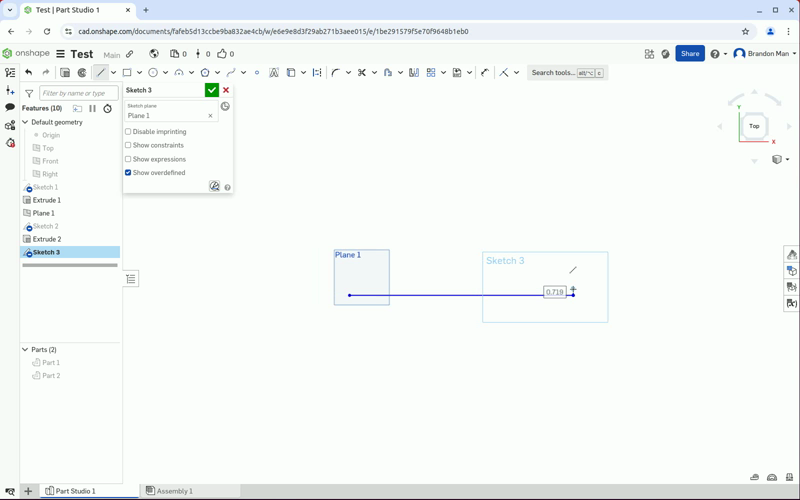
scroll(-6)
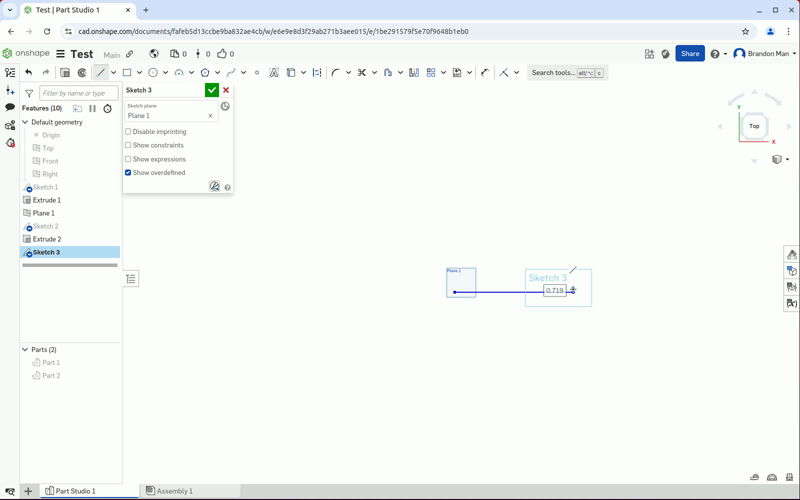
key_up(shift)
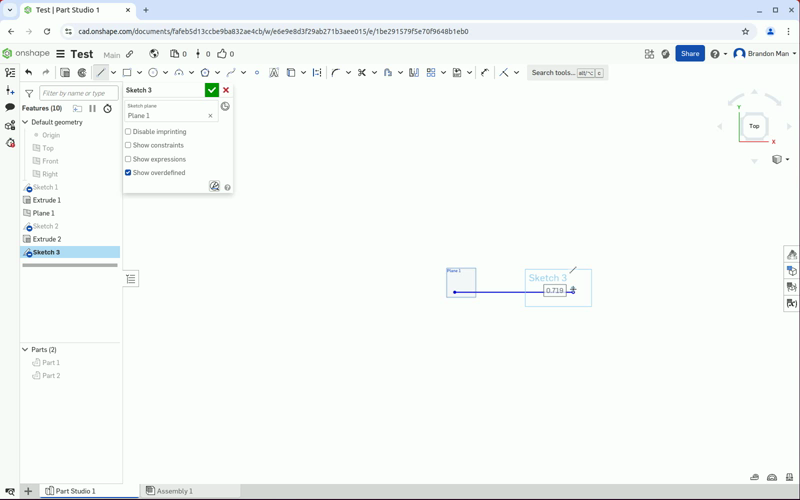
key_down(shift)
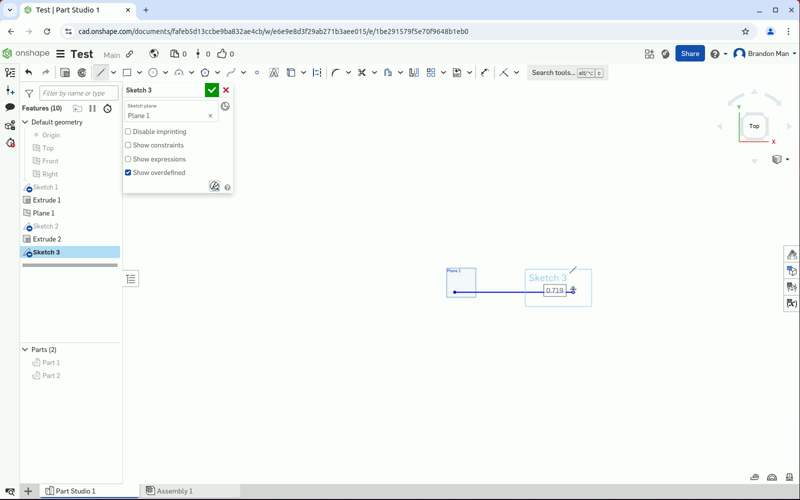
mouse_move(454, 288)
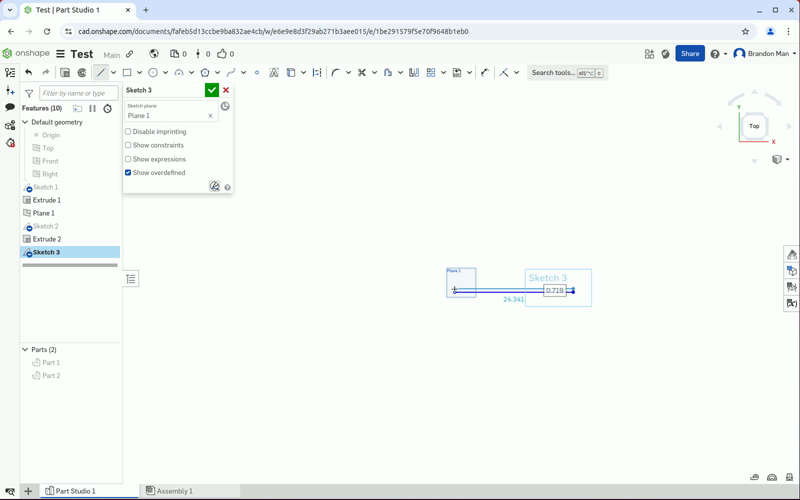
scroll(6)
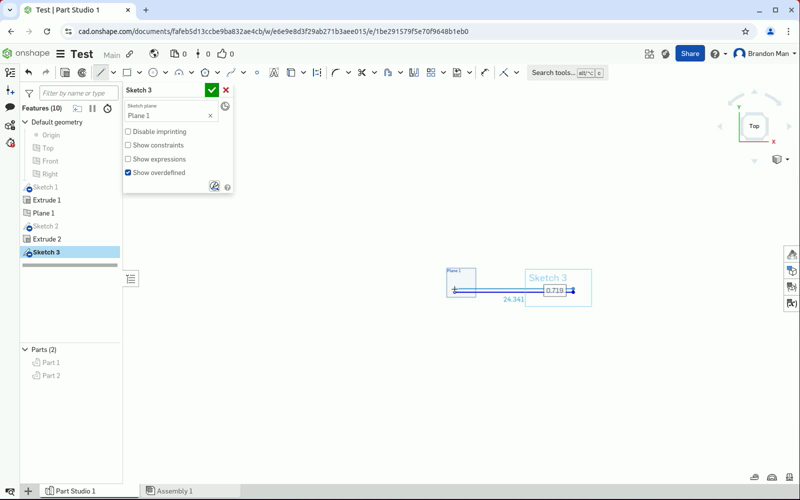
scroll(6)
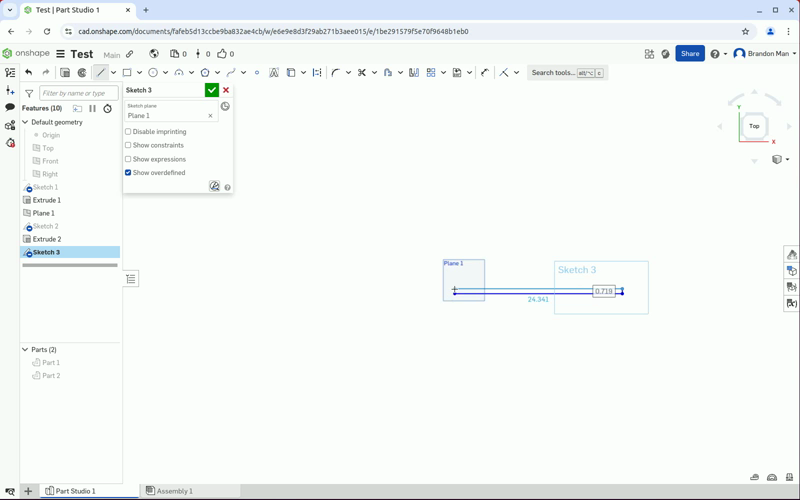
scroll(6)
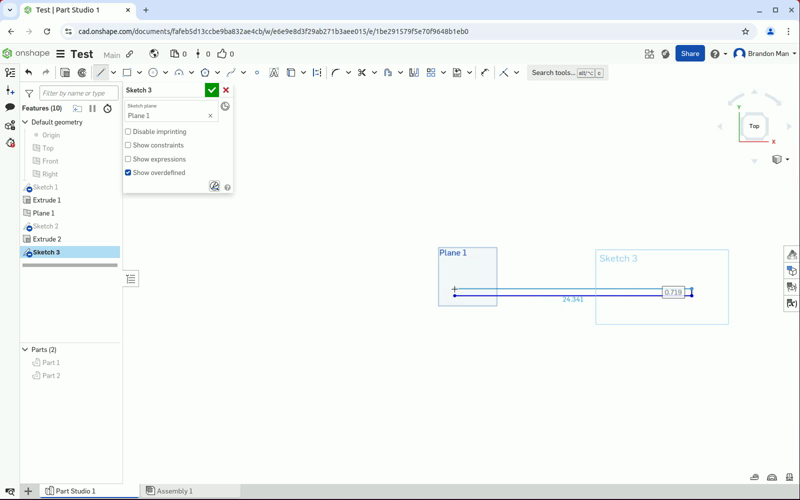
scroll(6)
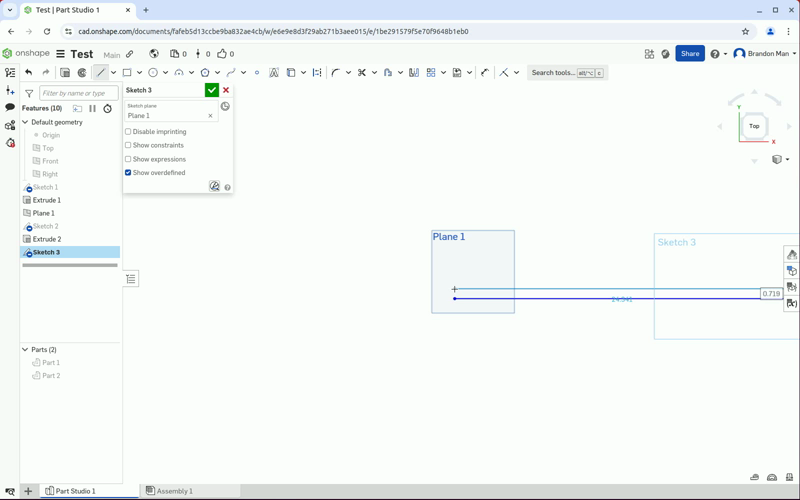
scroll(6)
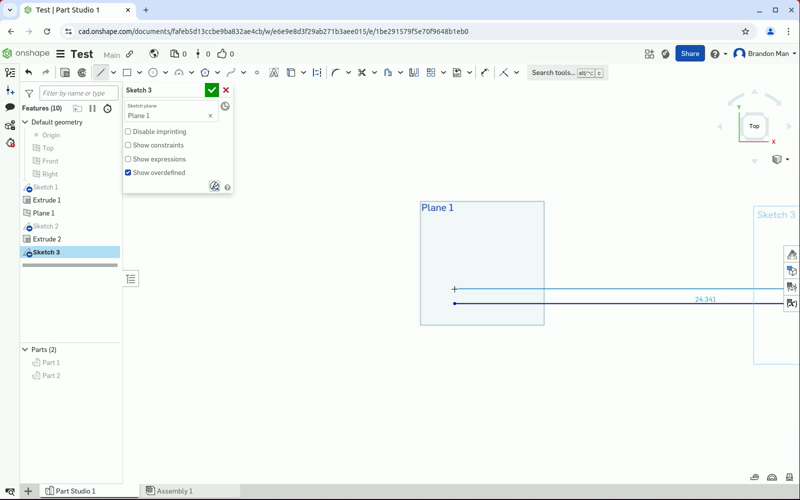
scroll(6)
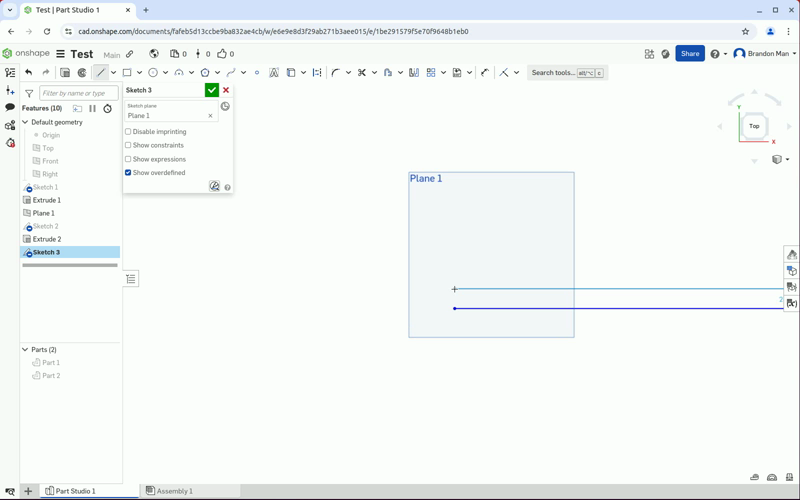
scroll(6)
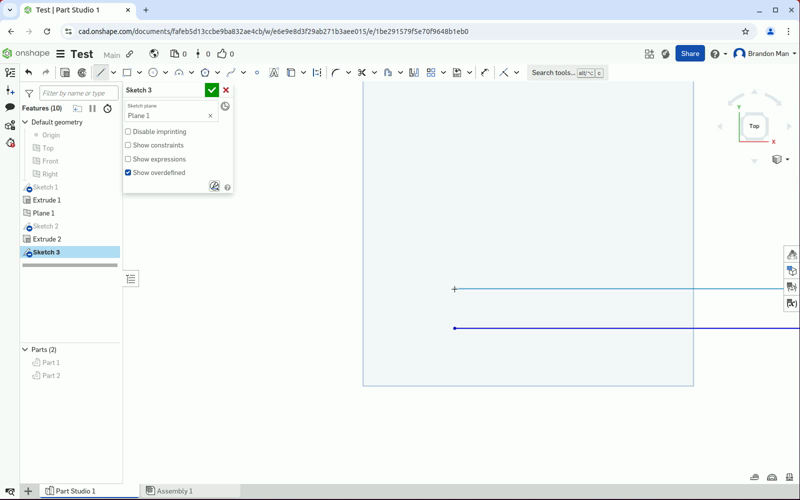
click(454, 288)
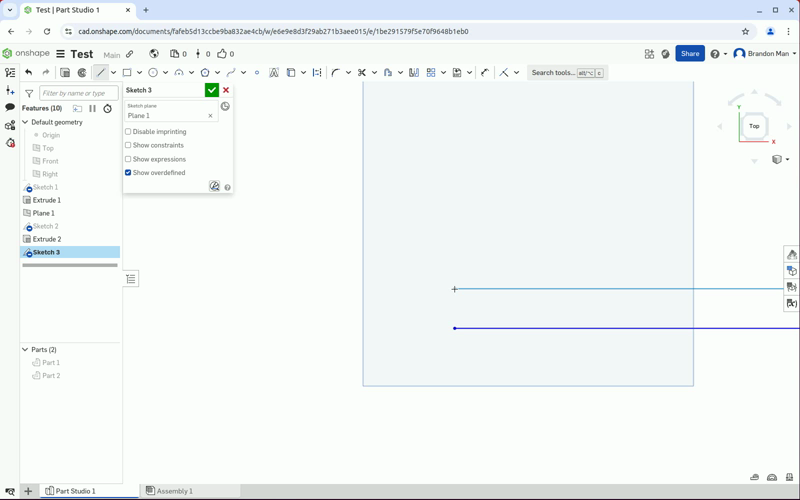
scroll(-6)
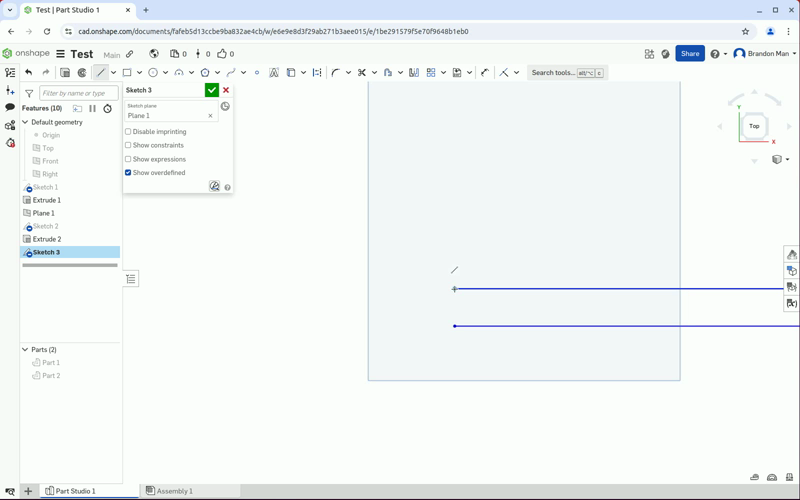
scroll(-6)
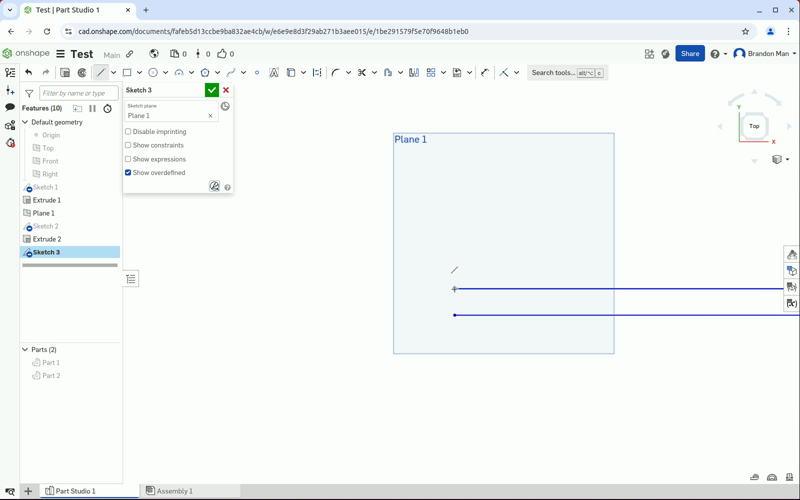
scroll(-6)
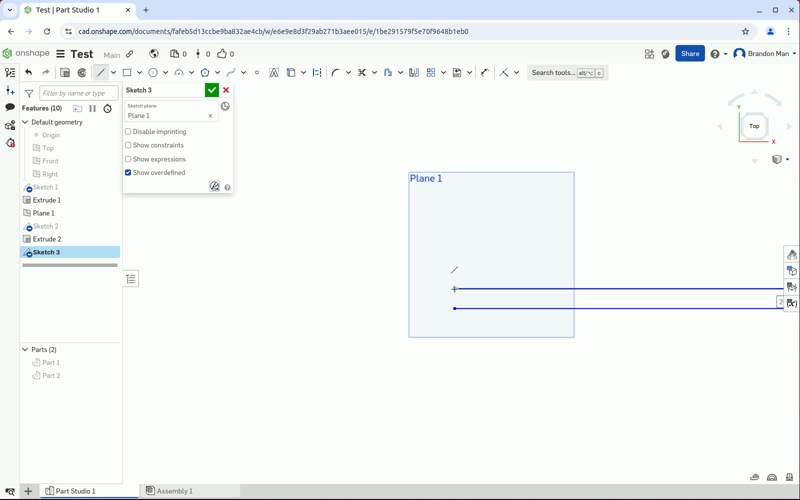
scroll(-6)
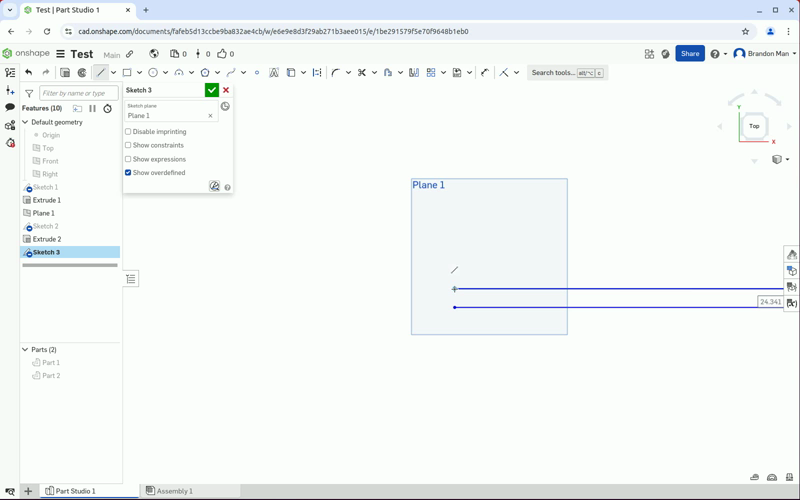
scroll(-6)
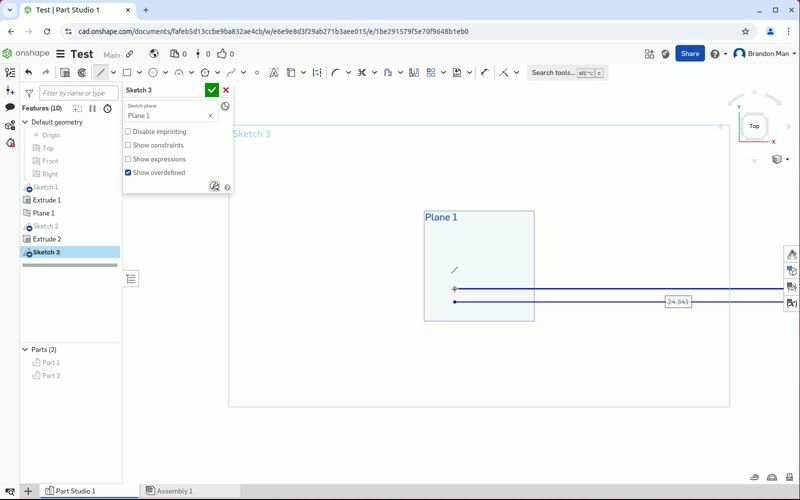
scroll(-6)
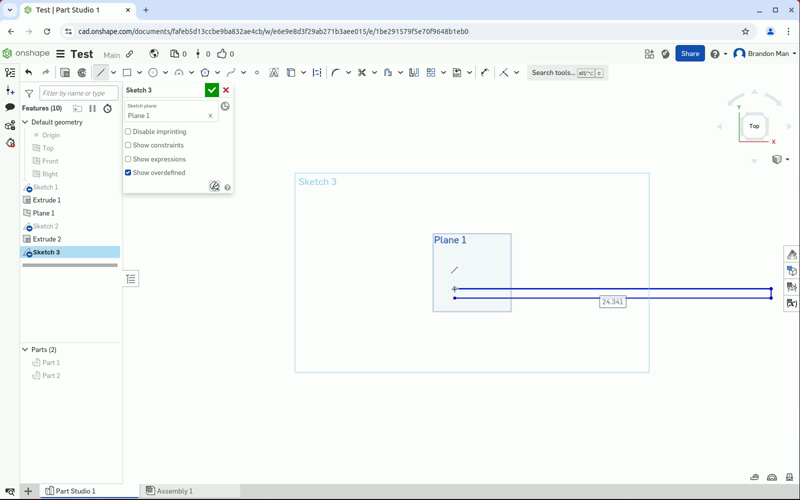
scroll(-6)
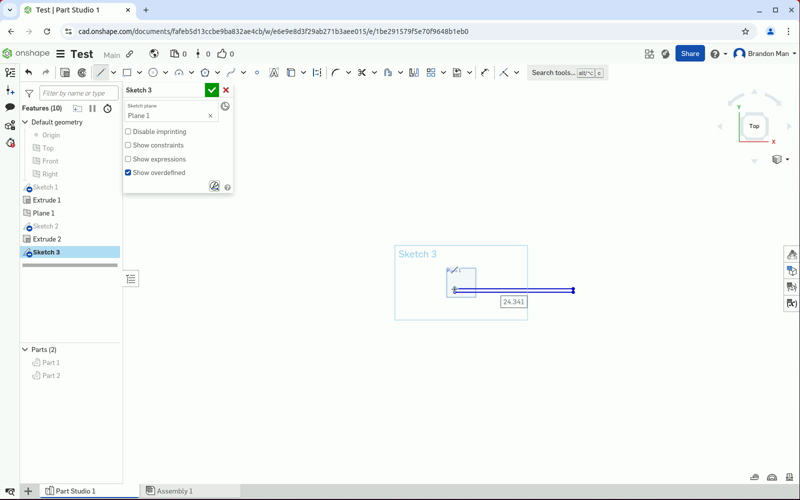
key_up(shift)
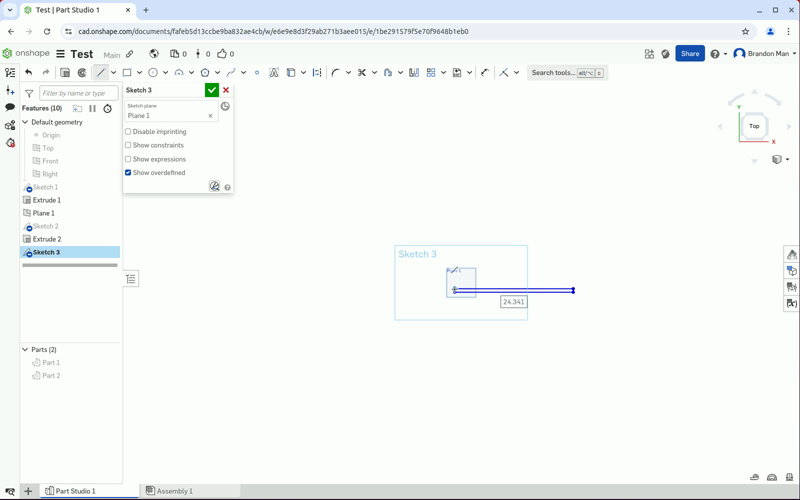
mouse_move(484, 288)
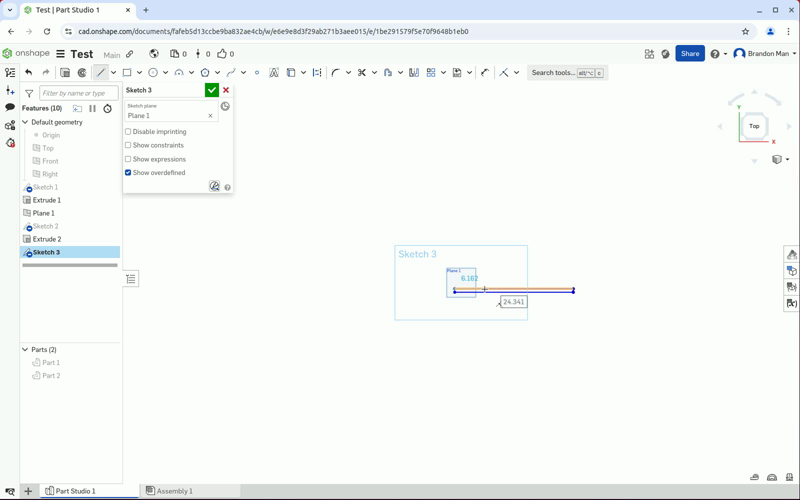
key_down(shift)
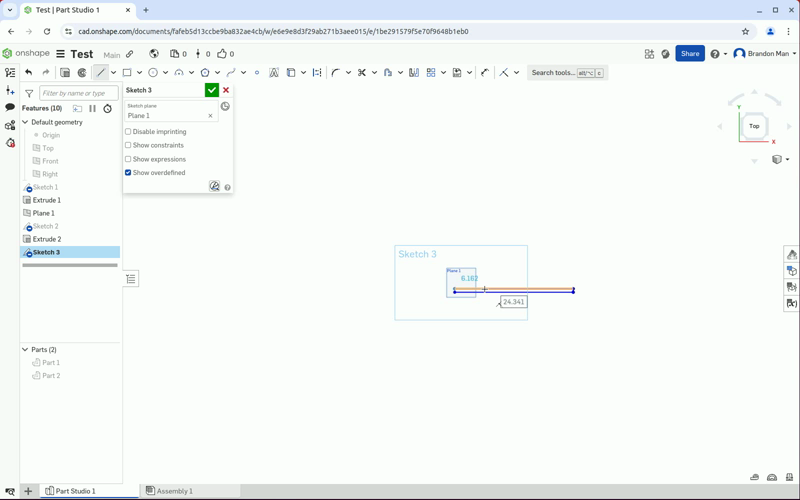
mouse_move(454, 292)
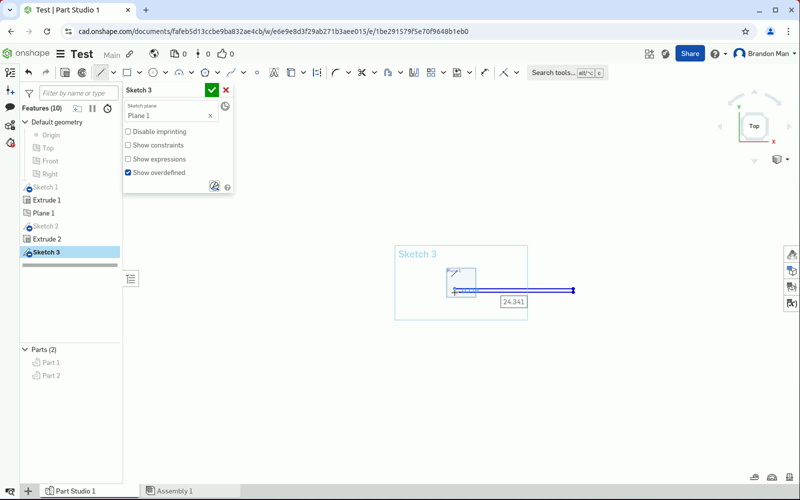
scroll(6)
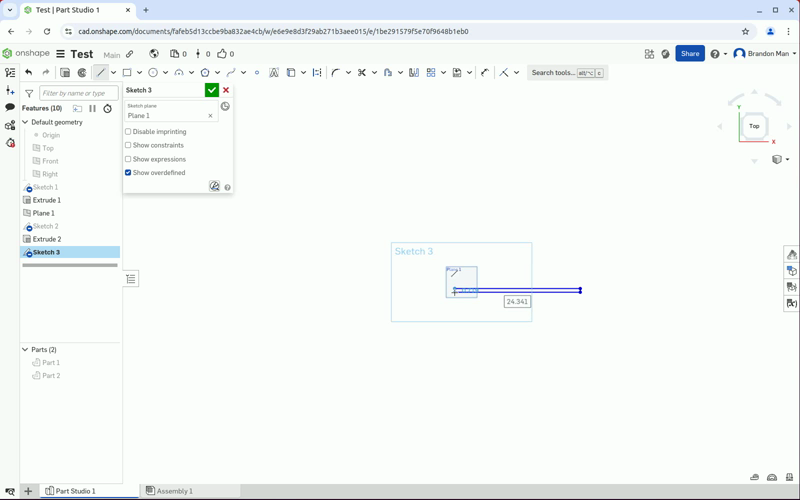
scroll(6)
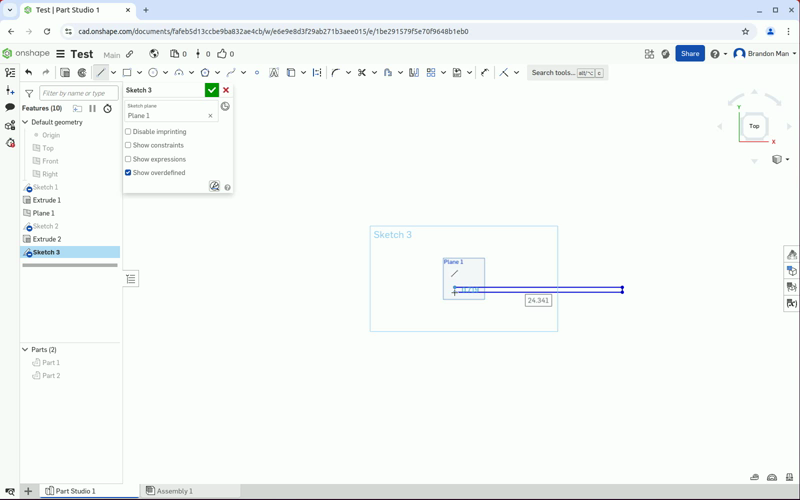
scroll(6)
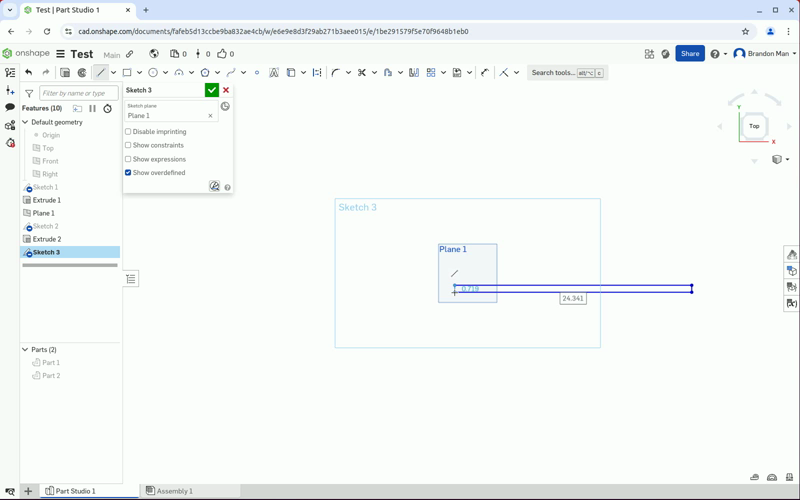
scroll(6)
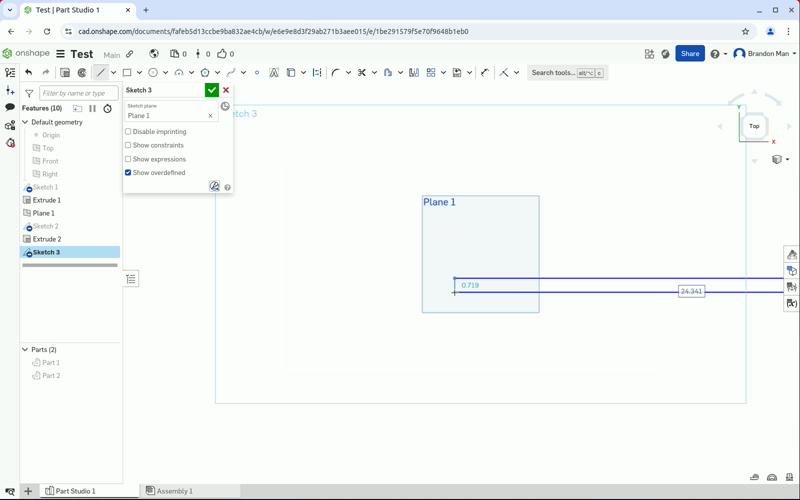
scroll(6)
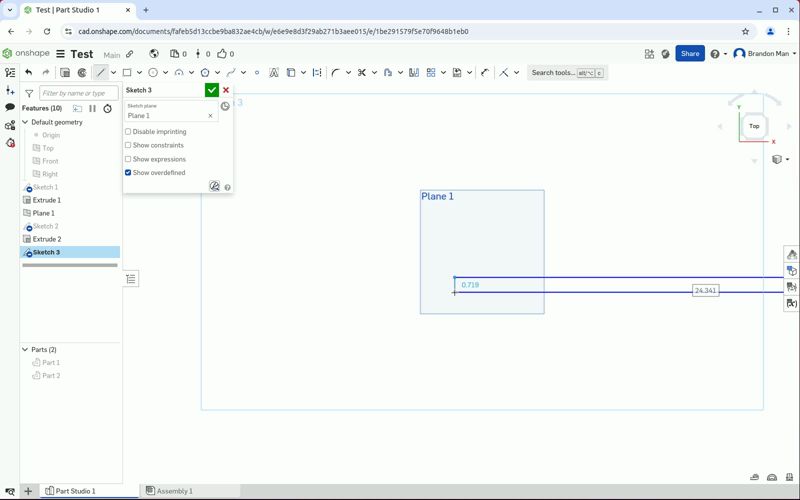
scroll(6)
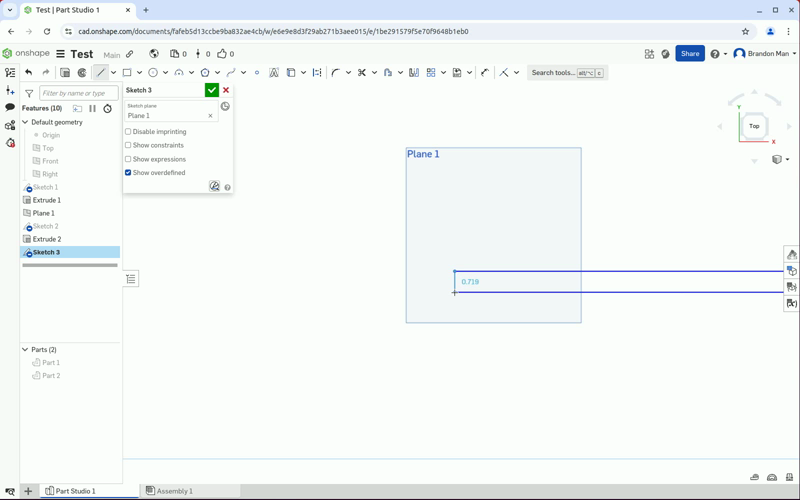
scroll(6)
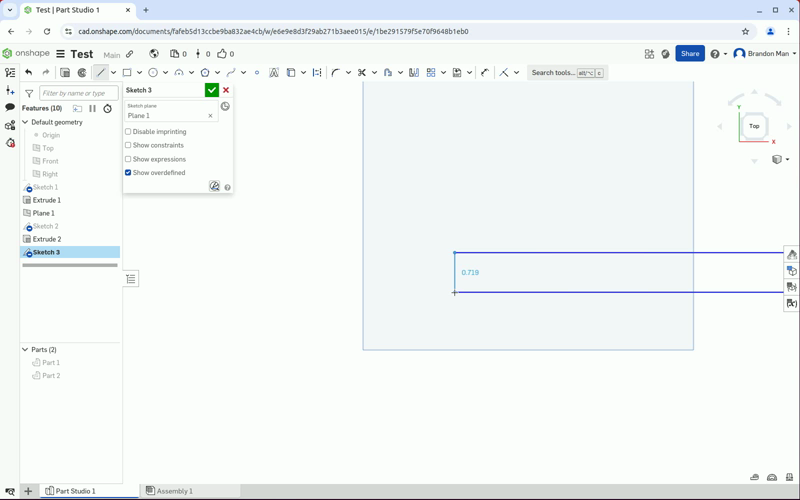
key_up(shift)
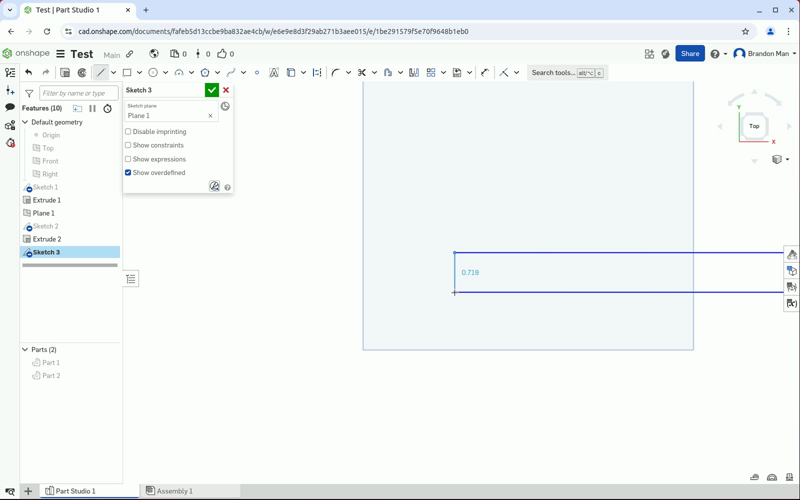
click(454, 292)
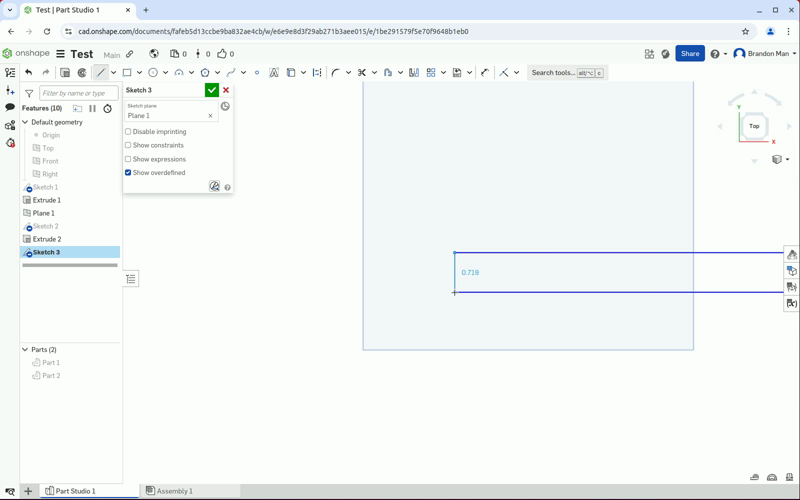
scroll(-6)
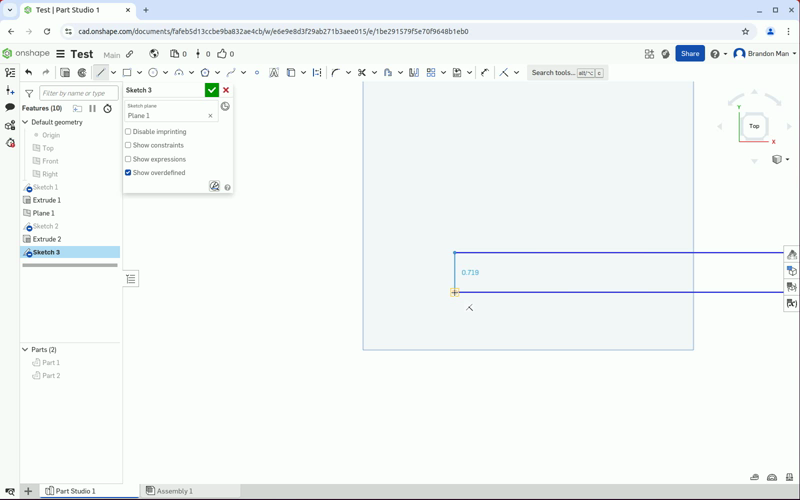
scroll(-6)
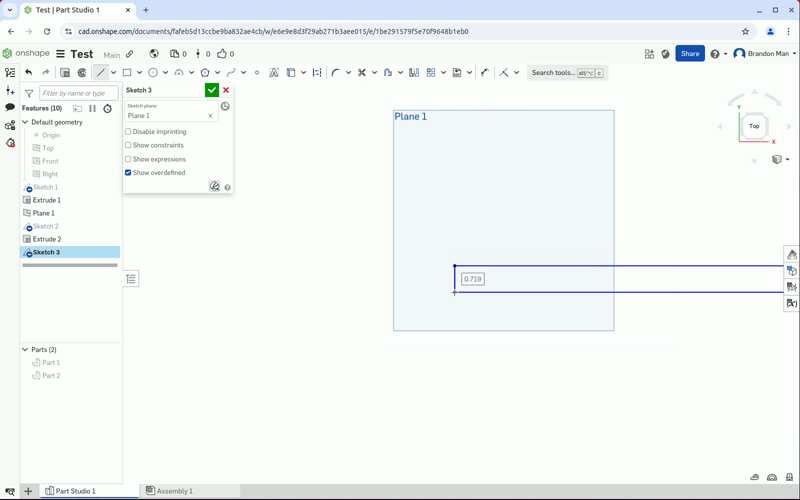
scroll(-6)
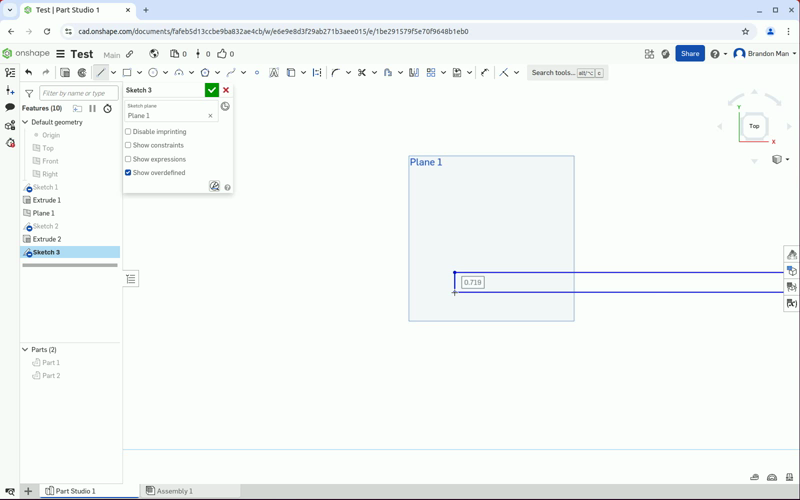
scroll(-6)
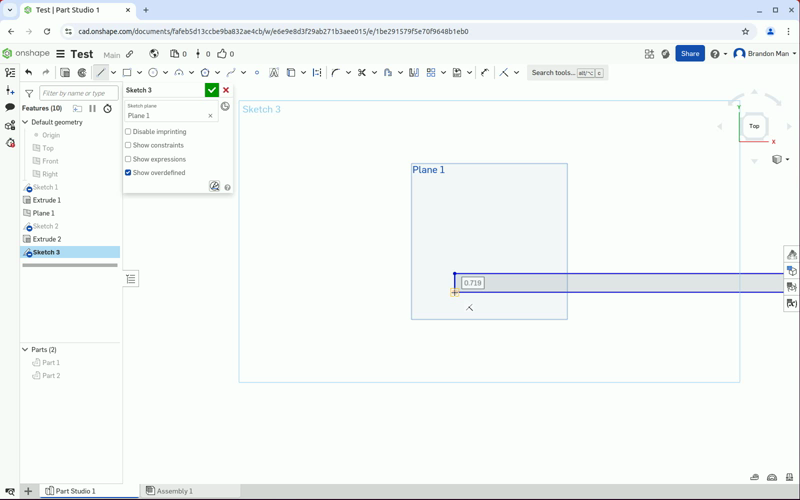
scroll(-6)
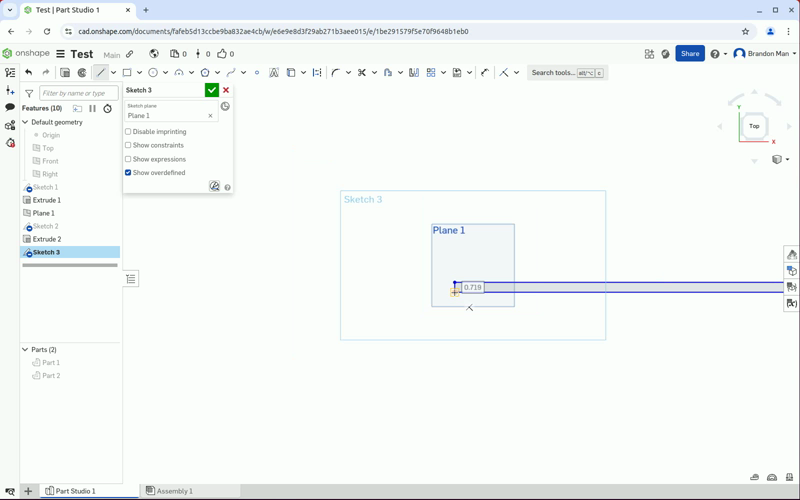
scroll(-6)
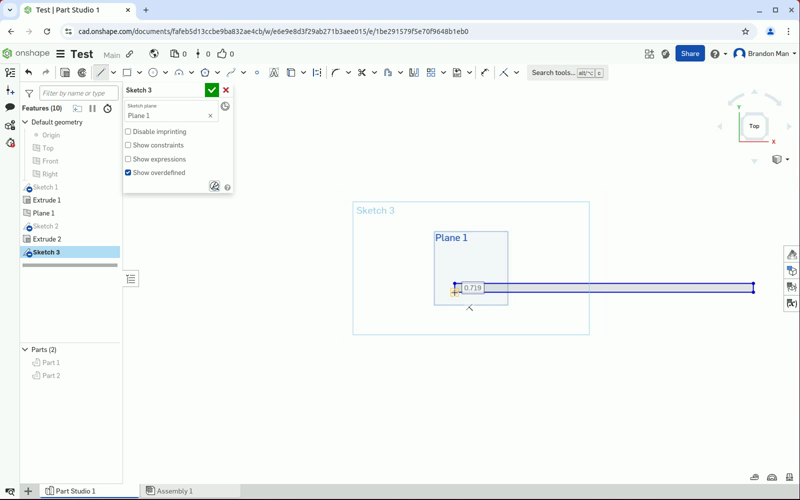
scroll(-6)
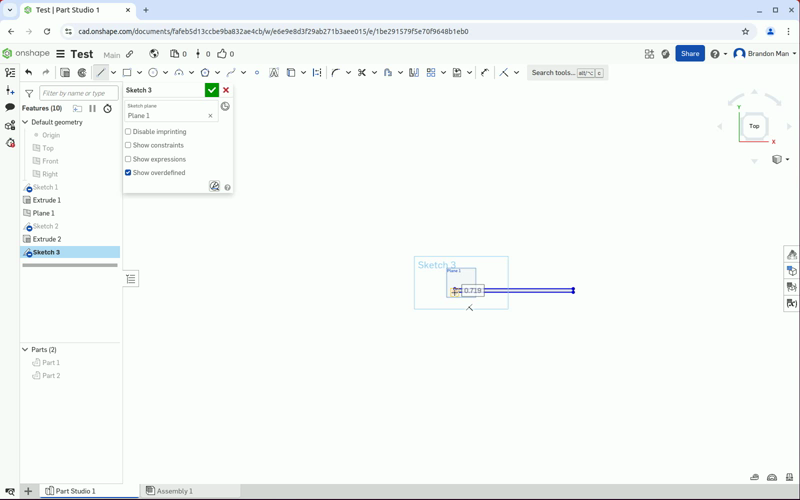
key(esc)
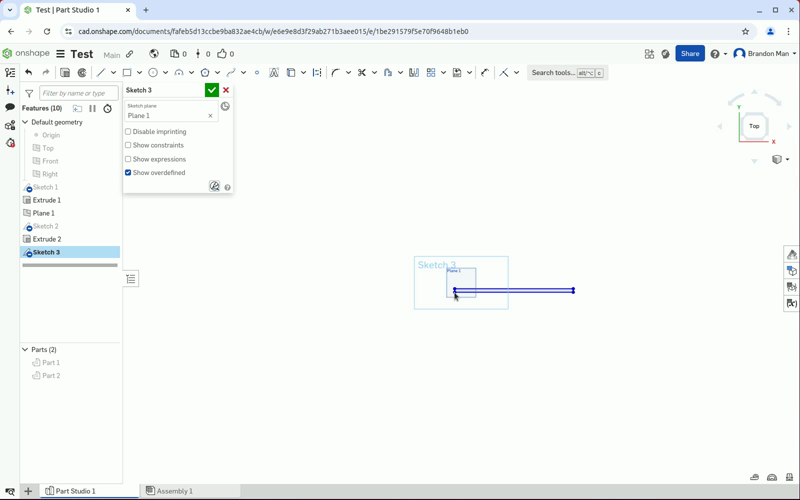
mouse_move(515, 289)
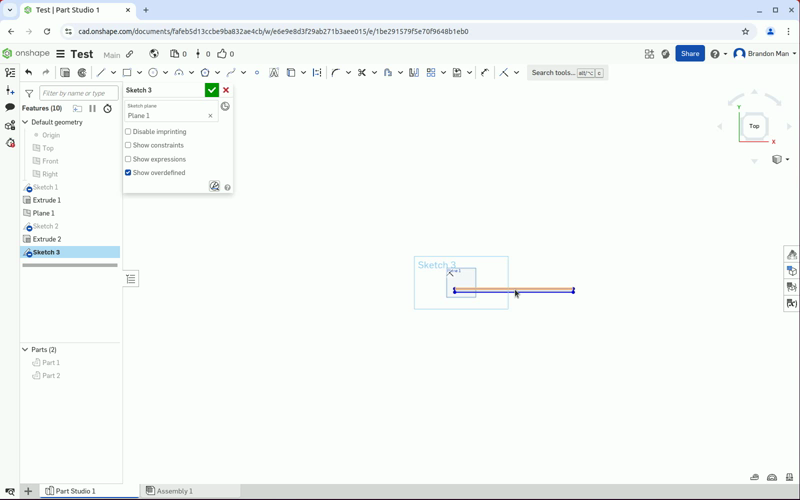
scroll(6)
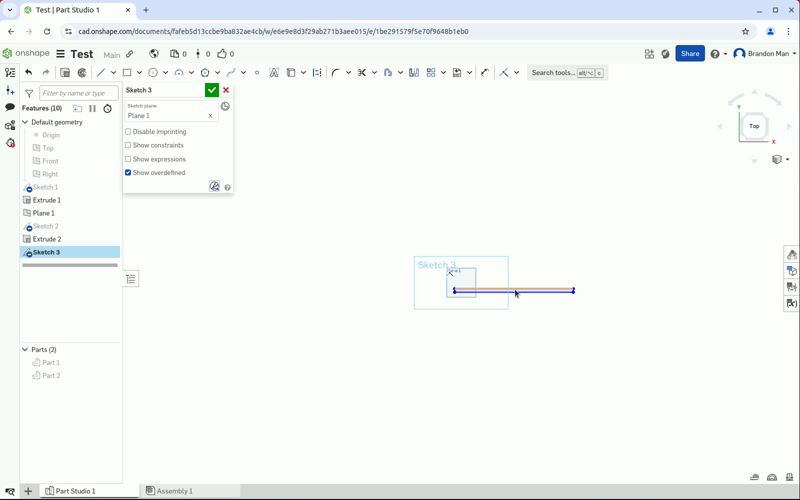
scroll(6)
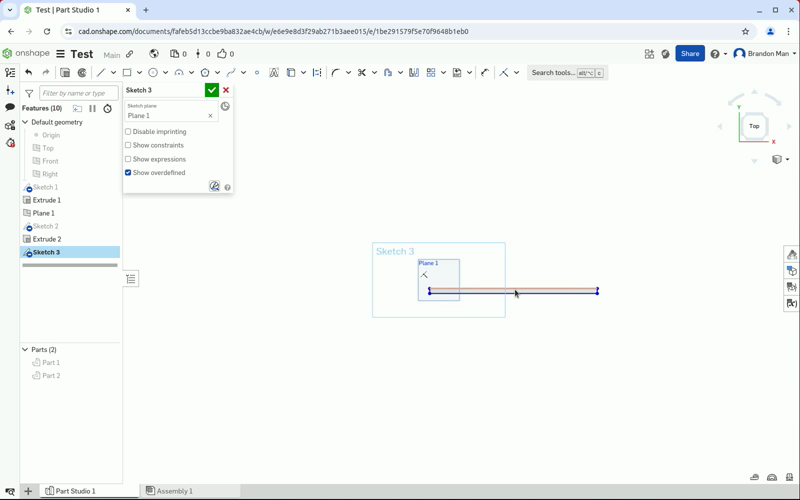
scroll(6)
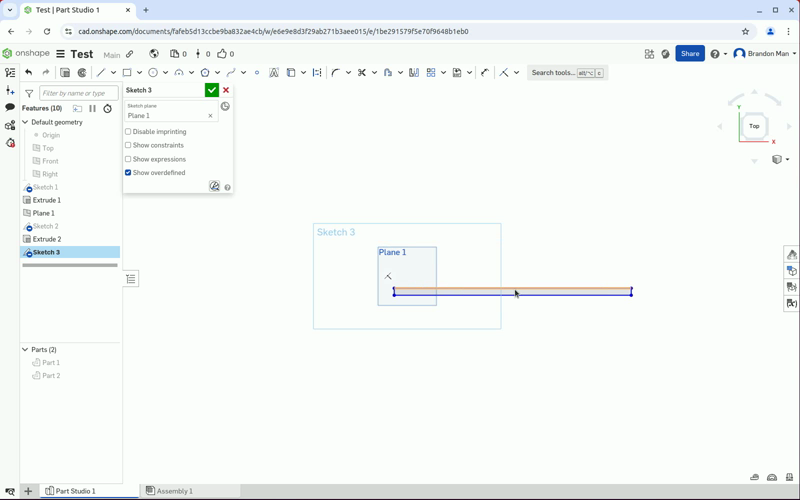
scroll(6)
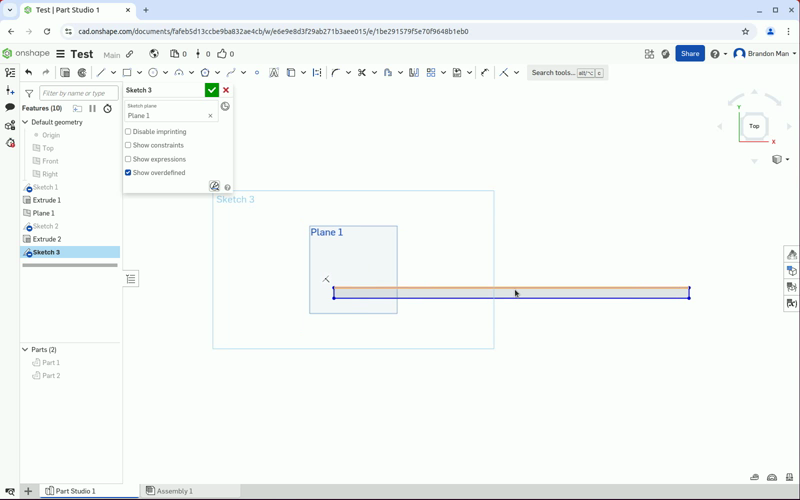
scroll(6)
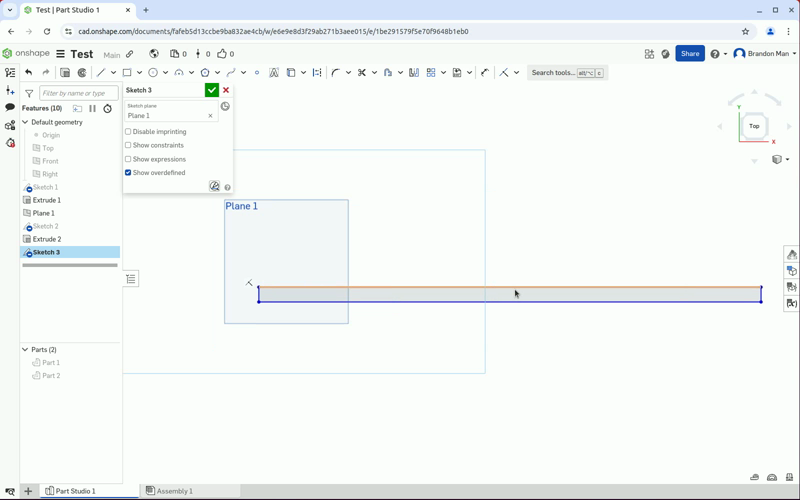
scroll(6)
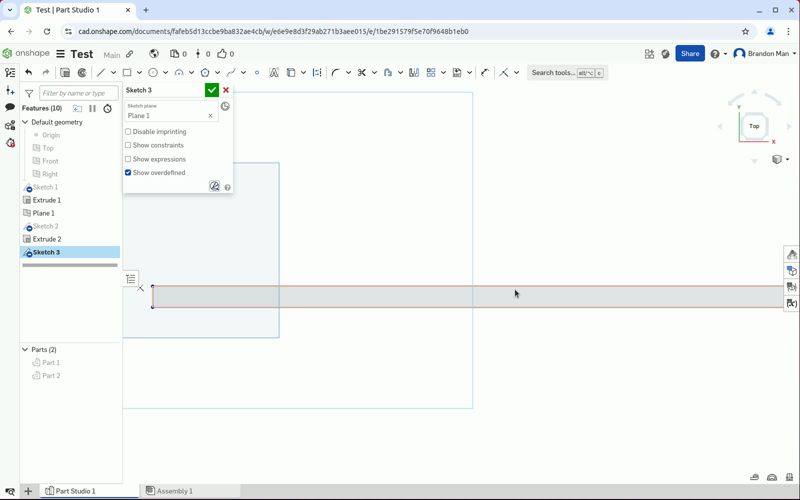
scroll(6)
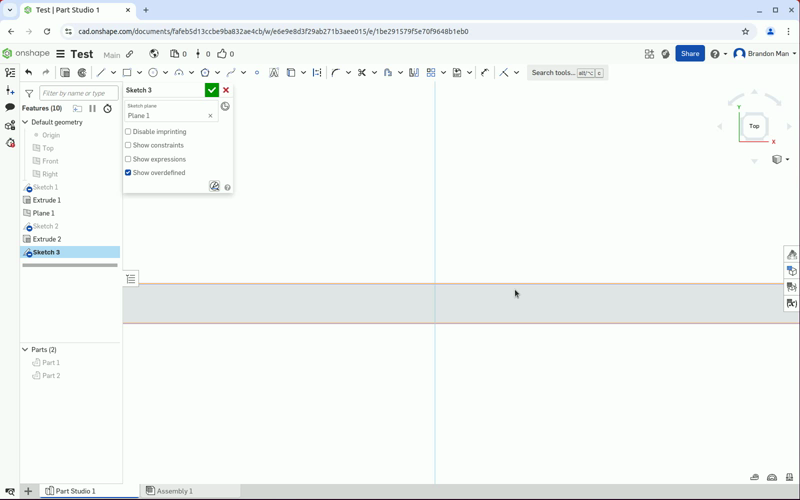
click(515, 289)
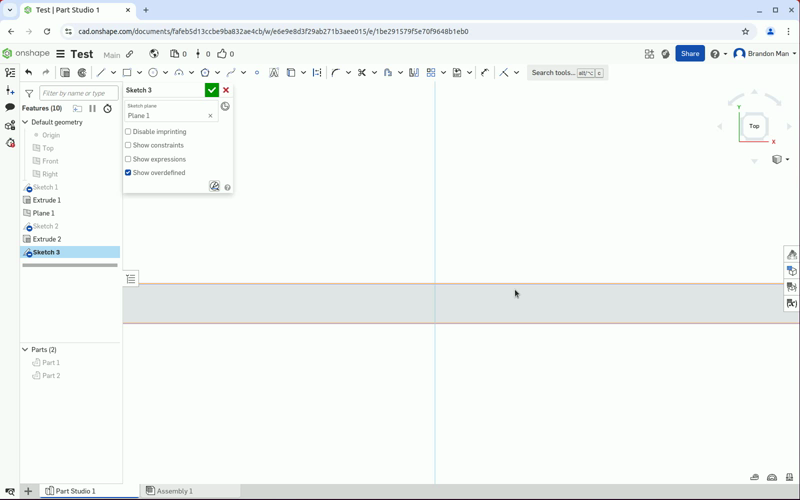
scroll(-6)
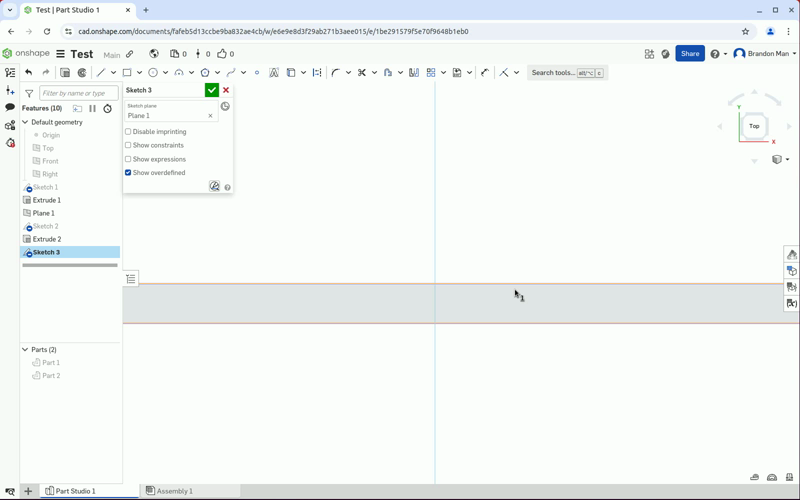
scroll(-6)
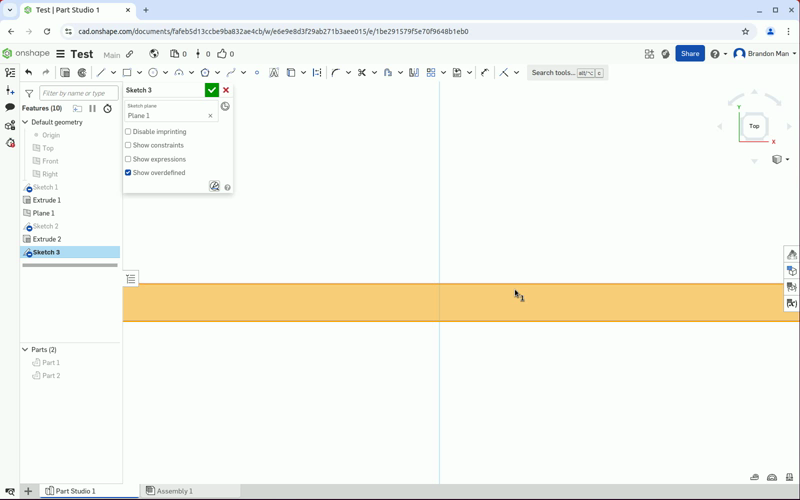
scroll(-6)
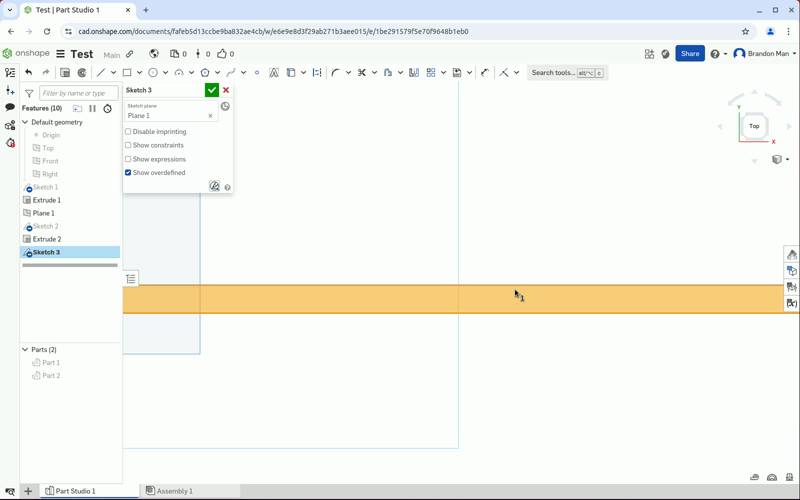
scroll(-6)
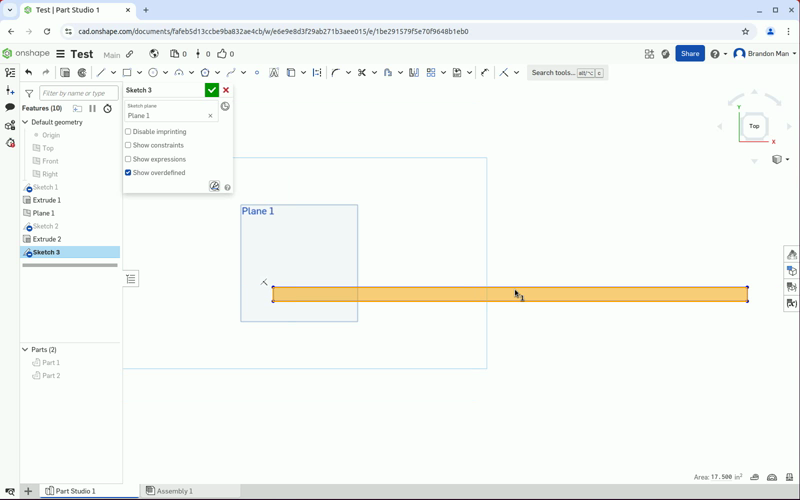
scroll(-6)
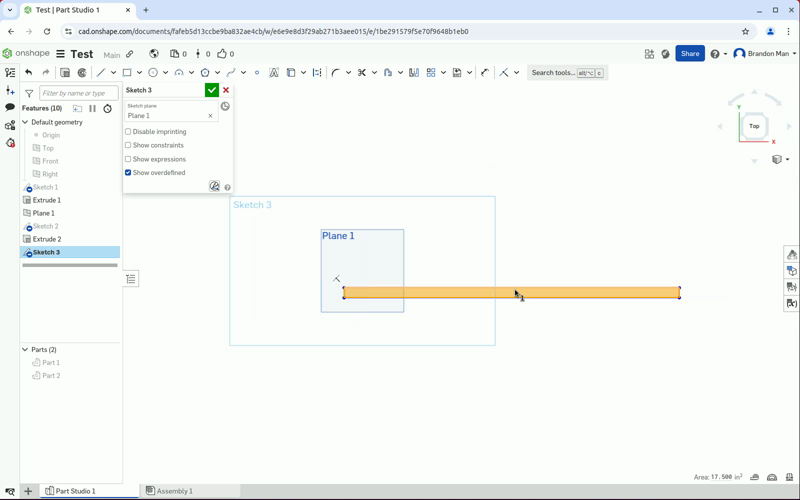
scroll(-6)
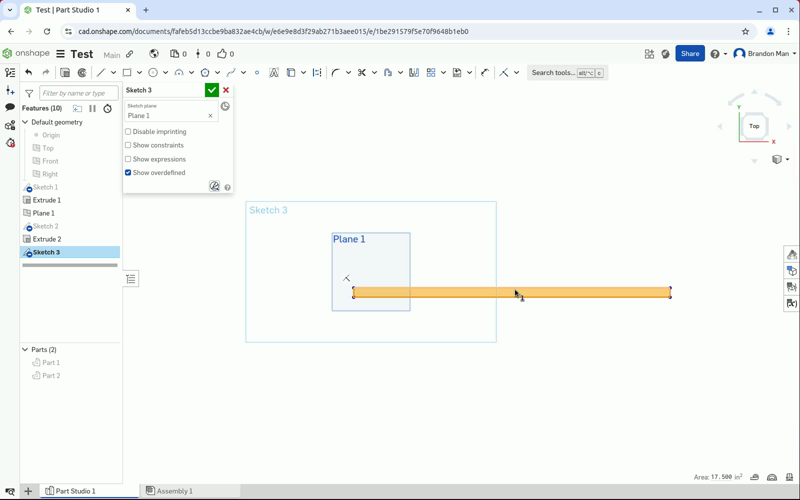
scroll(-6)
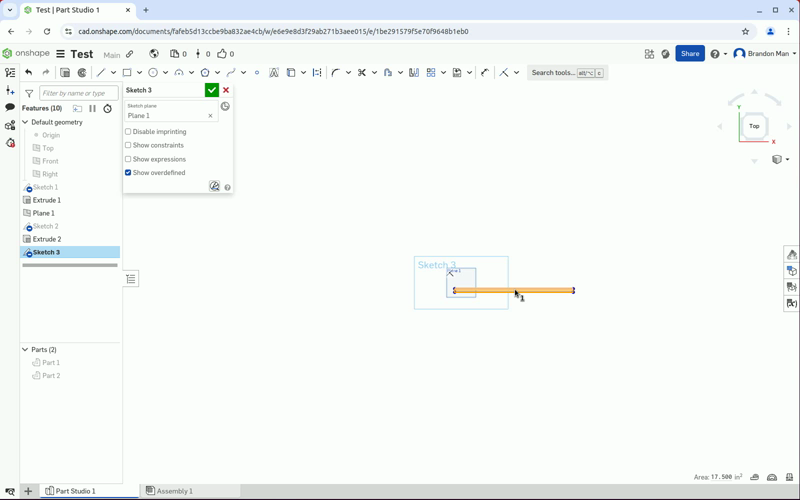
mouse_move(73, 352)
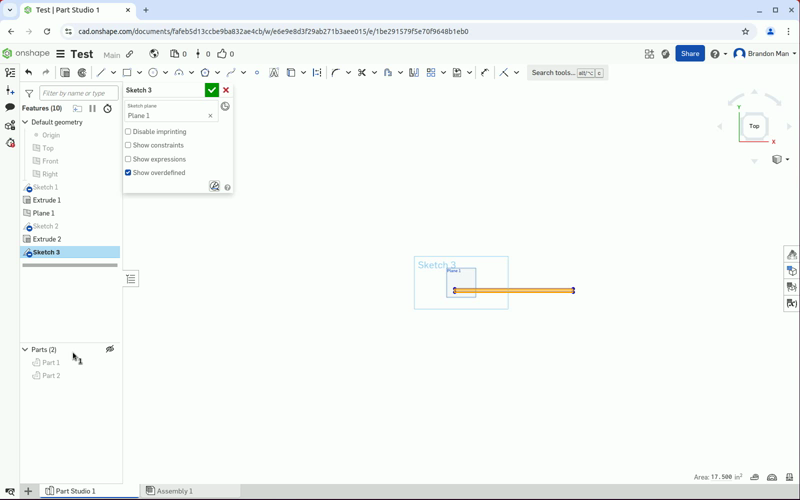
key(shift+y)
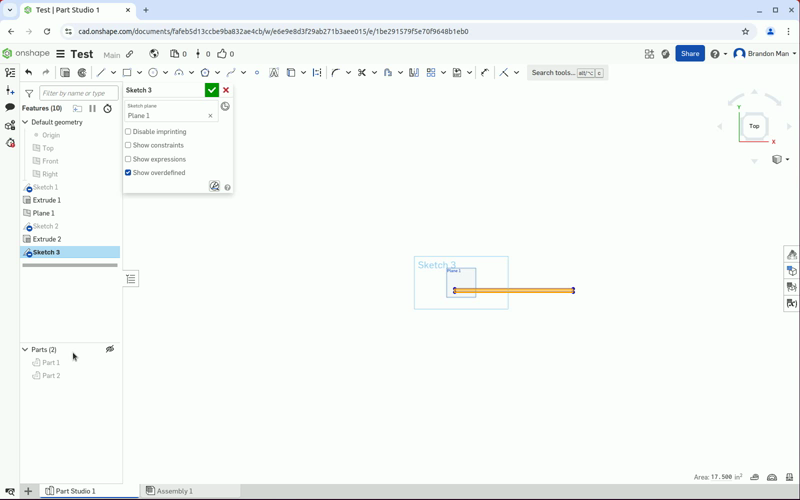
key(shift+e)
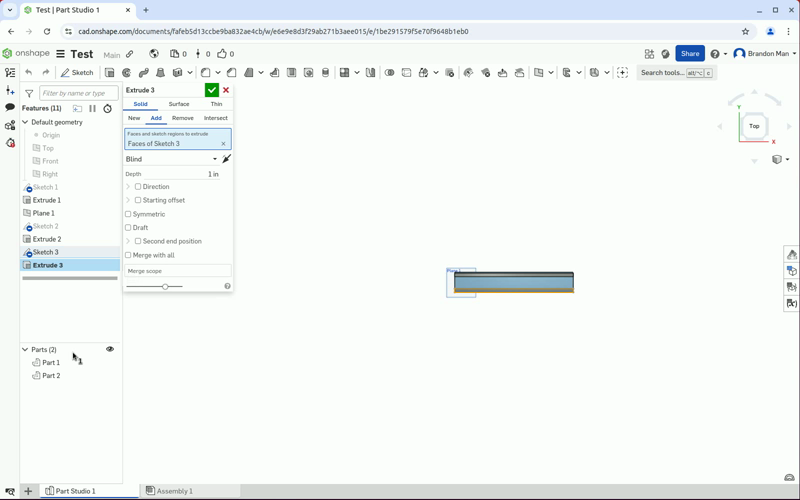
mouse_move(143, 106)
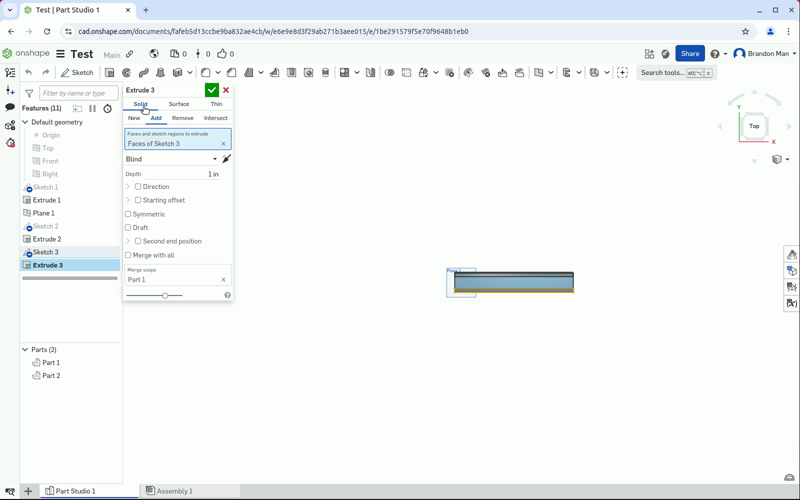
click(143, 106)
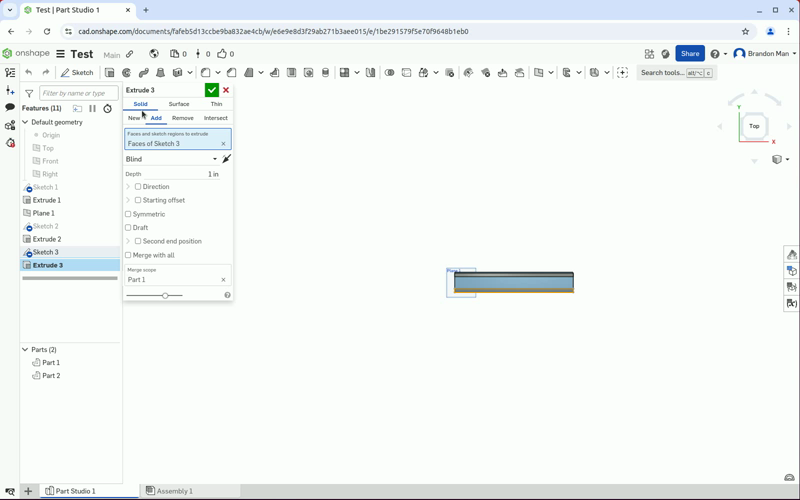
mouse_move(137, 120)
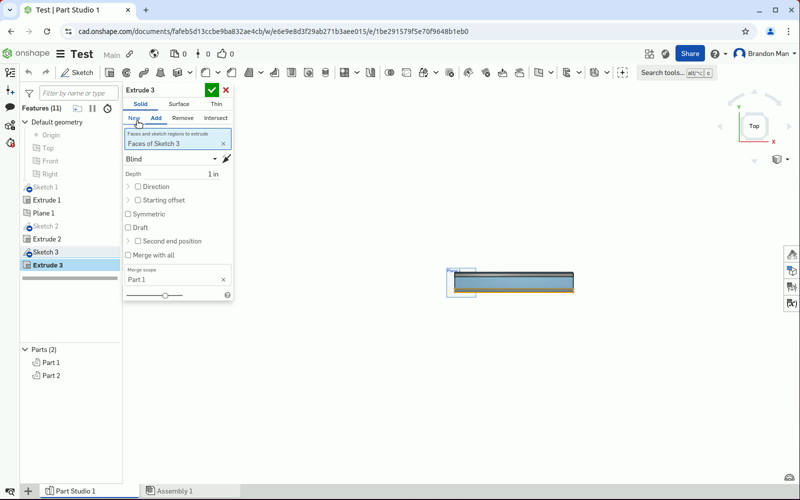
click(137, 120)
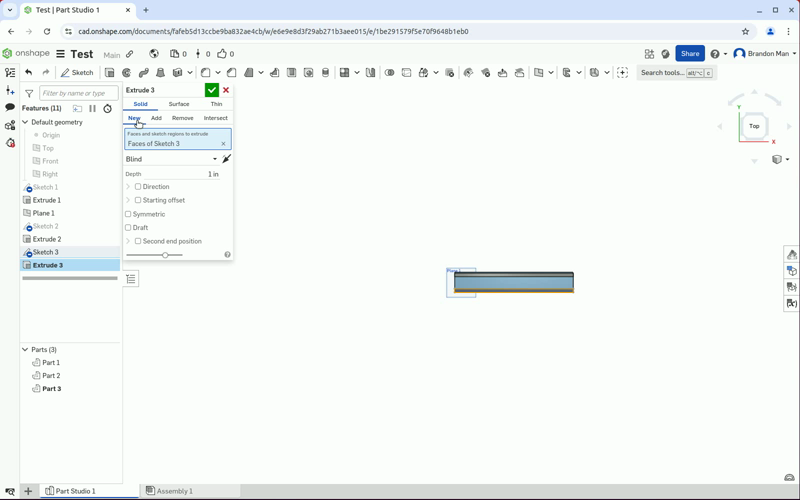
key(tab, 4)
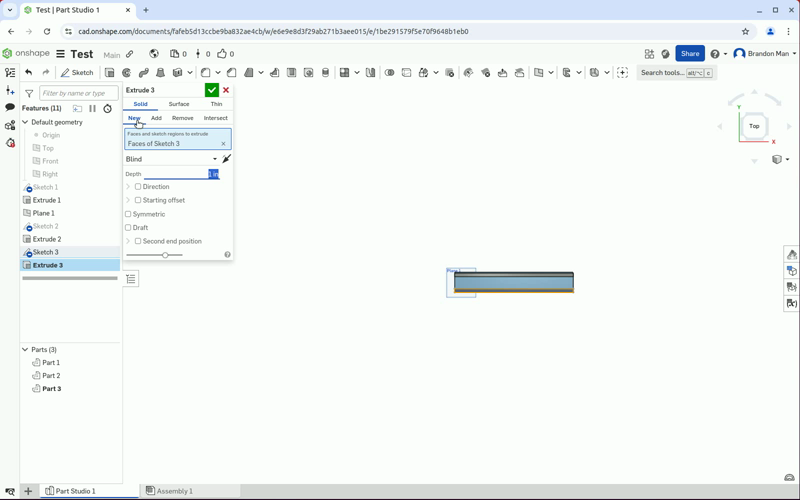
text(13.48)
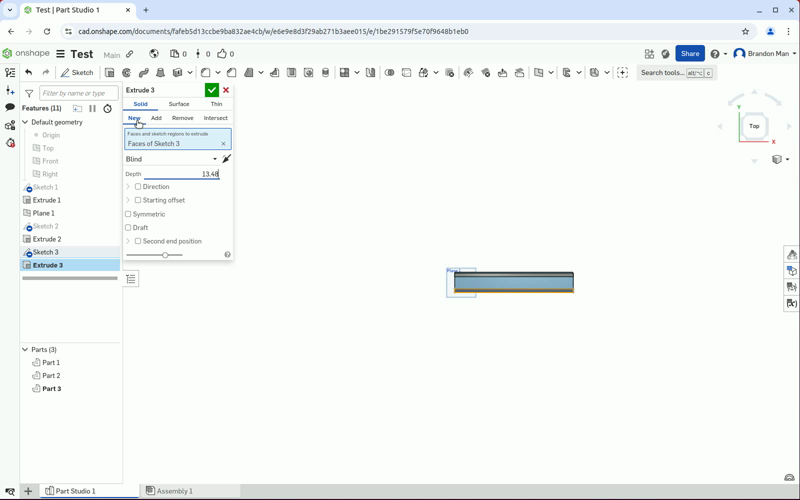
key(enter)
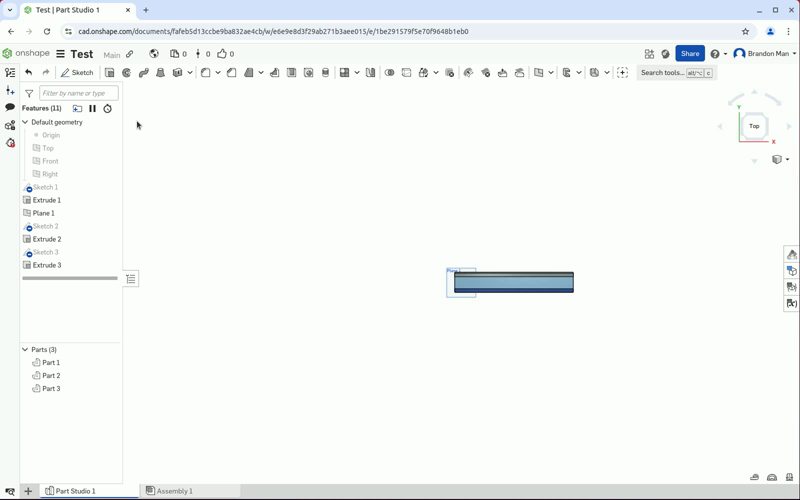
key(shift+h)
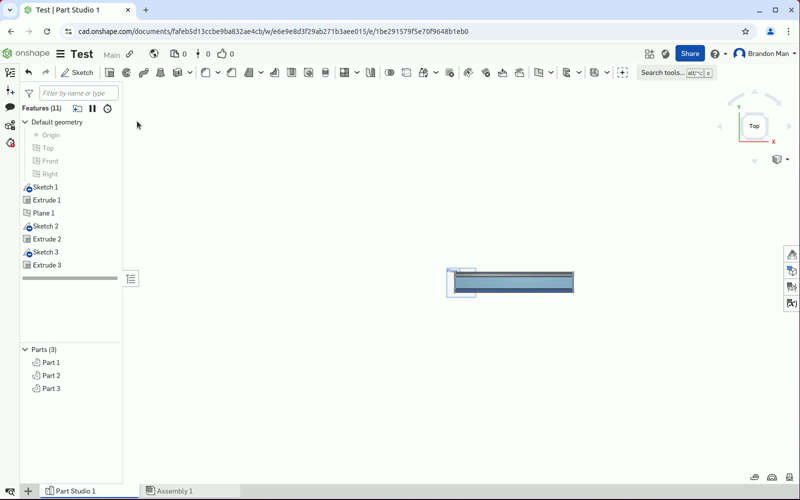
key(shift+h)
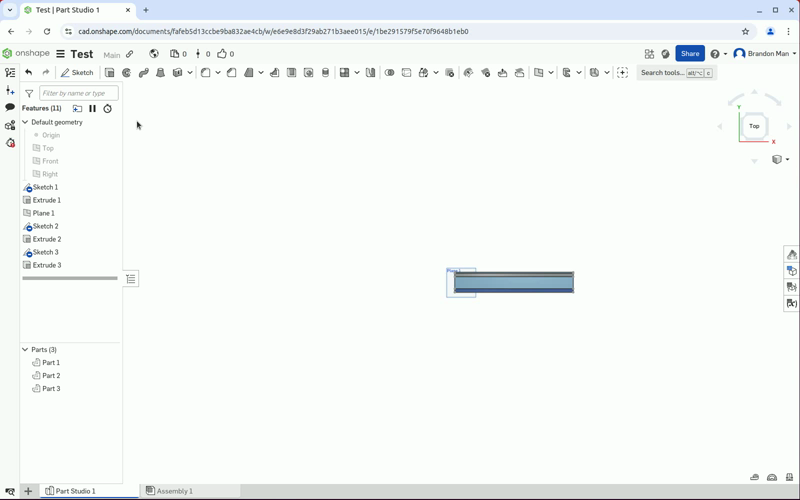
key(shift+7)
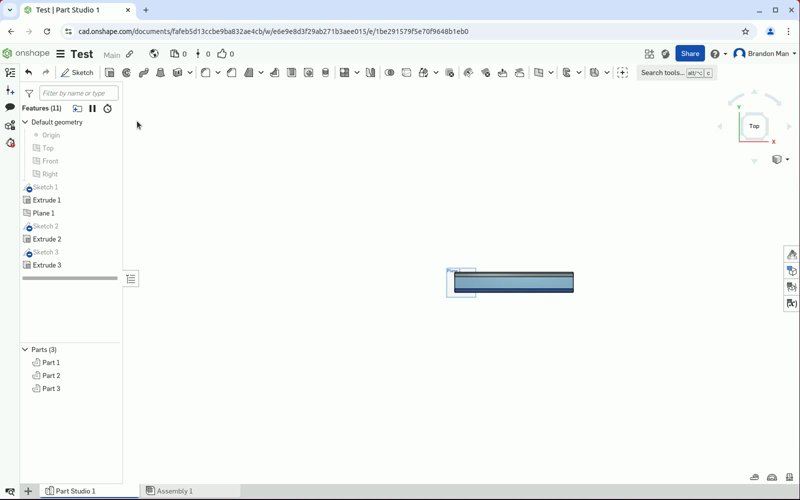
key(up, 3)
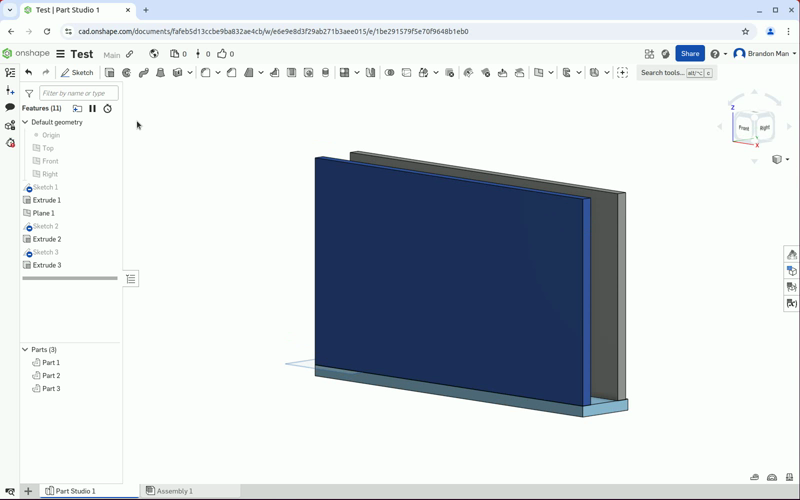
key(left, 3)
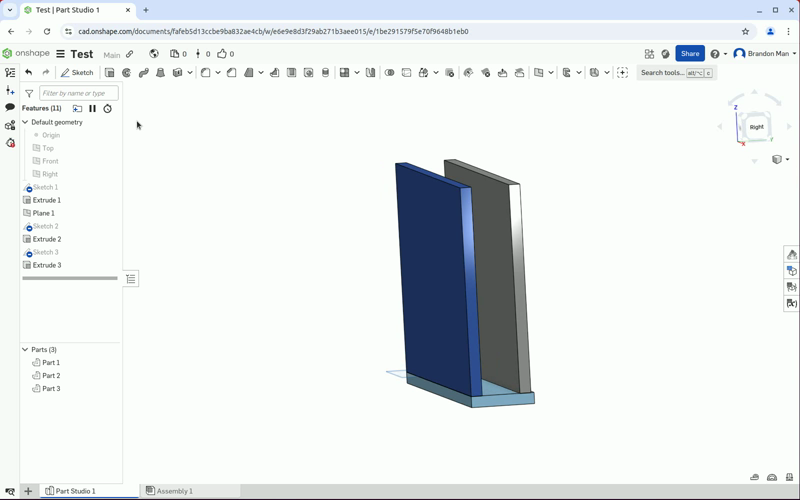
key(right, 3)
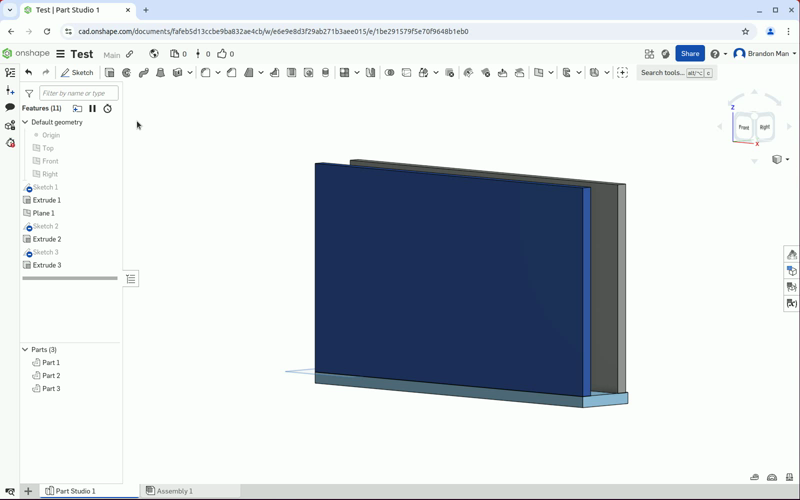
key(down, 3)
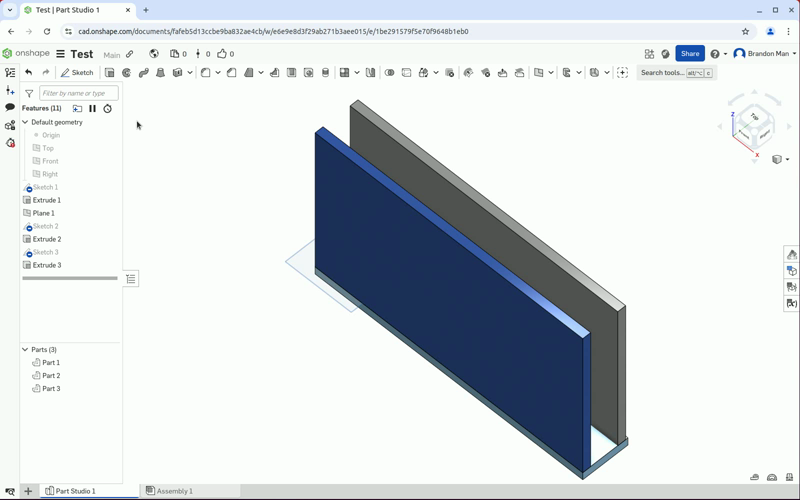
mouse_move(73, 189)
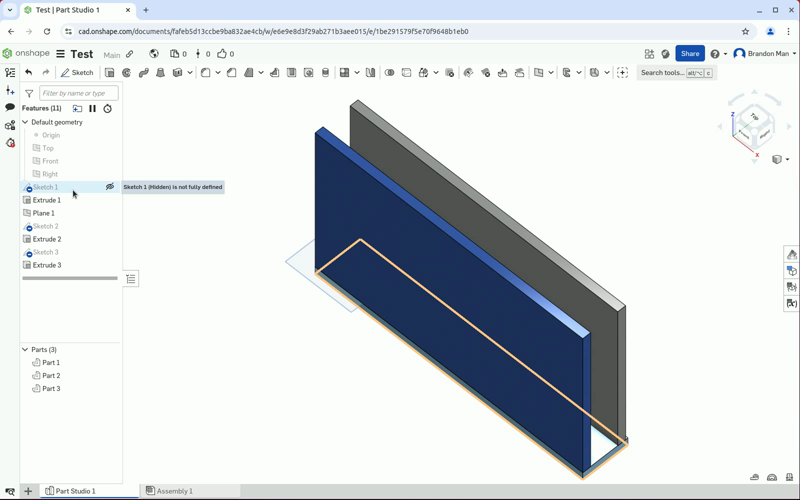
click(73, 189)